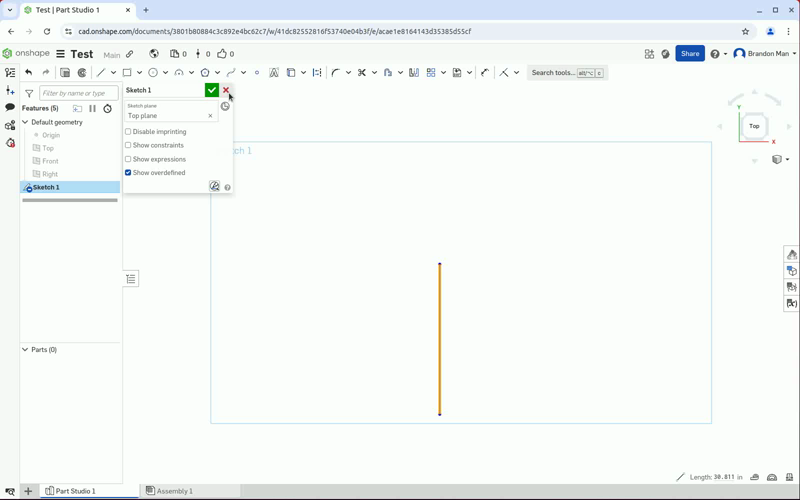
key(shift+h)
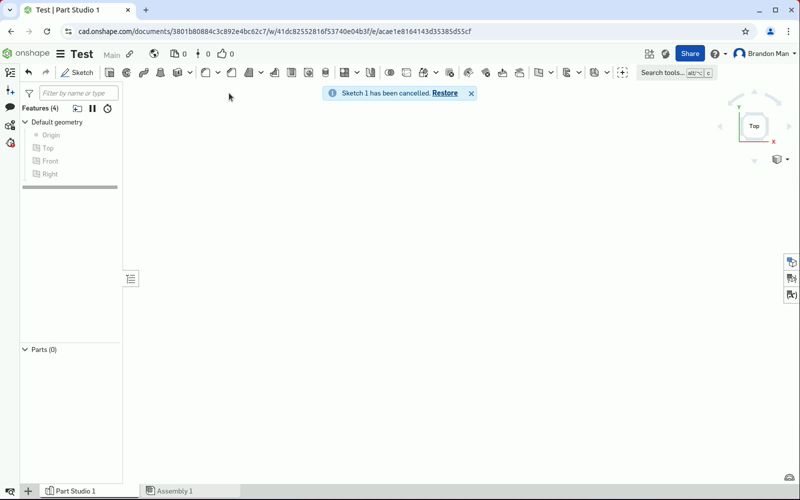
mouse_move(73, 352)
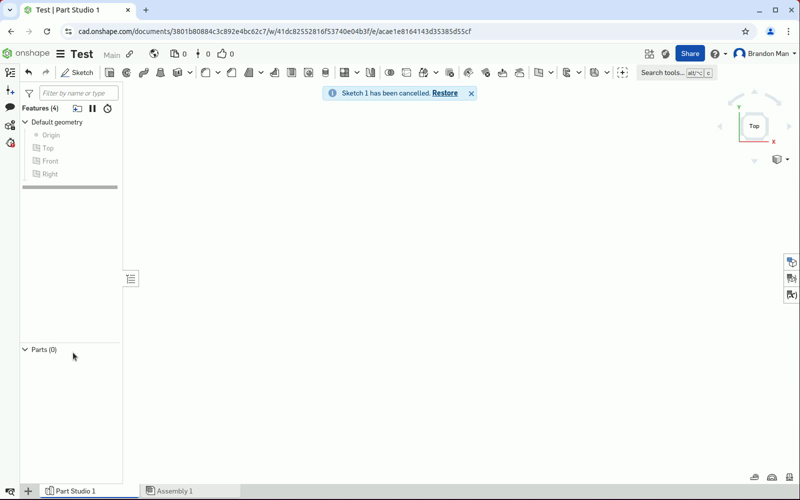
key(y)
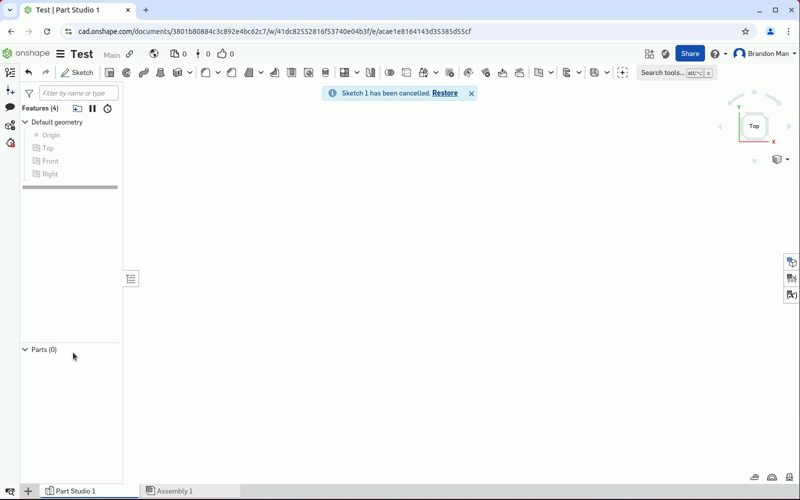
key(shift+p)
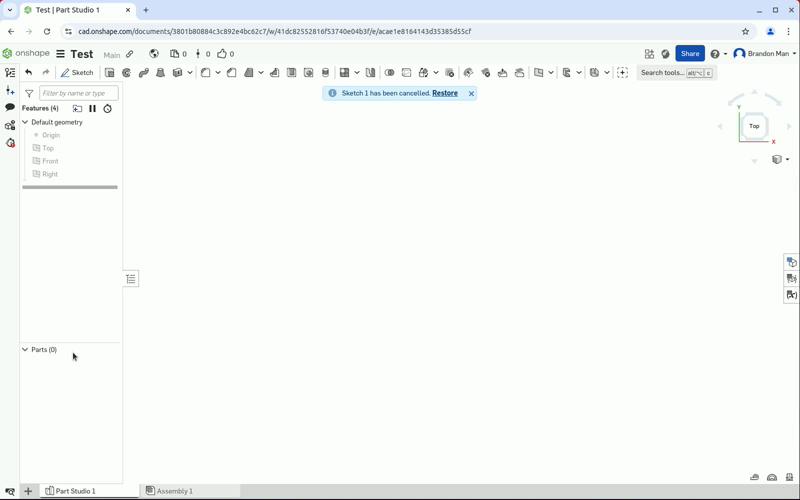
key(space)
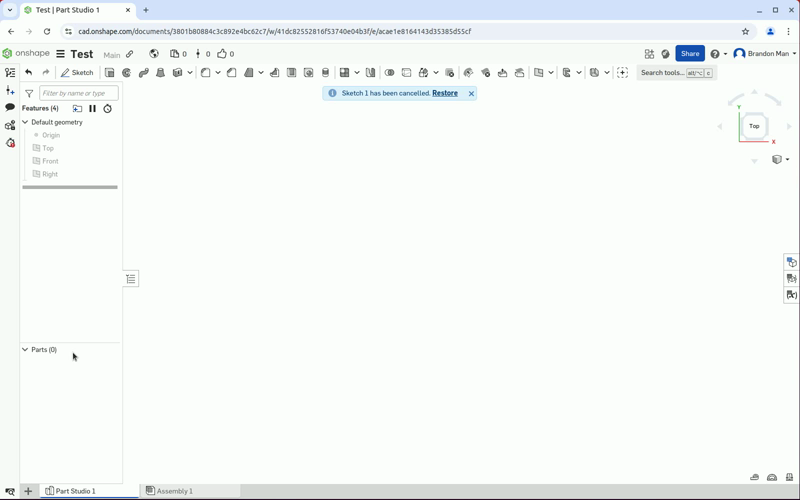
key_down(shift)
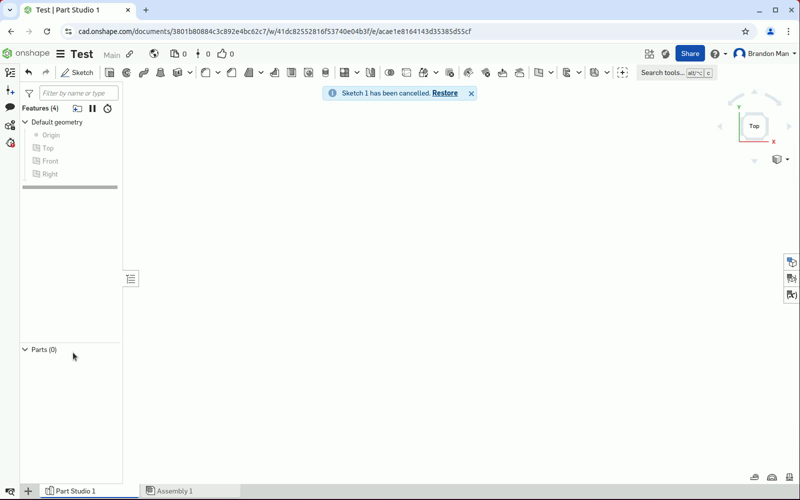
key(up)
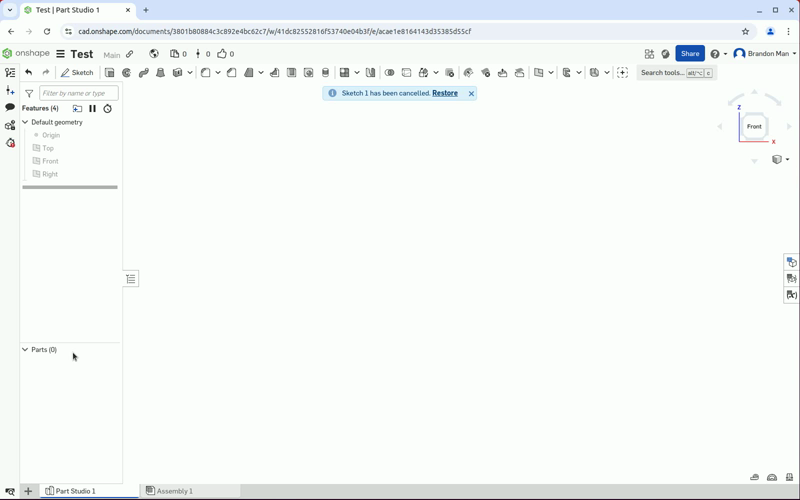
key_up(shift)
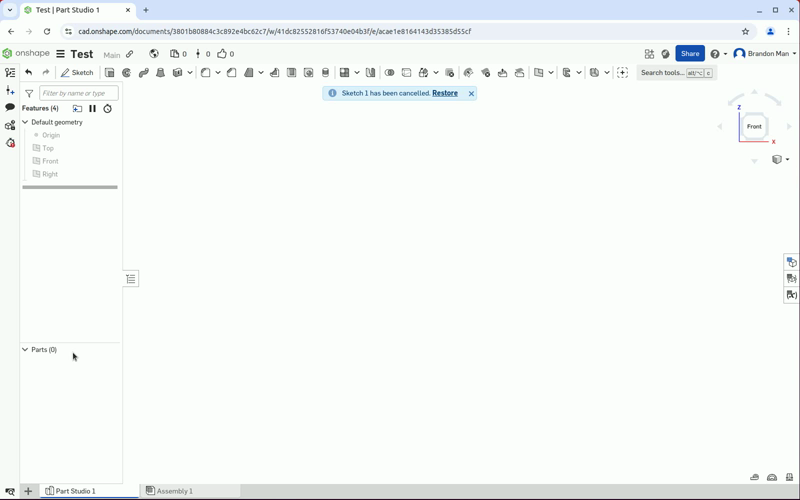
mouse_move(73, 352)
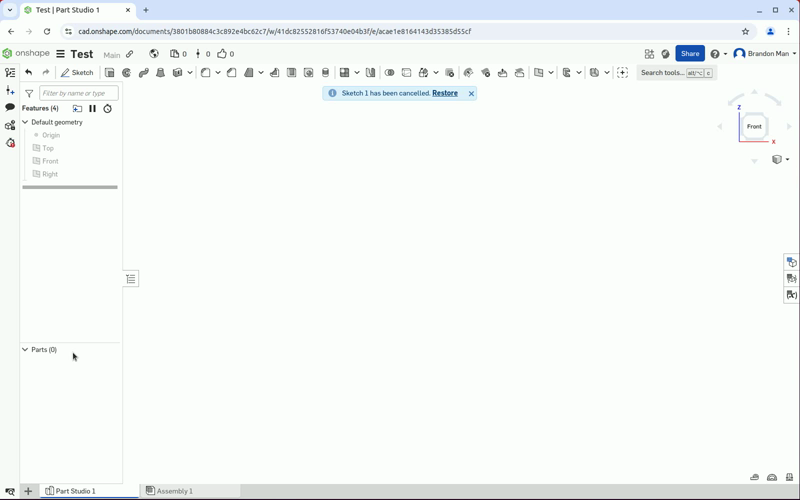
key(shift+y)
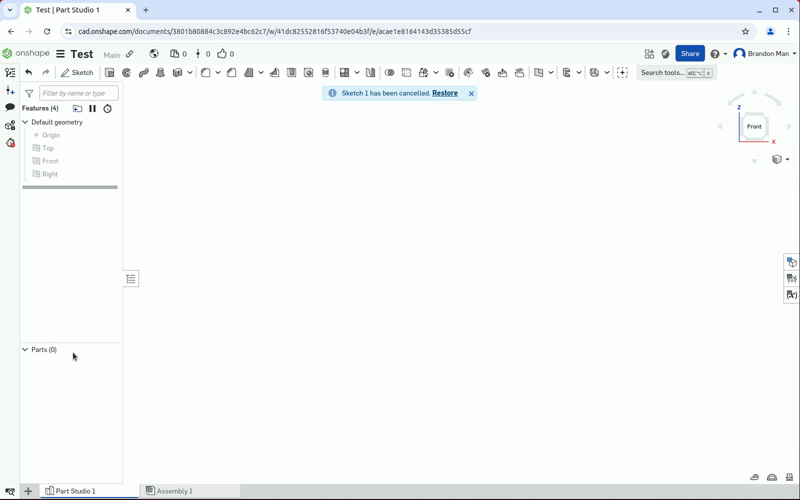
key(shift+s)
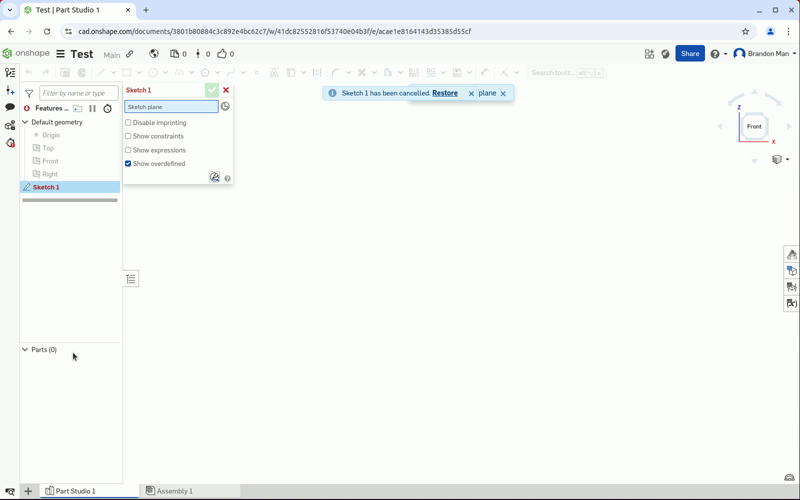
mouse_move(73, 163)
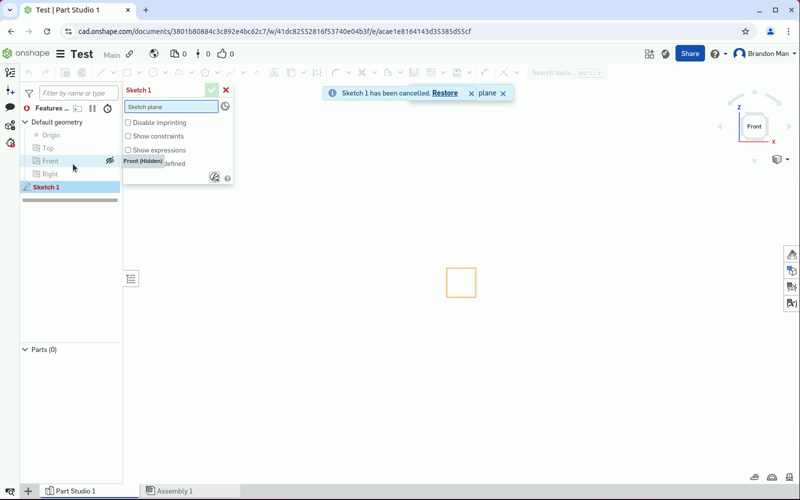
click(73, 163)
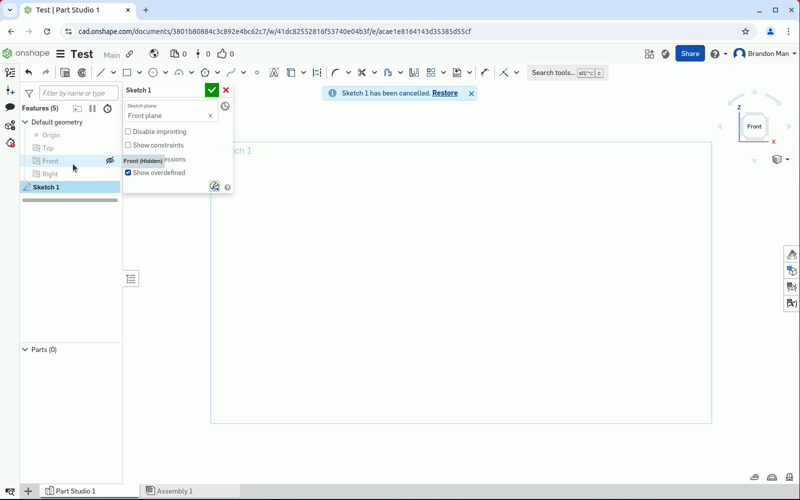
mouse_move(73, 352)
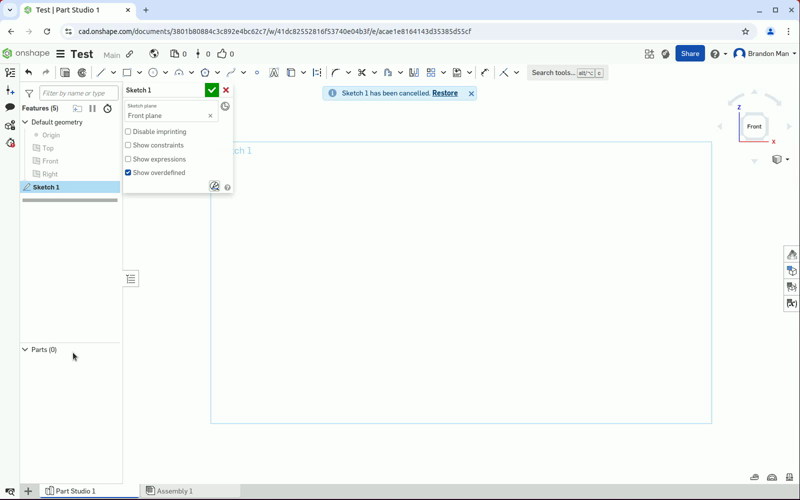
key(y)
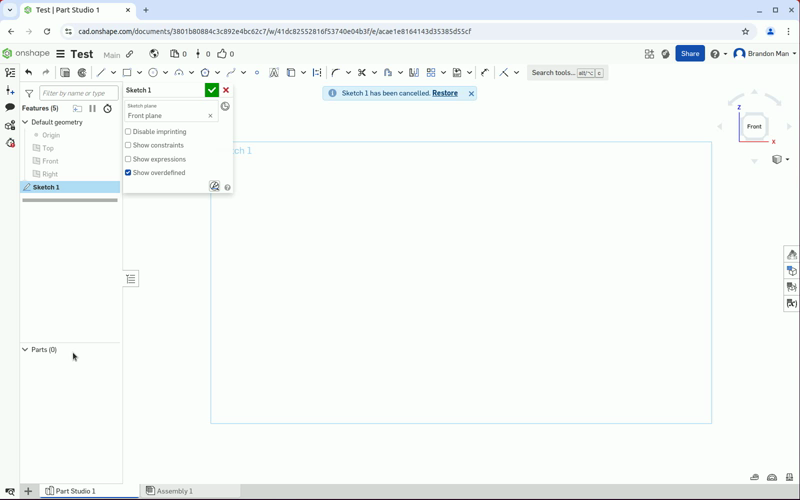
key(a)
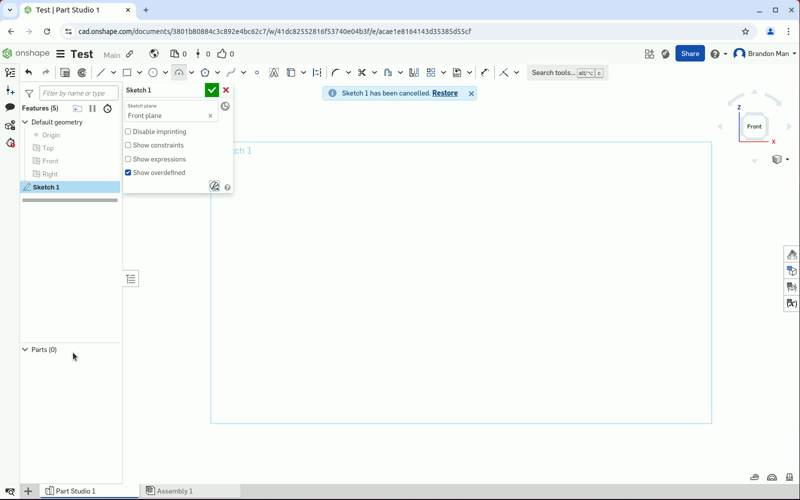
key_down(shift)
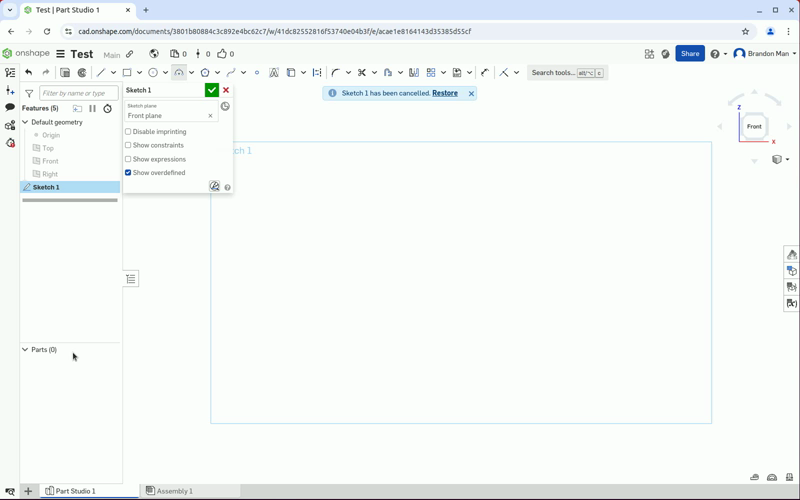
mouse_move(348, 311)
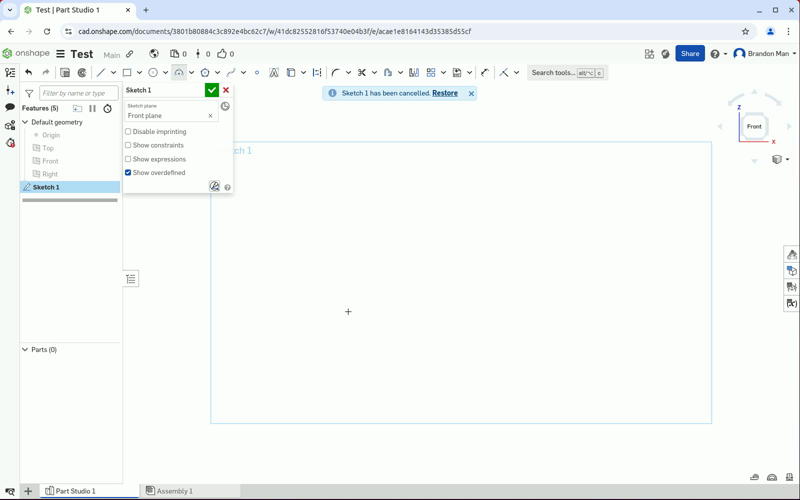
click(348, 311)
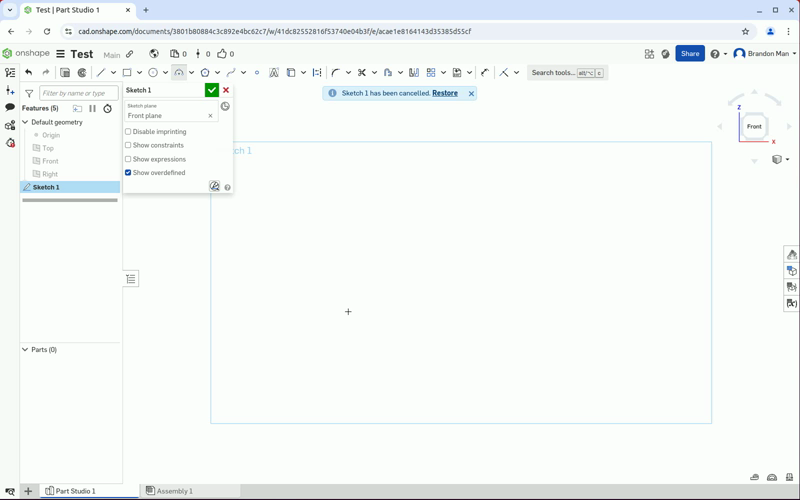
key_up(shift)
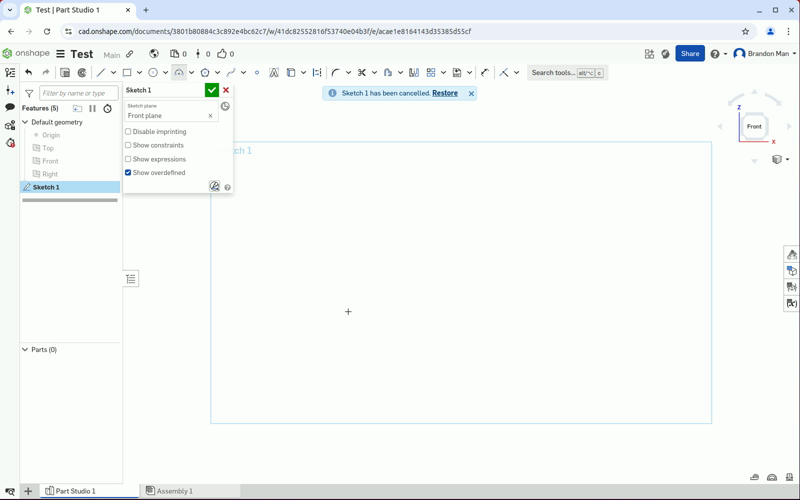
key_down(shift)
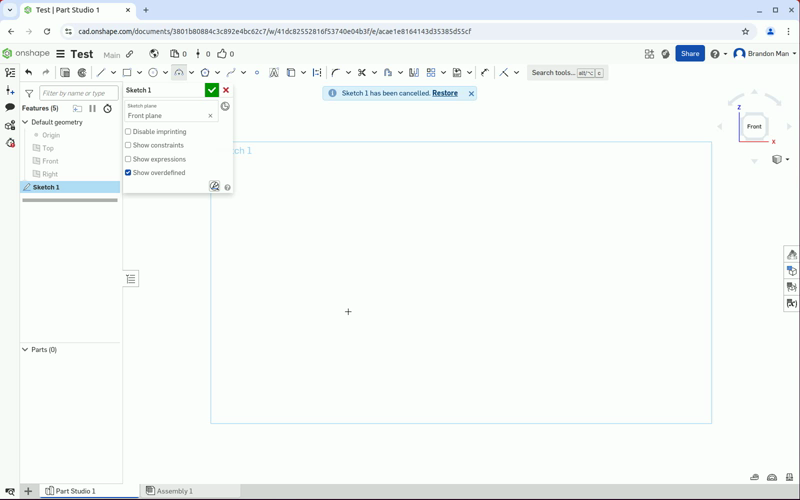
mouse_move(357, 317)
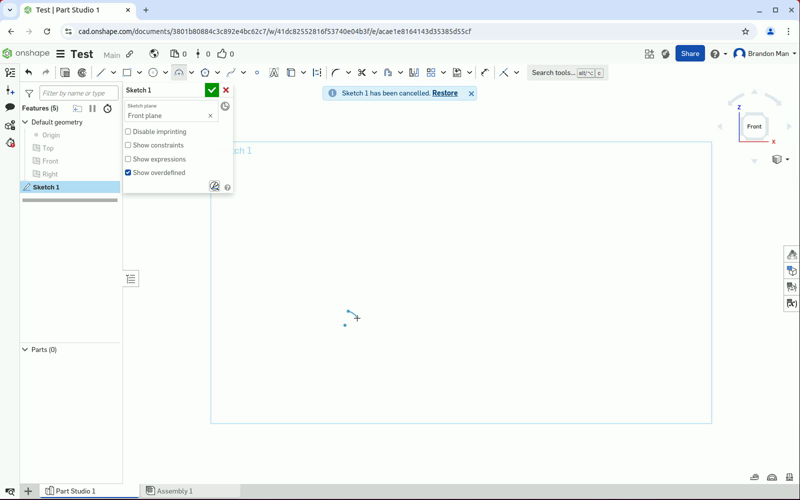
click(357, 317)
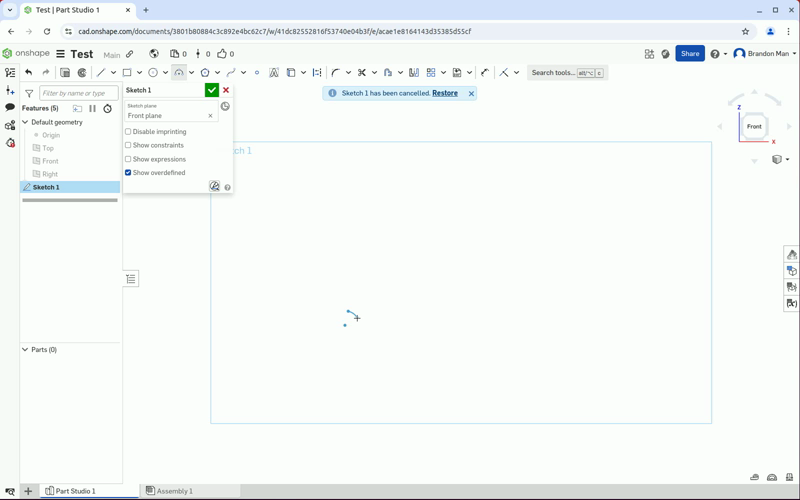
mouse_move(351, 316)
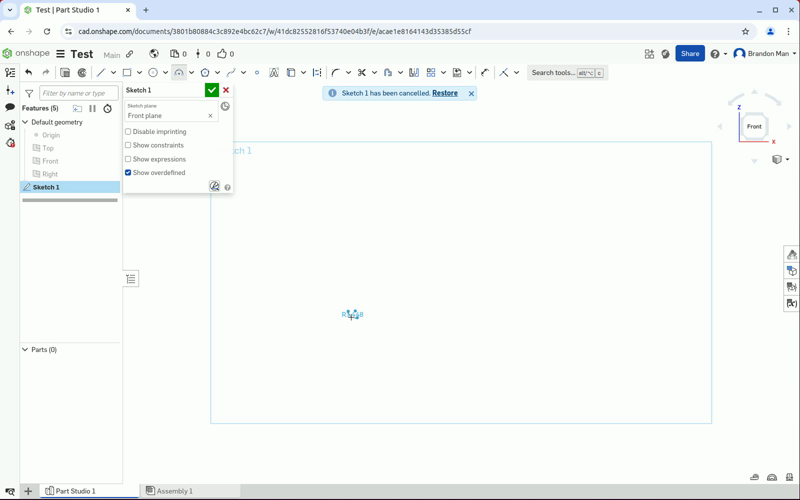
click(351, 316)
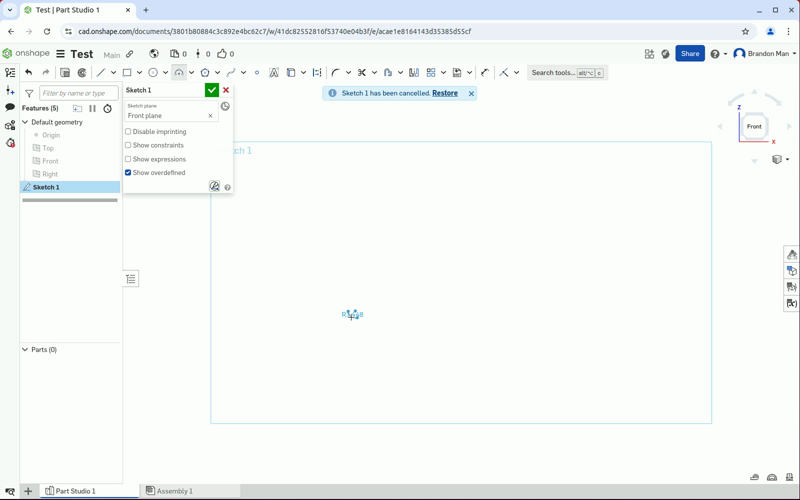
key_up(shift)
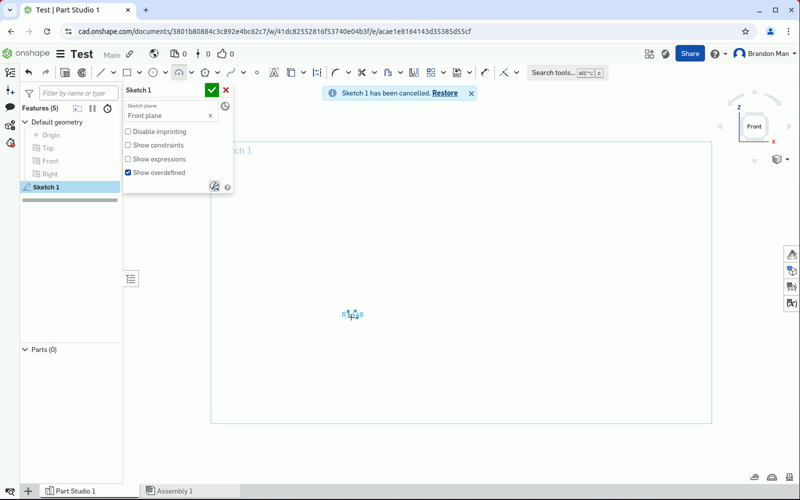
key(esc)
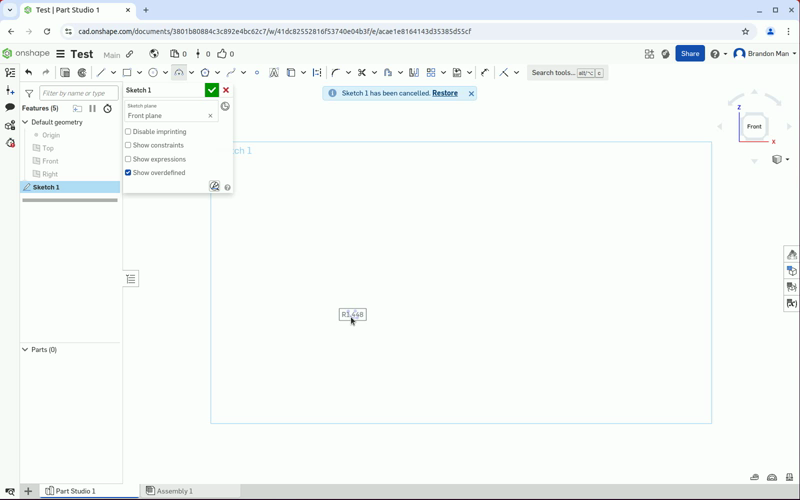
key(l)
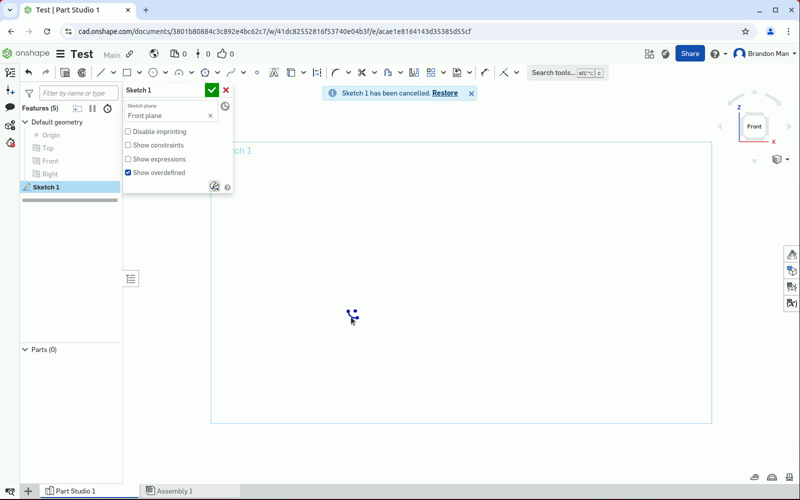
mouse_move(357, 317)
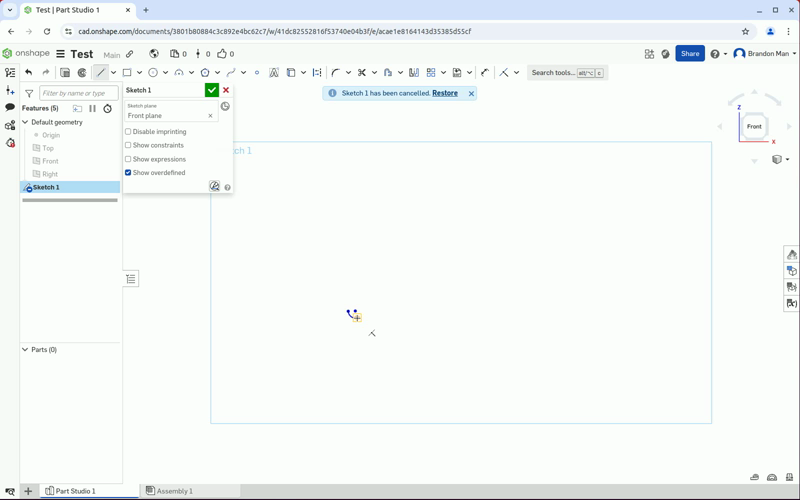
click(357, 317)
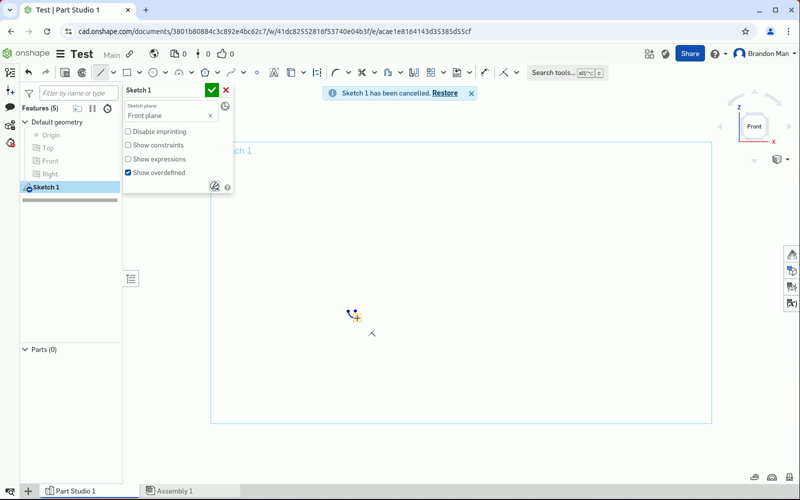
key_down(shift)
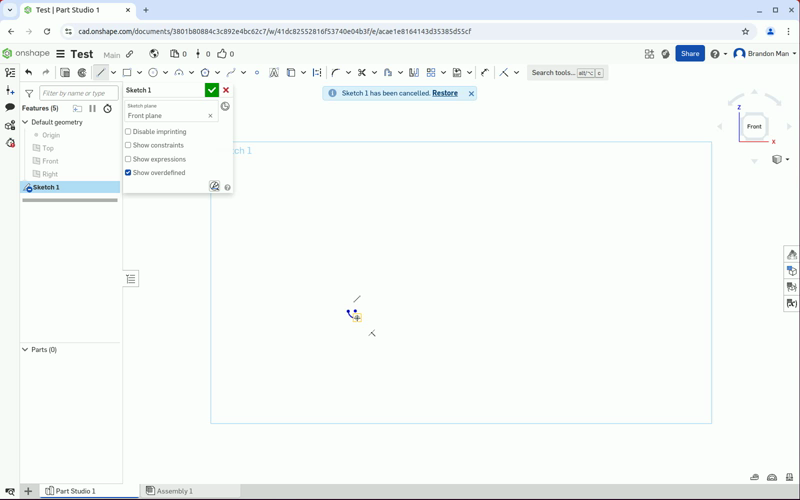
mouse_move(553, 317)
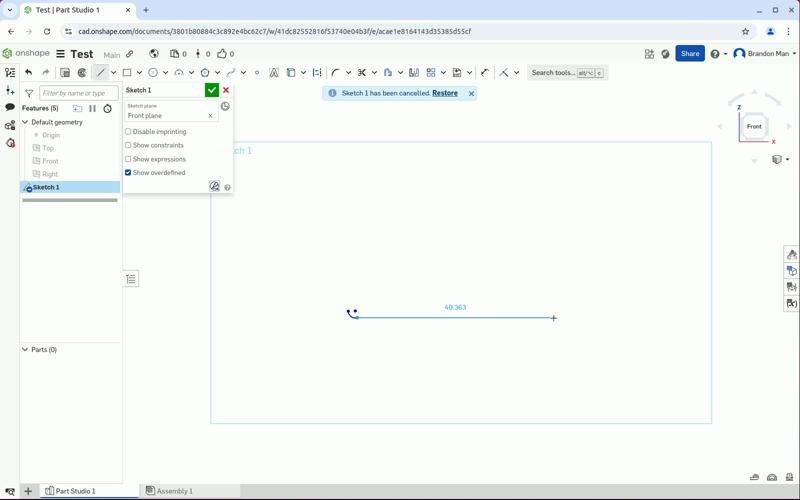
click(553, 317)
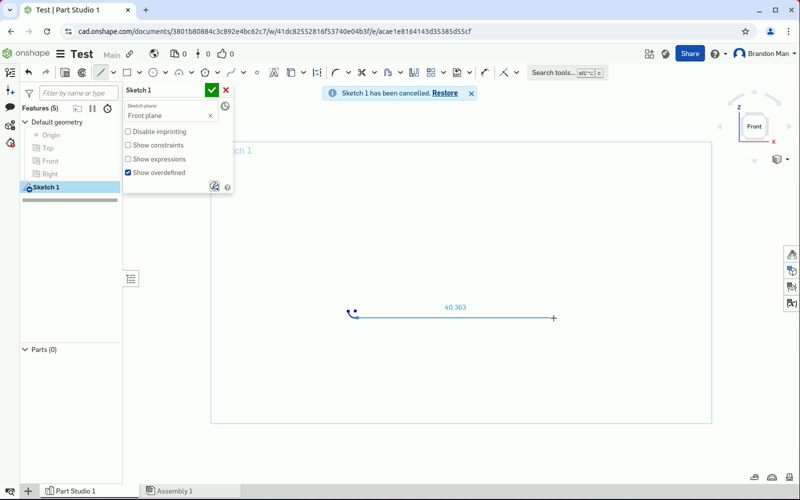
key_up(shift)
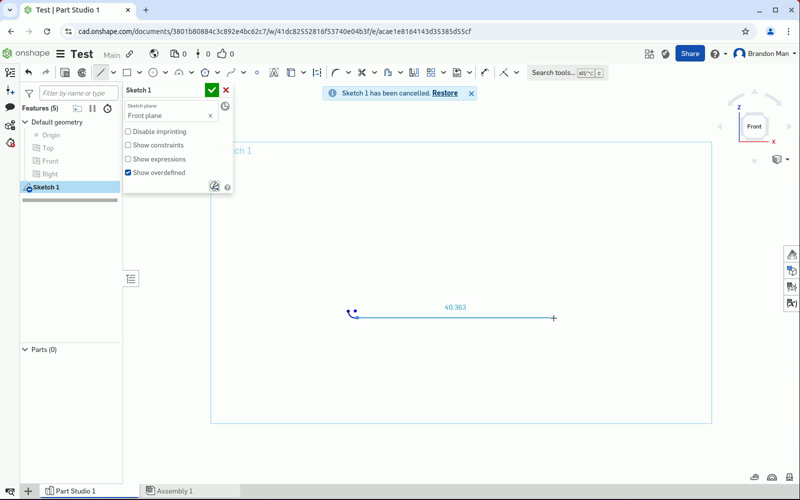
key(esc)
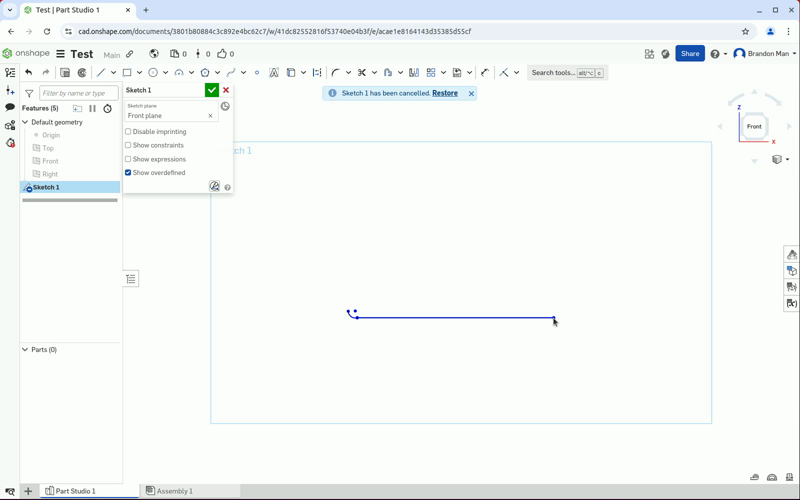
key(a)
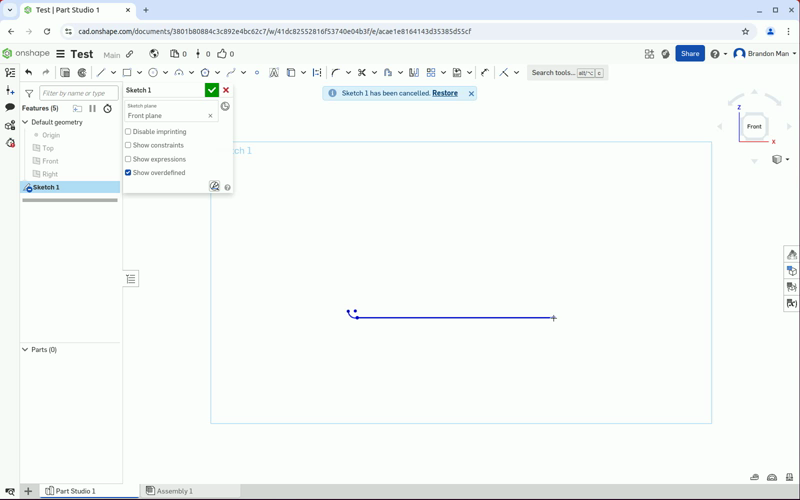
mouse_move(553, 317)
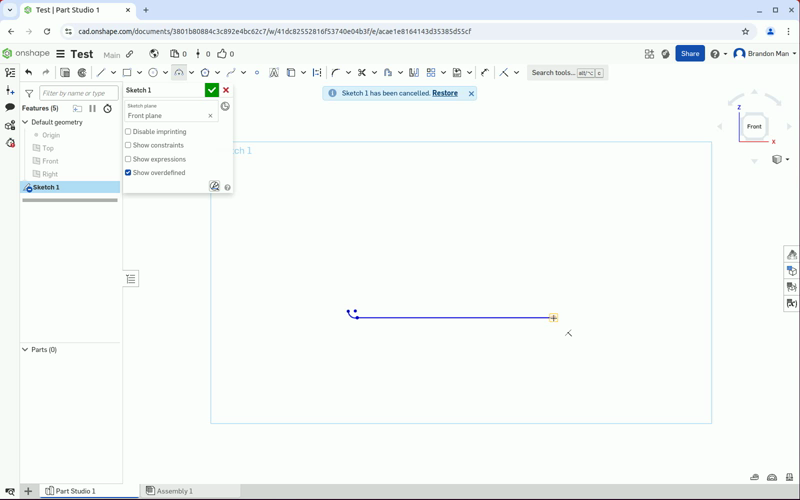
click(553, 317)
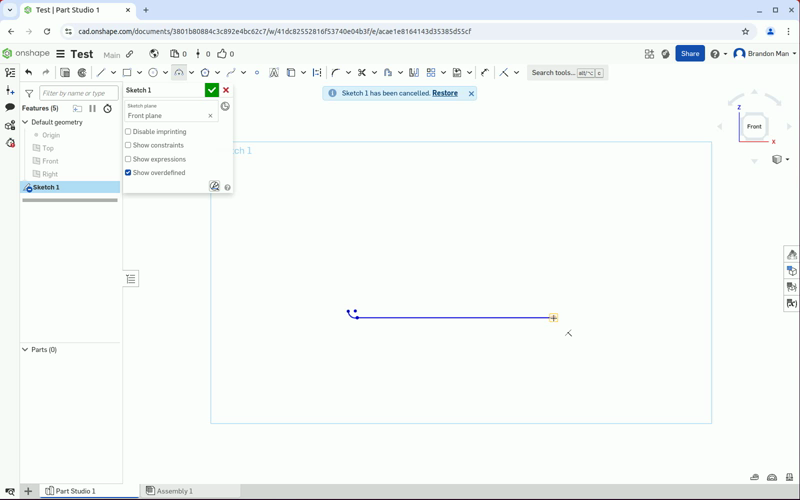
key_down(shift)
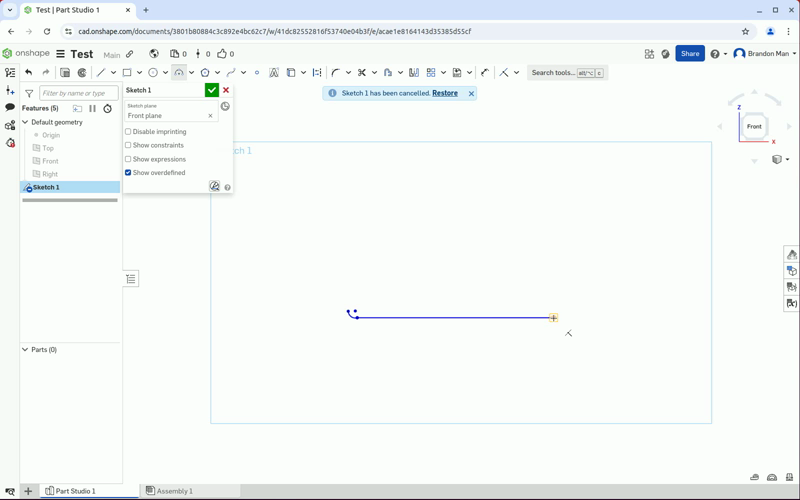
mouse_move(560, 311)
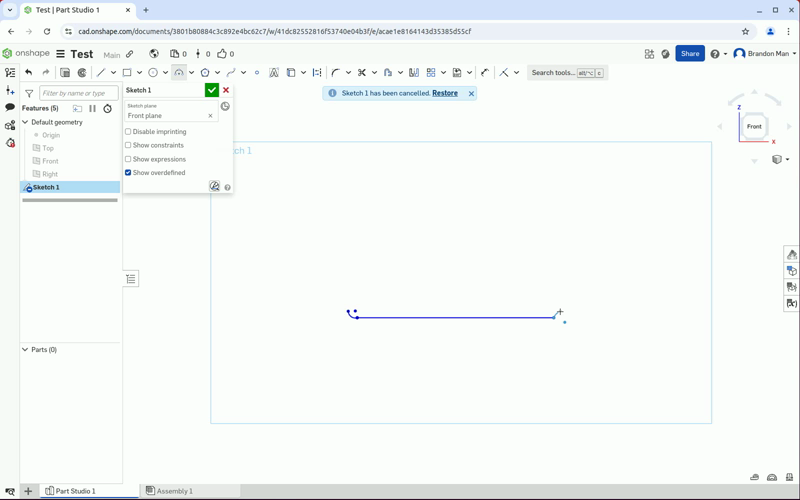
click(560, 311)
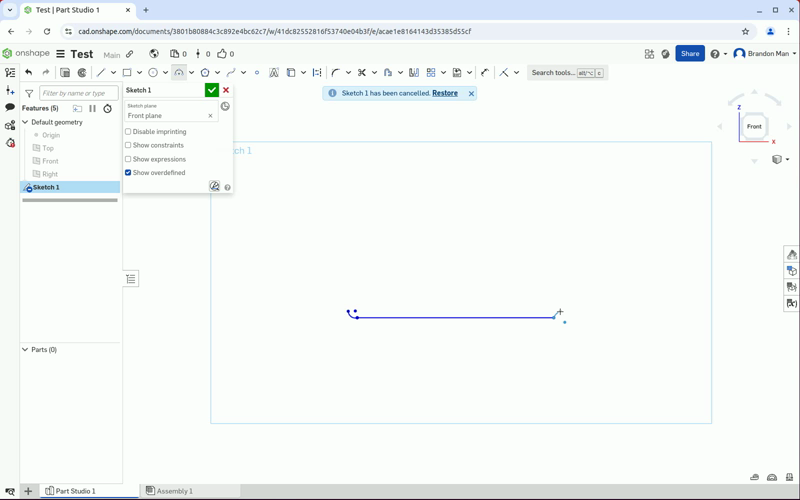
mouse_move(558, 315)
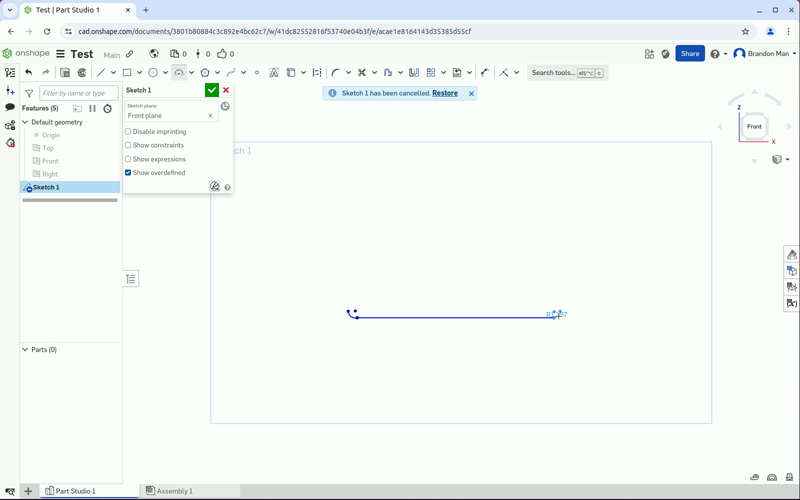
click(558, 315)
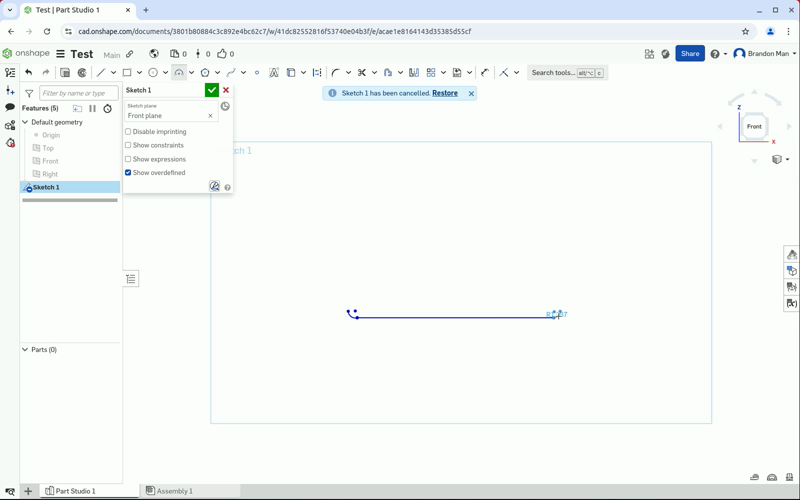
key_up(shift)
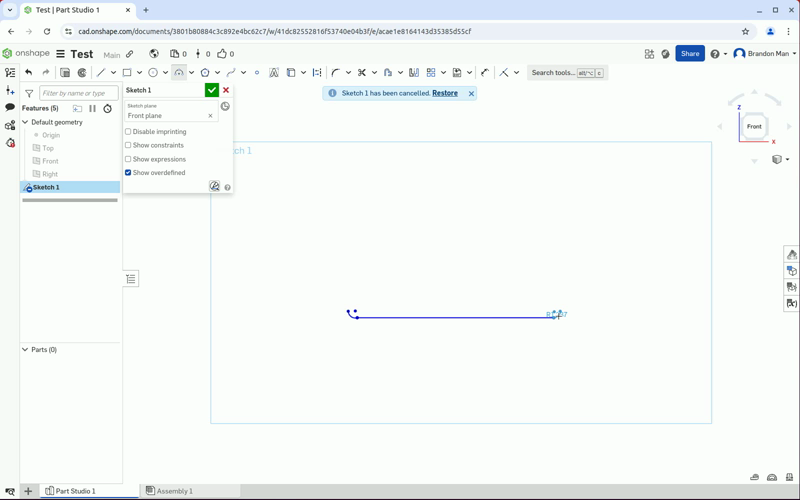
key(esc)
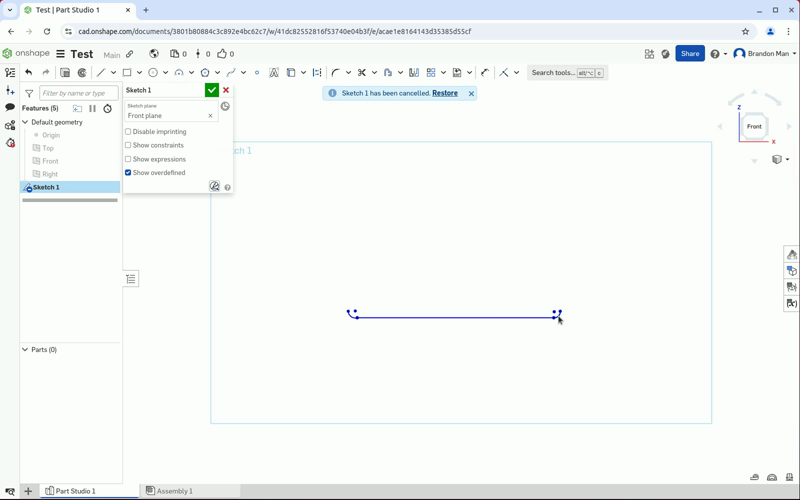
key(l)
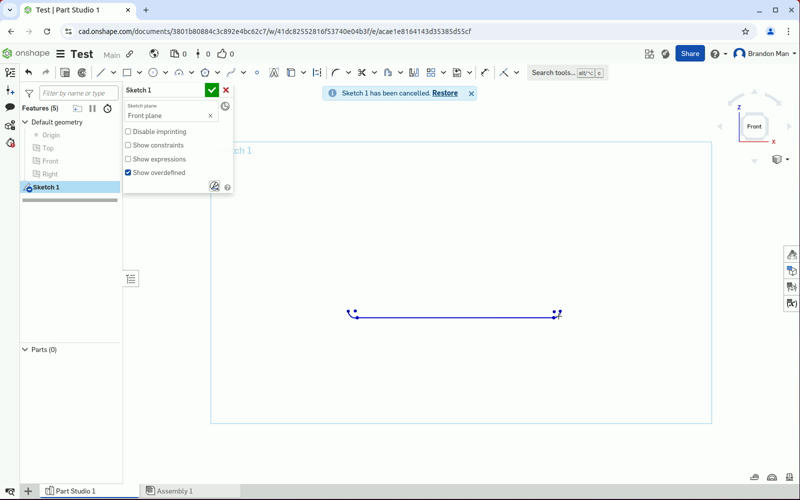
mouse_move(560, 311)
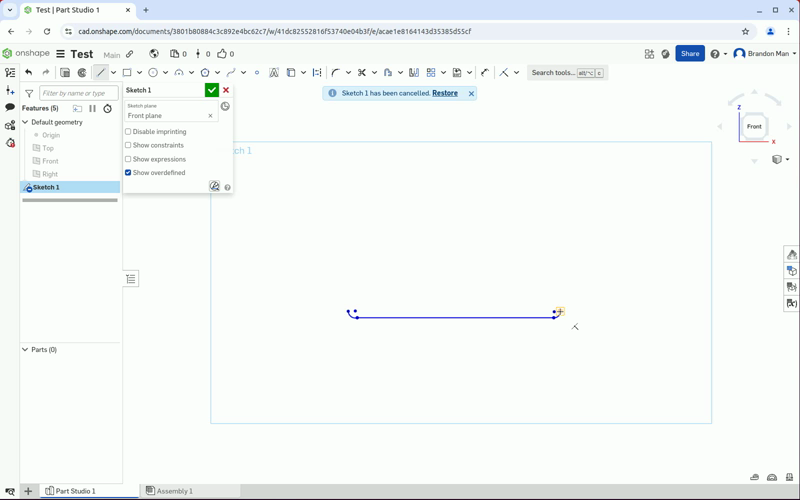
click(560, 311)
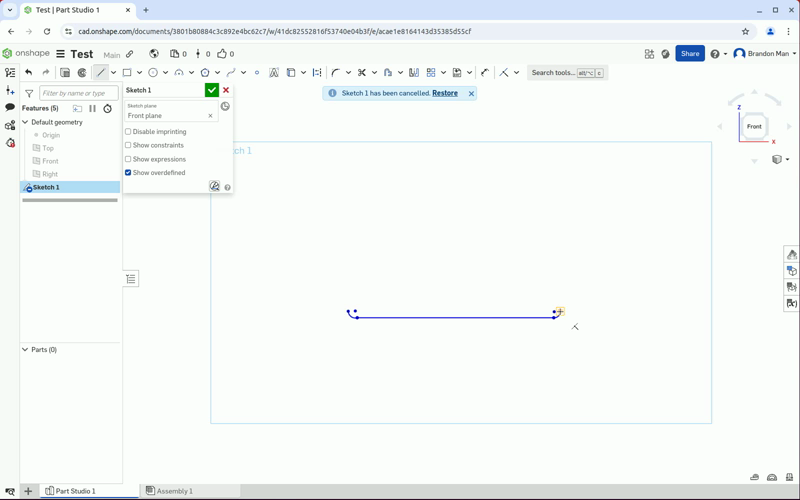
key_down(shift)
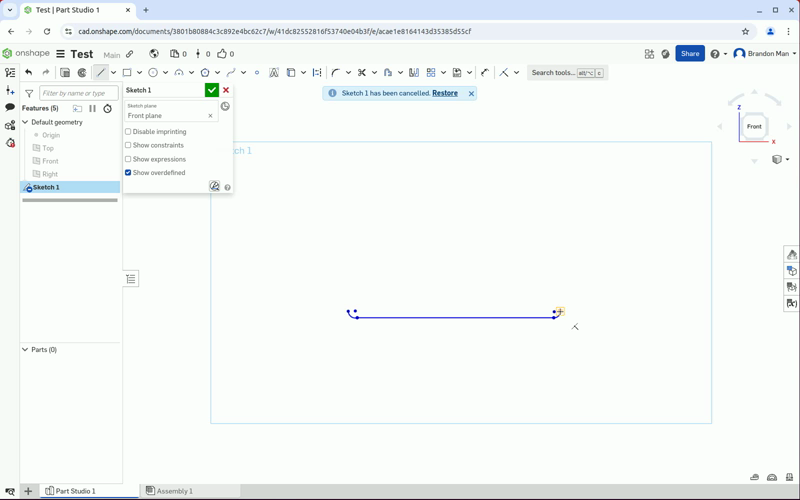
mouse_move(560, 192)
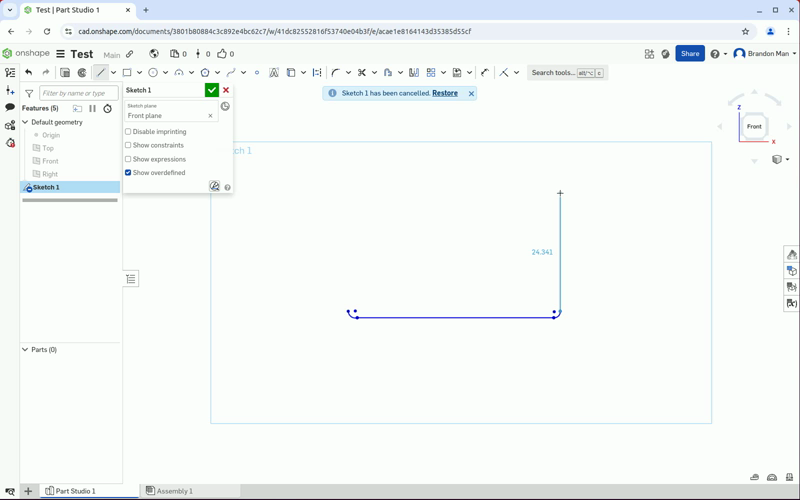
click(560, 192)
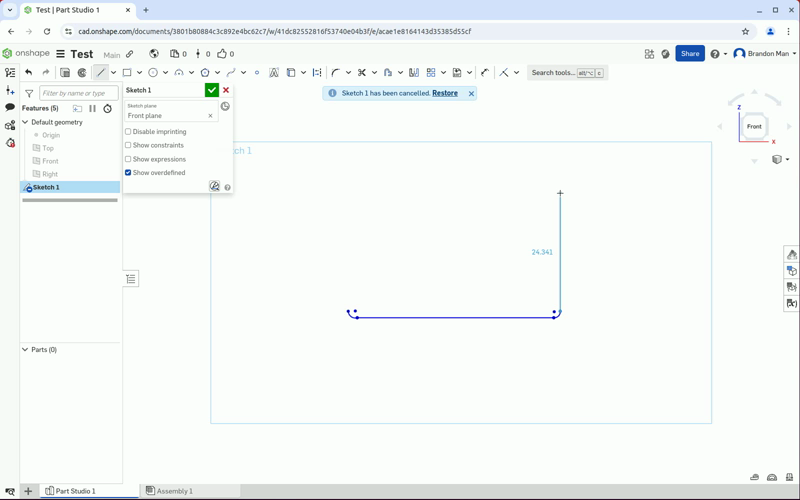
key_up(shift)
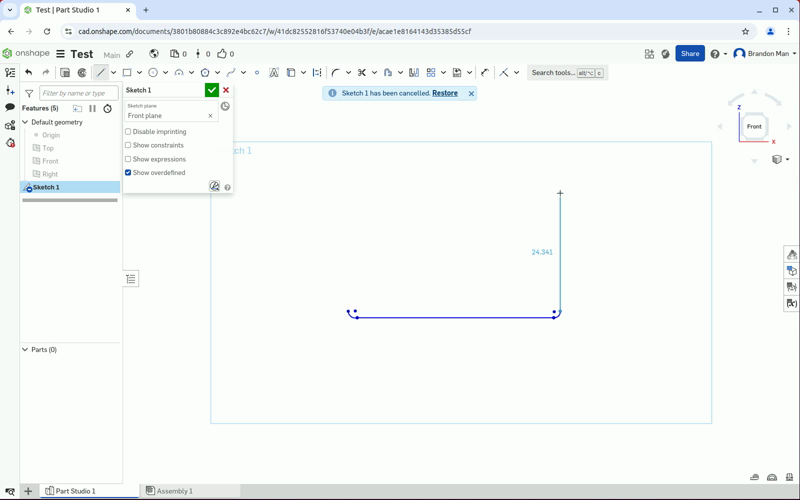
key(esc)
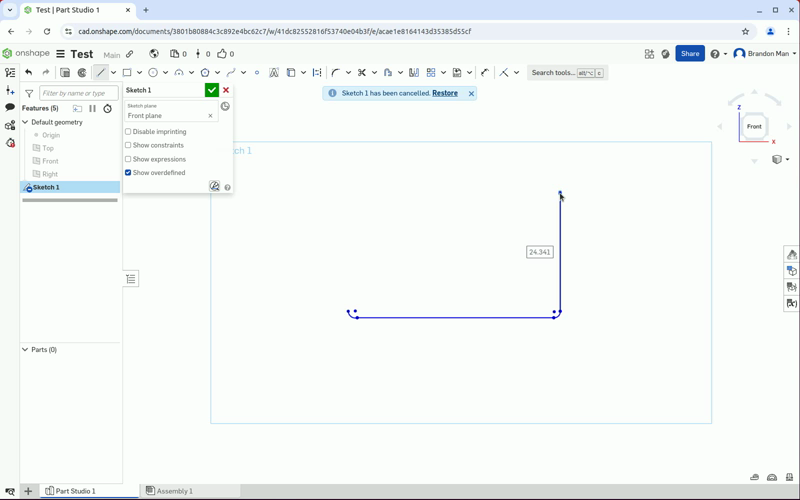
key(a)
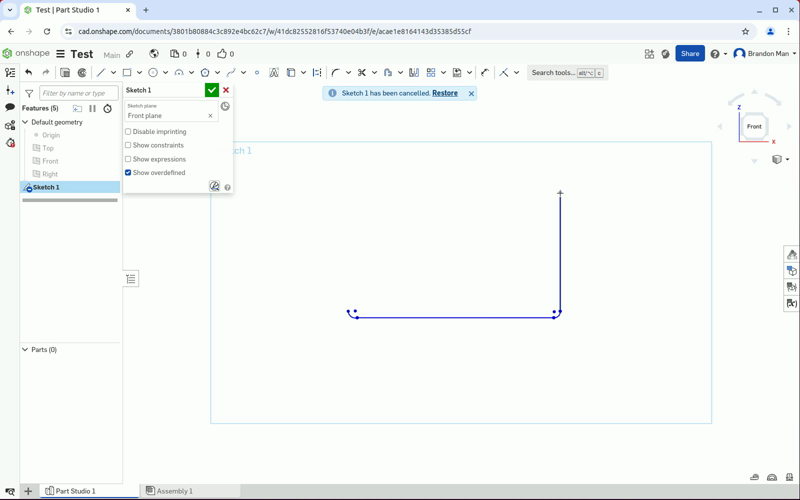
mouse_move(560, 192)
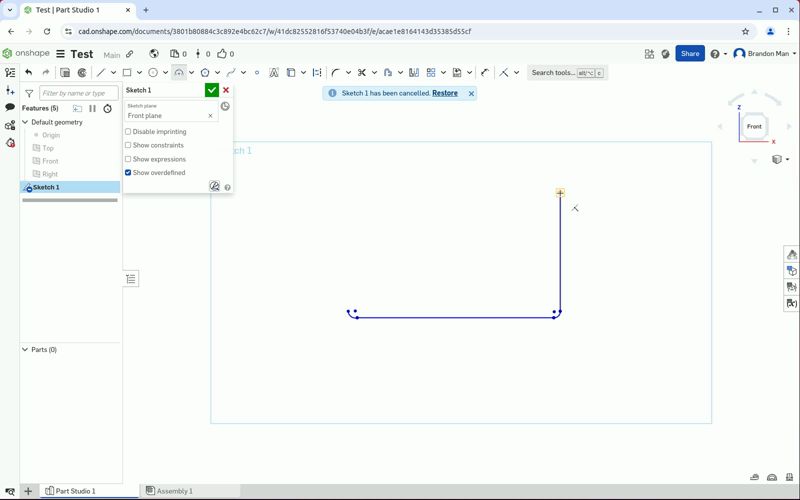
click(560, 192)
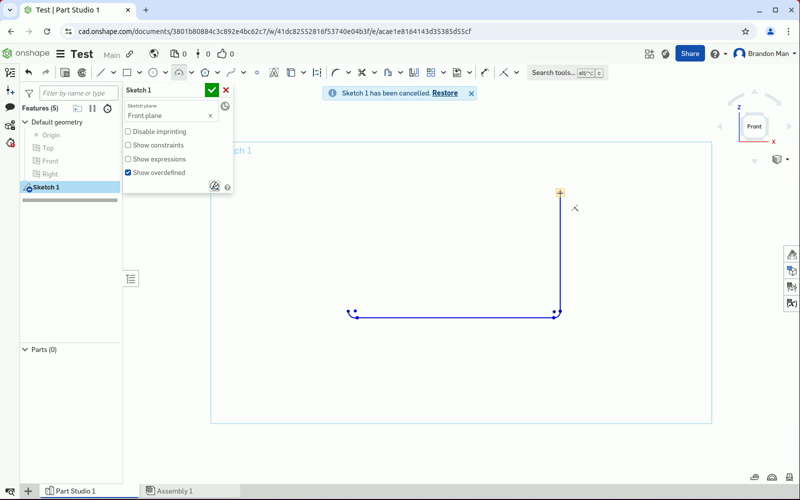
key_down(shift)
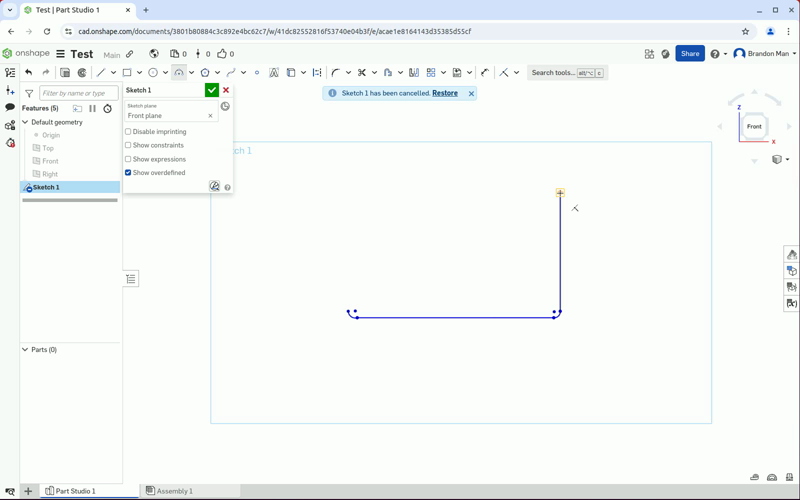
mouse_move(553, 186)
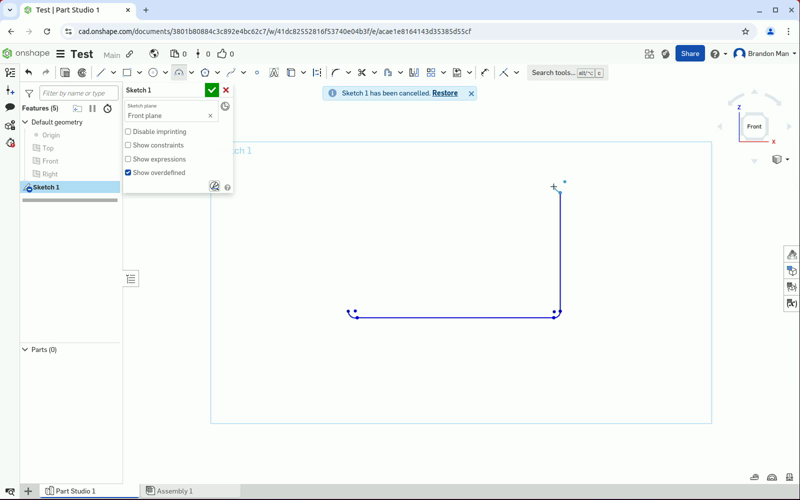
click(553, 186)
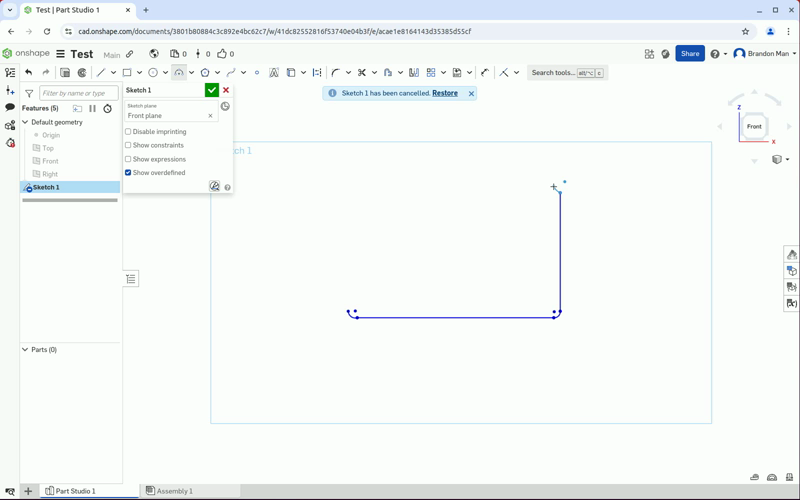
mouse_move(558, 188)
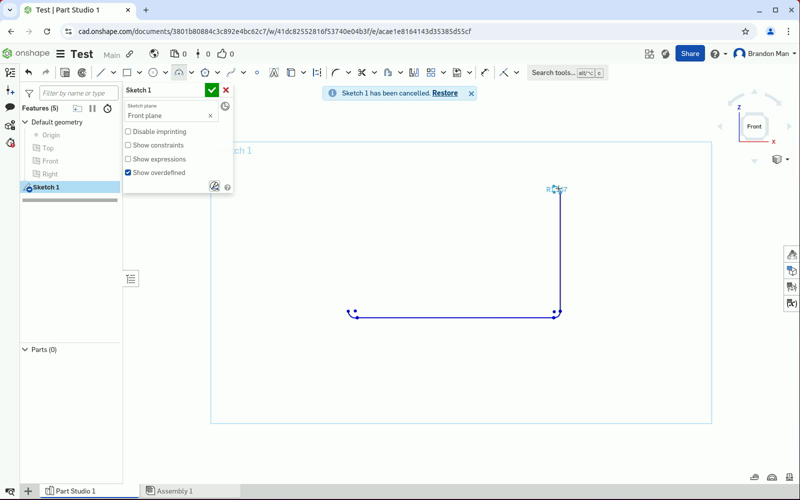
click(558, 188)
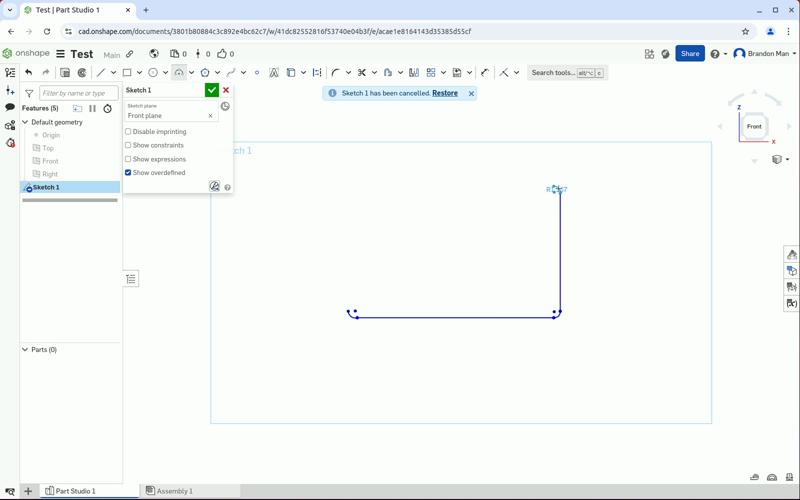
key_up(shift)
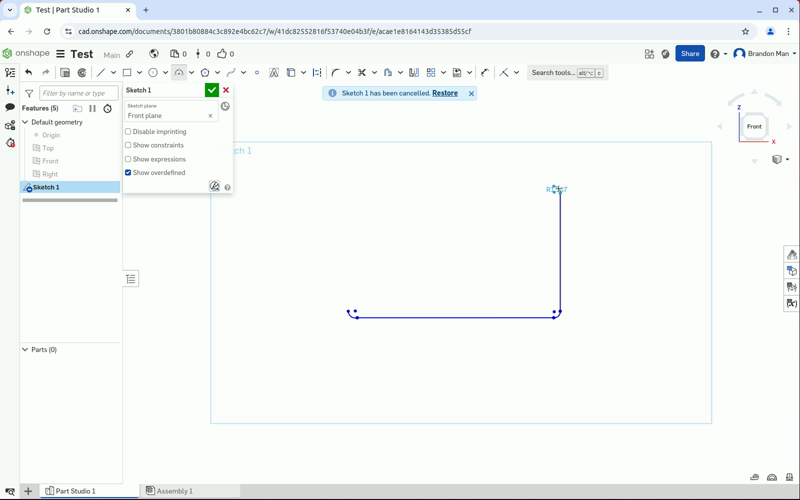
key(esc)
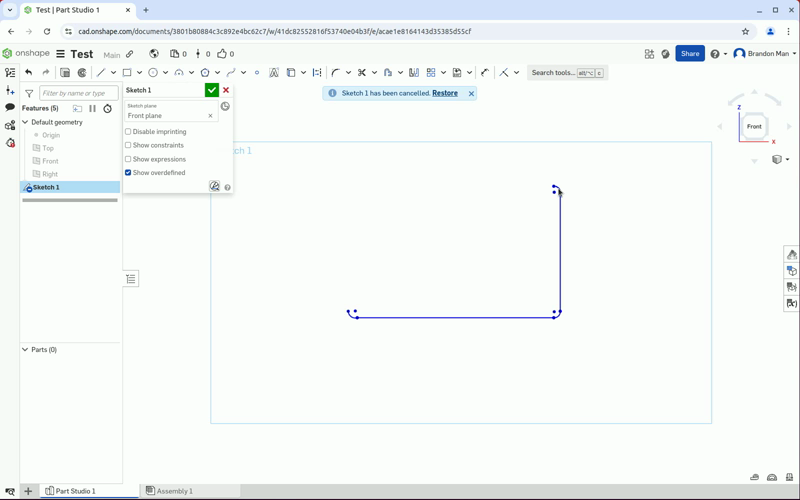
key(l)
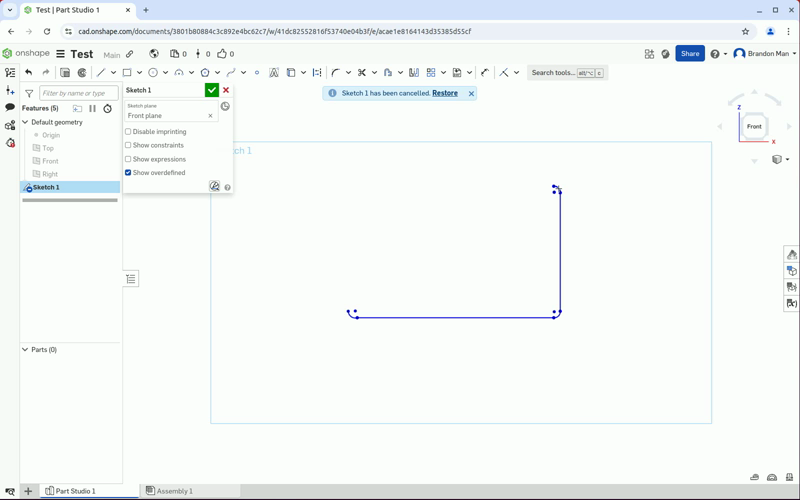
mouse_move(553, 186)
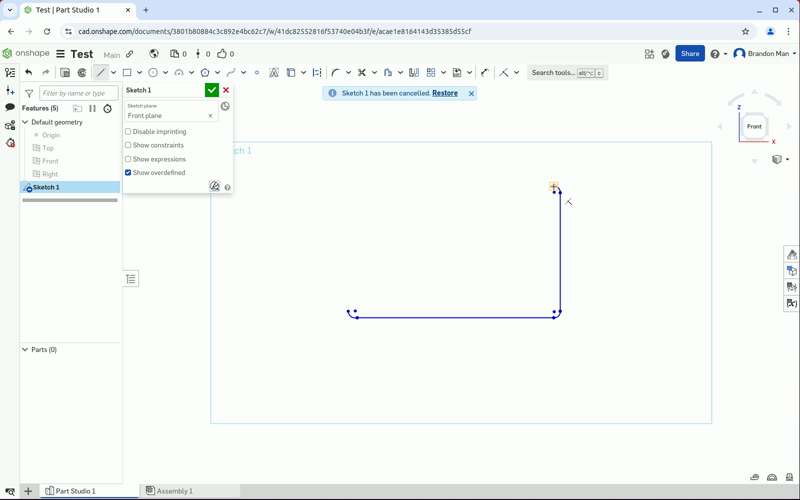
click(553, 186)
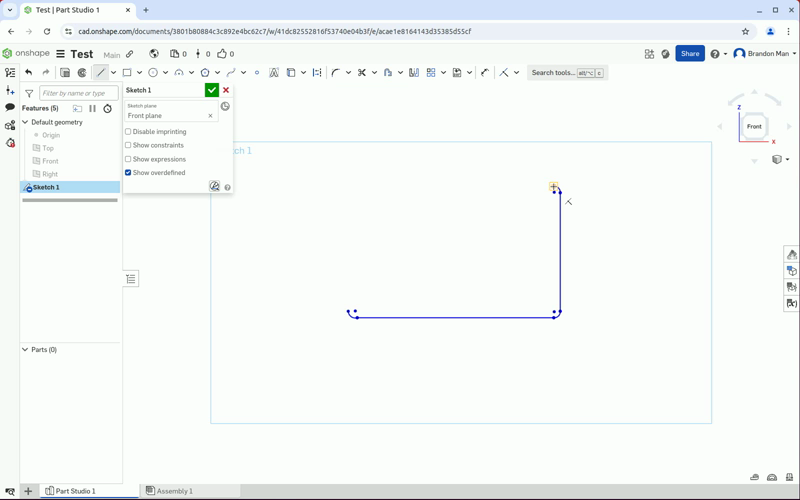
key_down(shift)
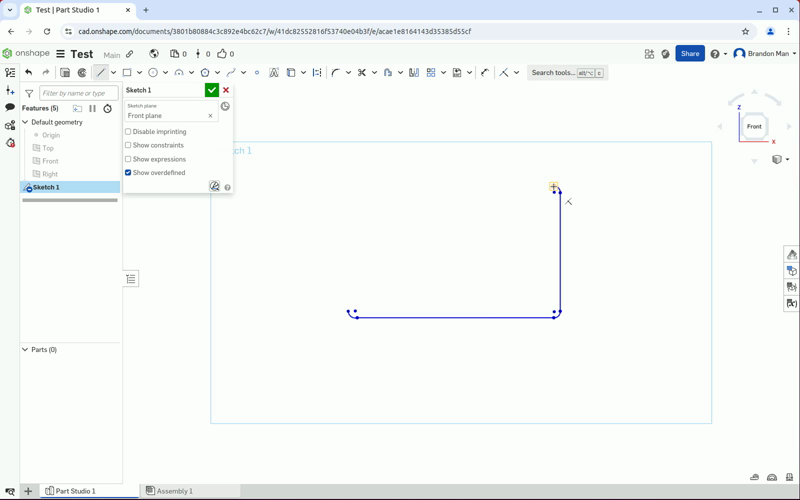
mouse_move(357, 186)
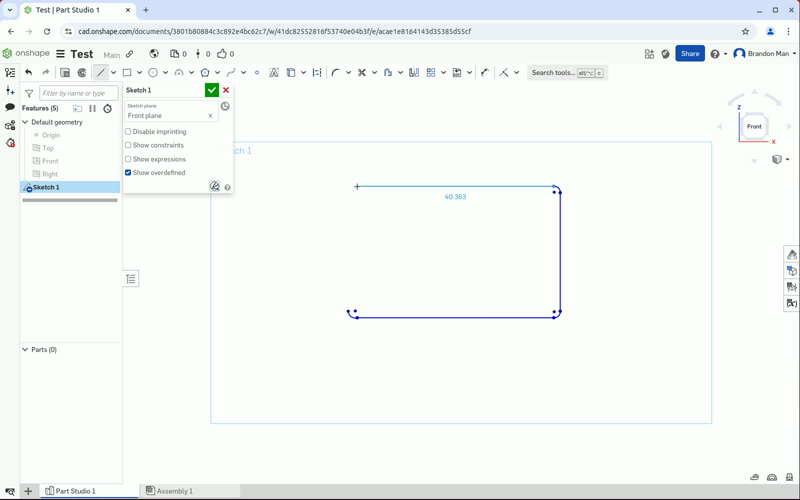
click(357, 186)
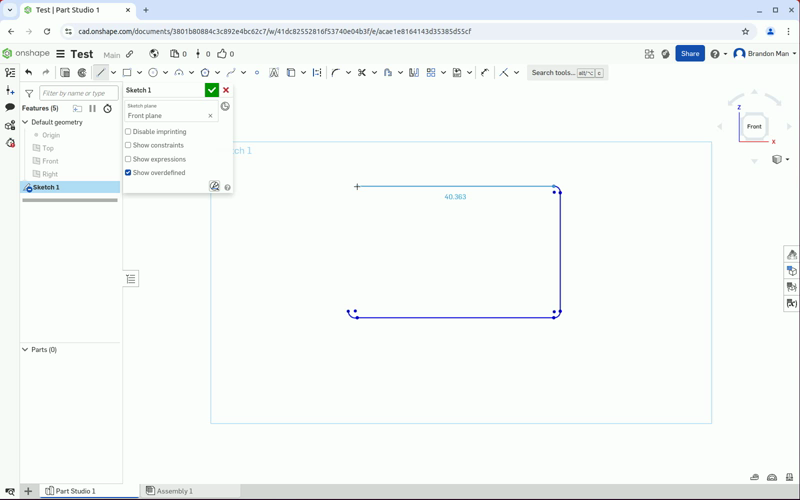
key_up(shift)
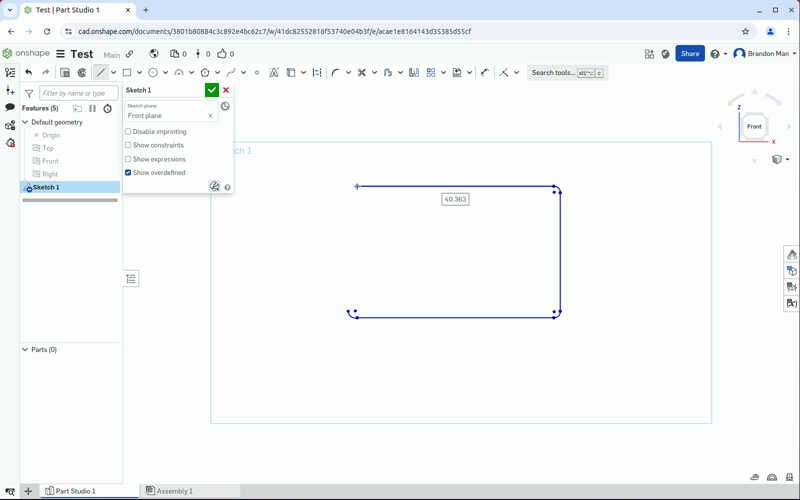
key(esc)
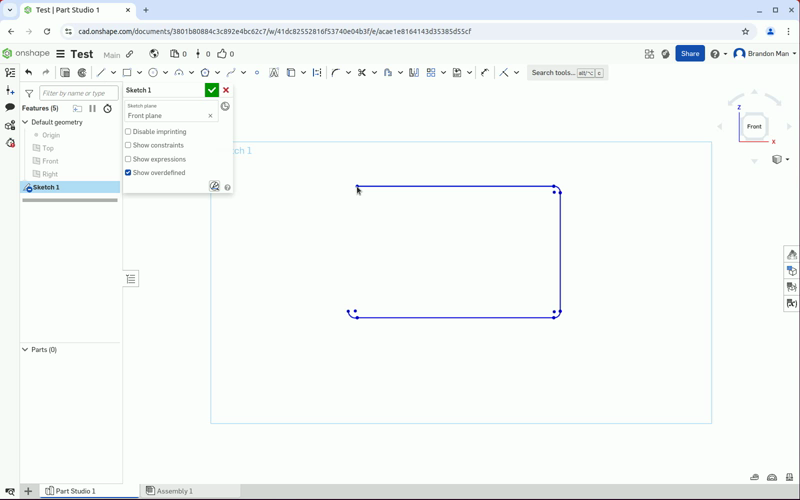
key(a)
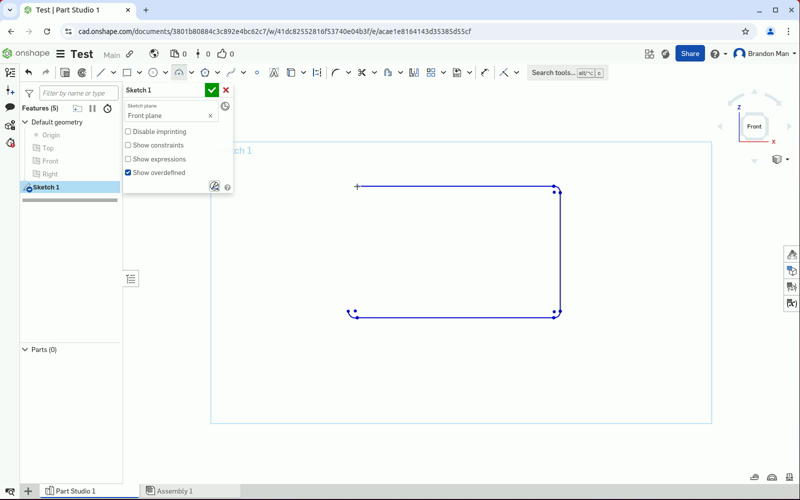
mouse_move(357, 186)
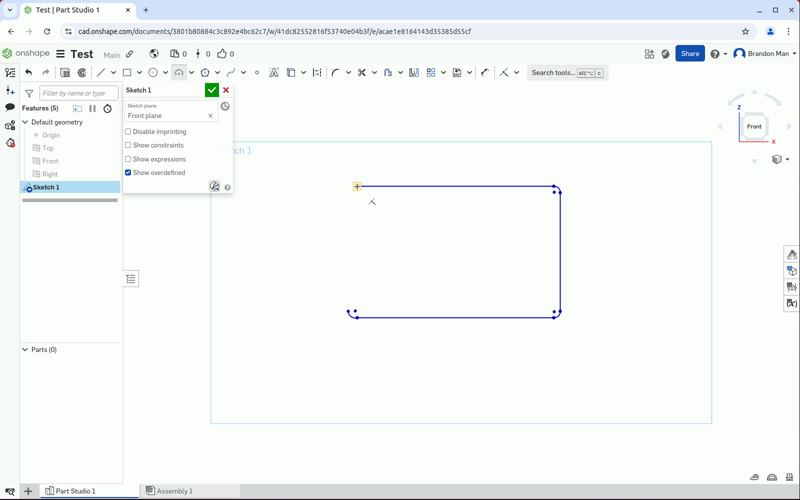
click(357, 186)
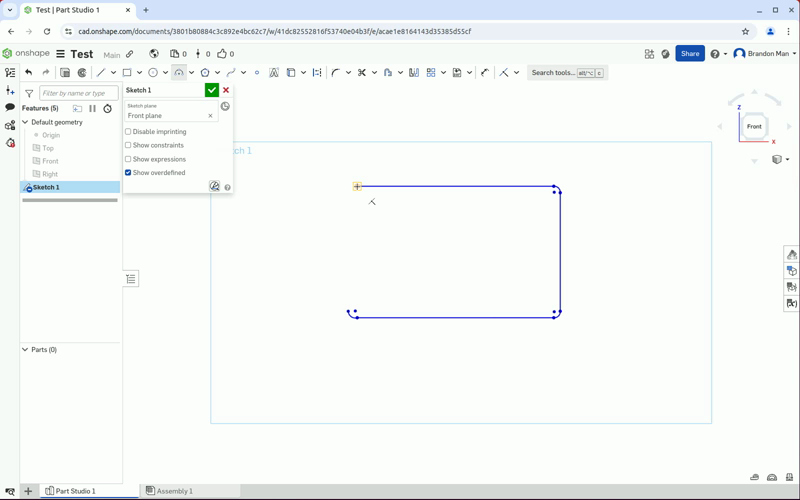
key_down(shift)
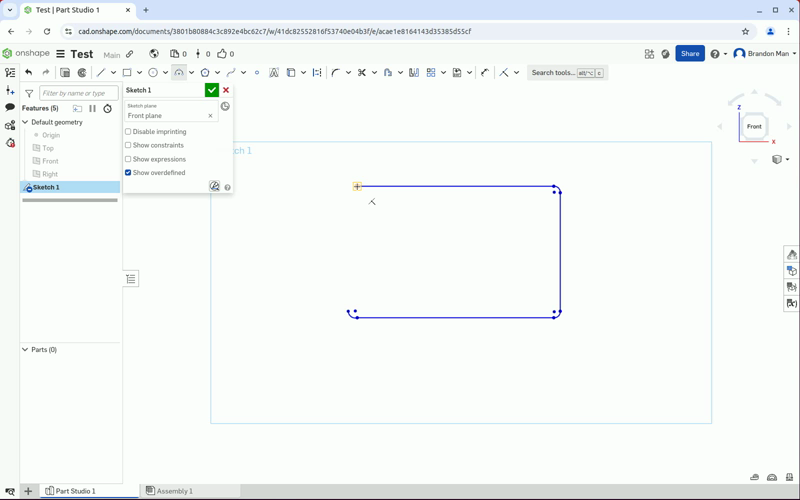
mouse_move(348, 192)
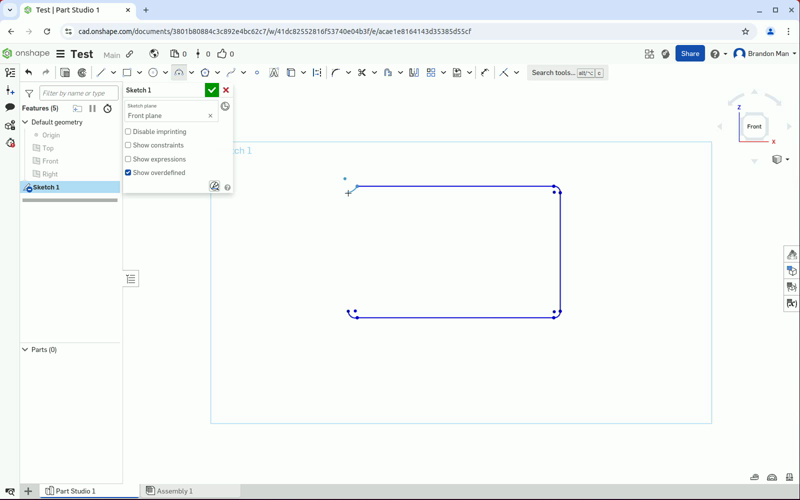
click(348, 192)
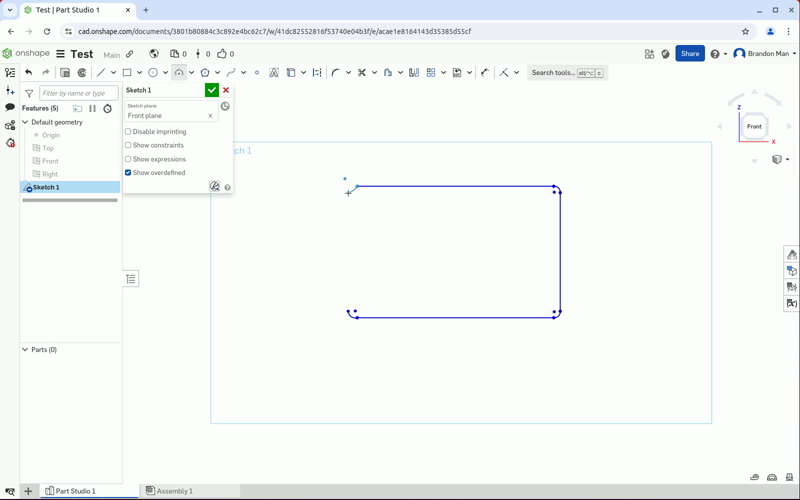
mouse_move(351, 187)
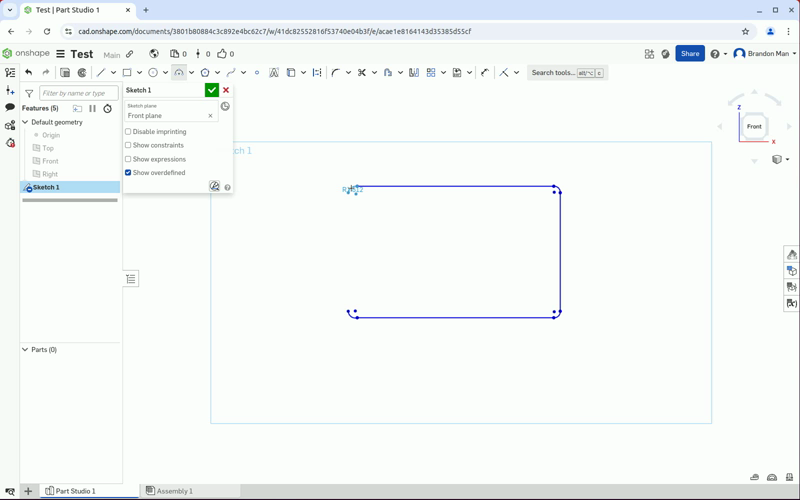
click(351, 187)
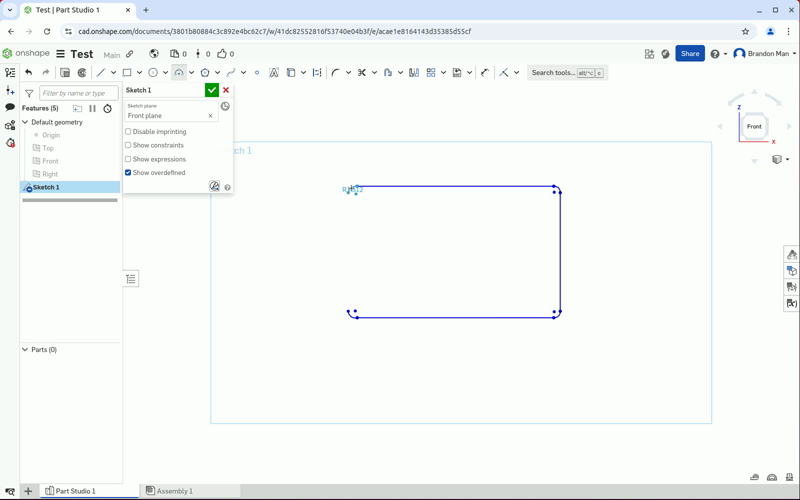
key_up(shift)
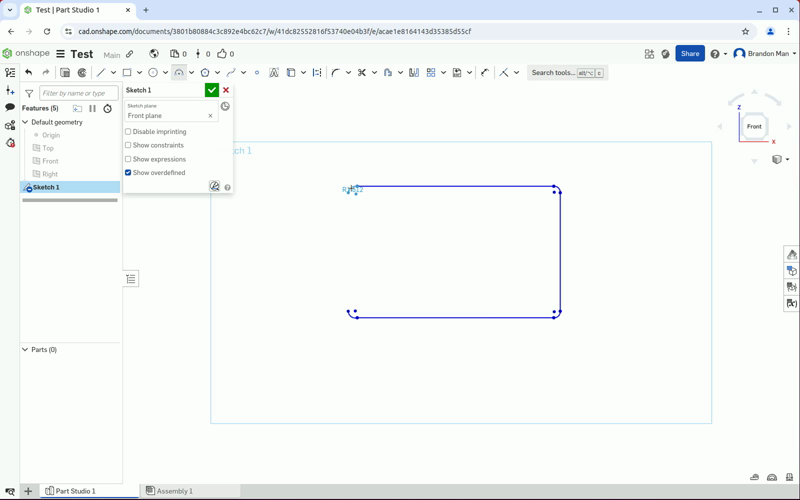
key(esc)
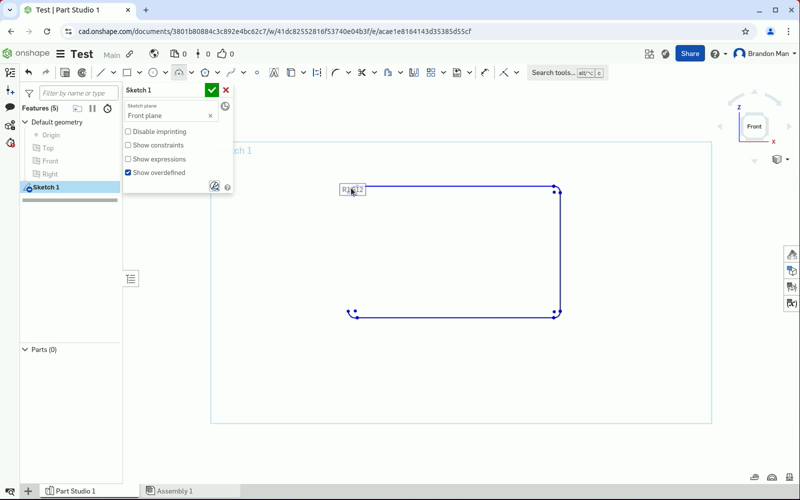
key(l)
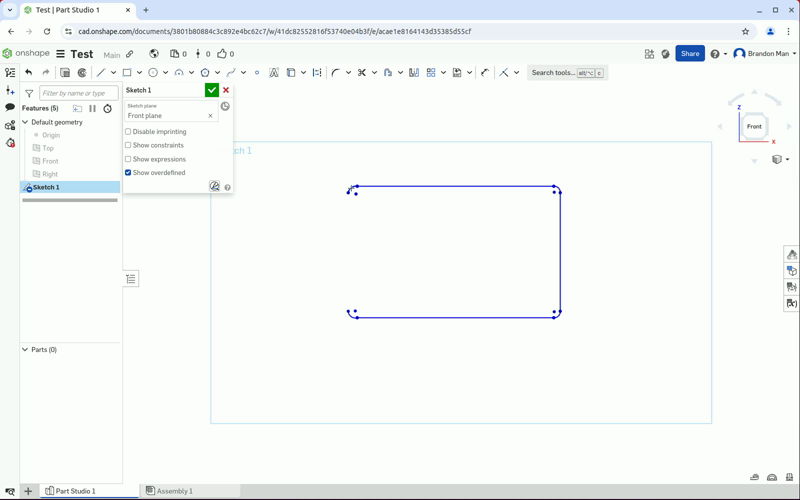
mouse_move(348, 192)
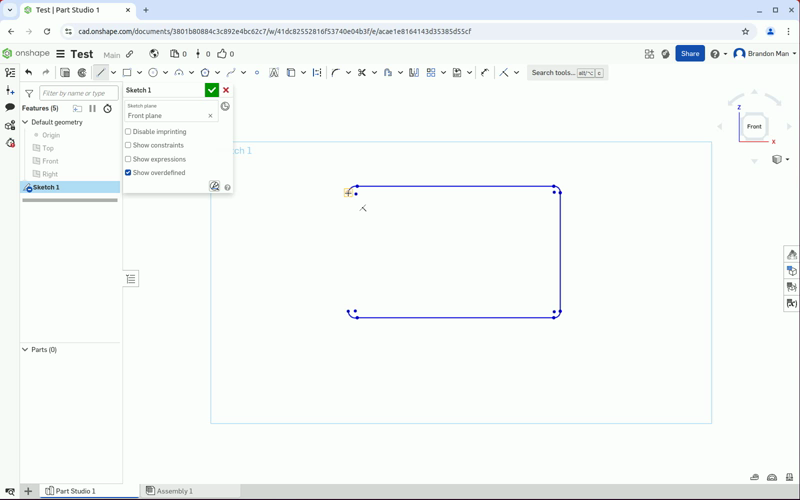
click(348, 192)
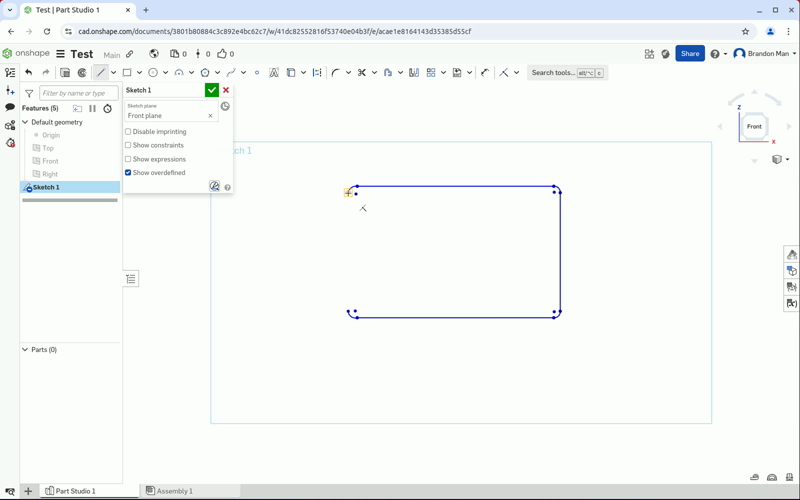
key_down(shift)
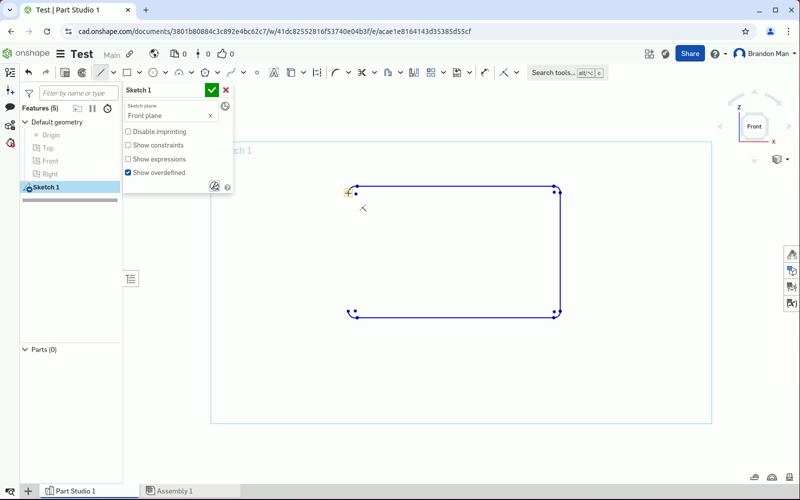
mouse_move(348, 311)
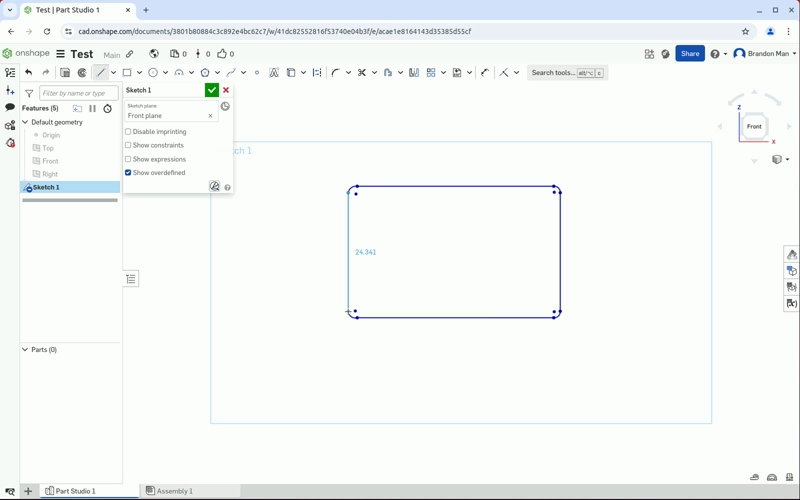
key_up(shift)
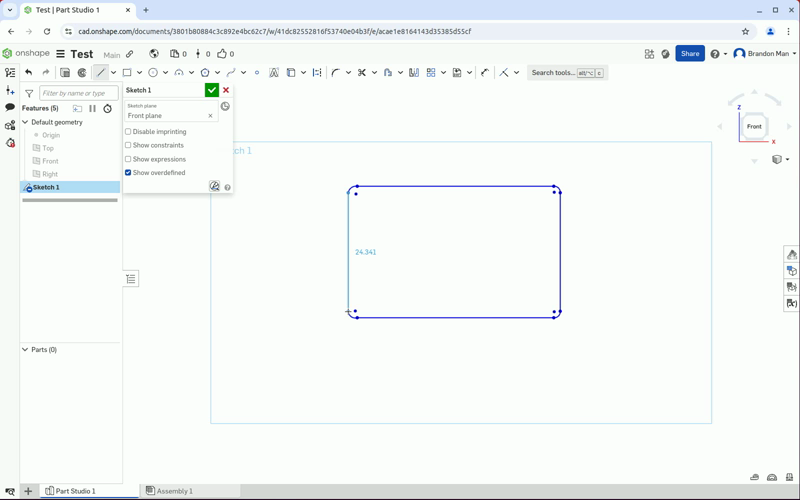
click(348, 311)
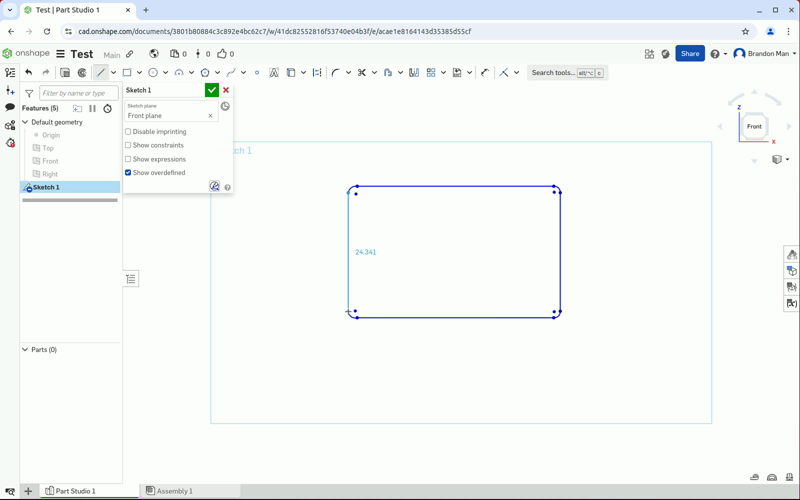
key(esc)
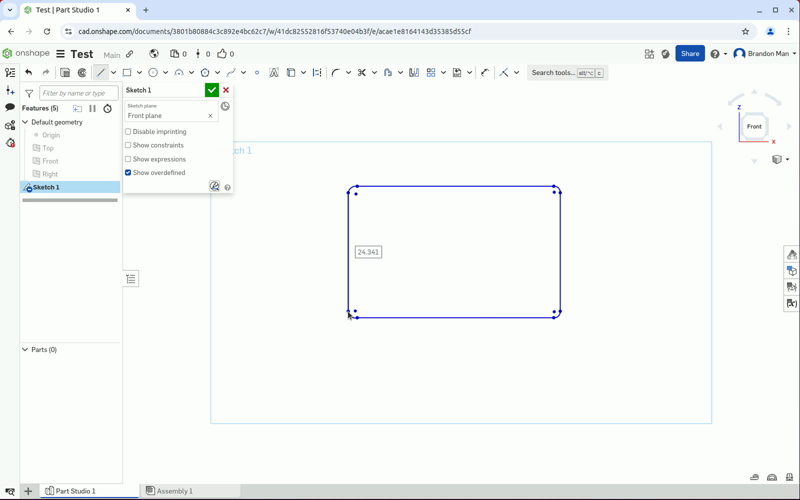
mouse_move(426, 216)
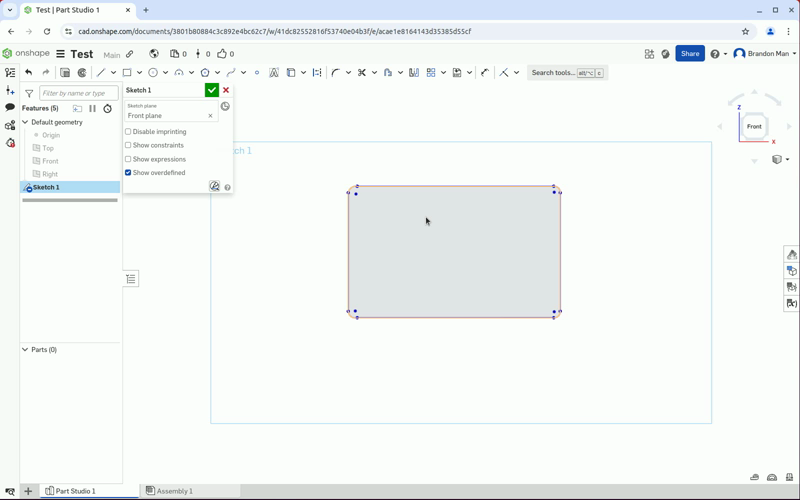
click(426, 216)
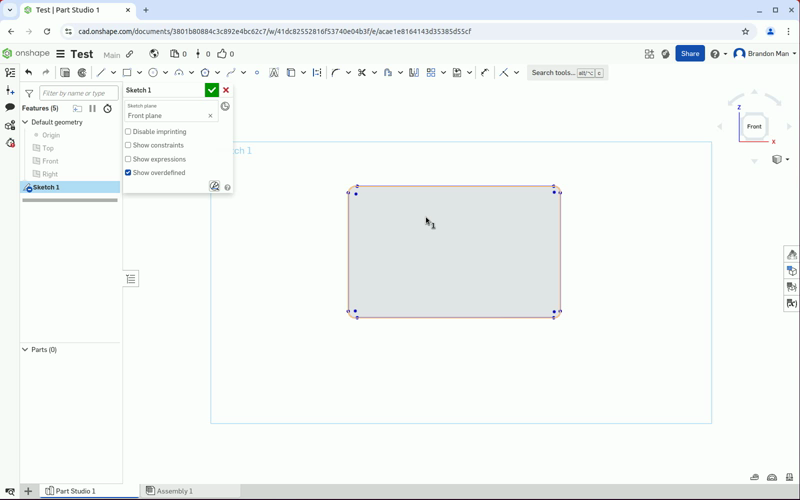
mouse_move(73, 352)
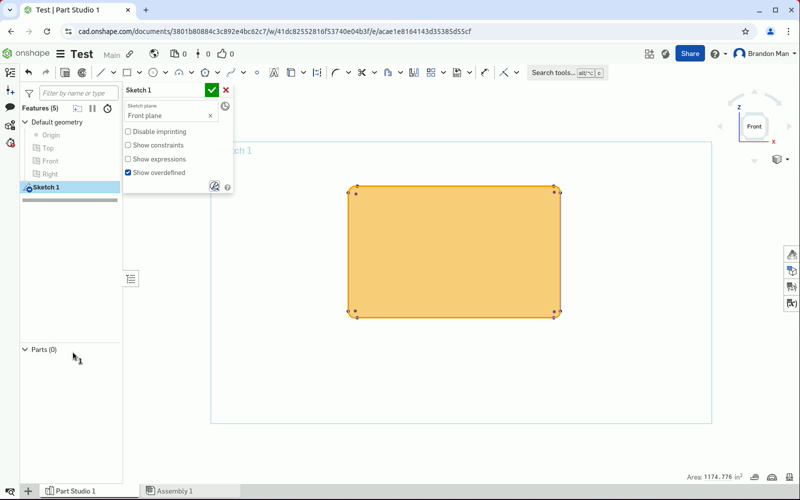
key(shift+y)
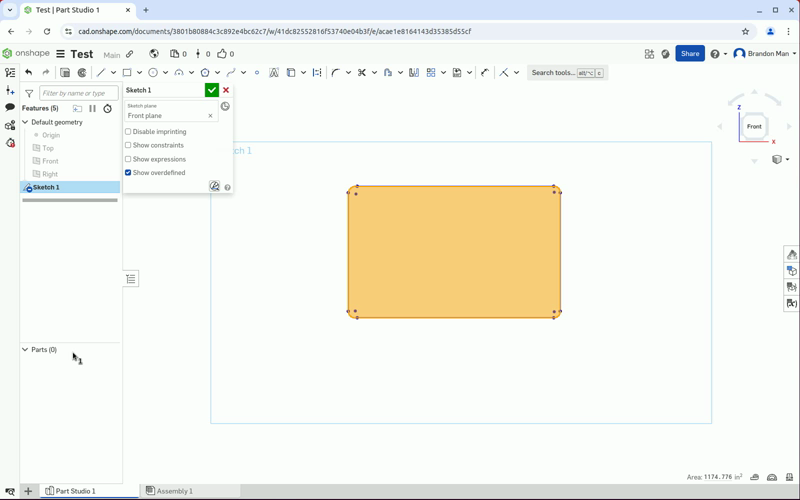
key(shift+e)
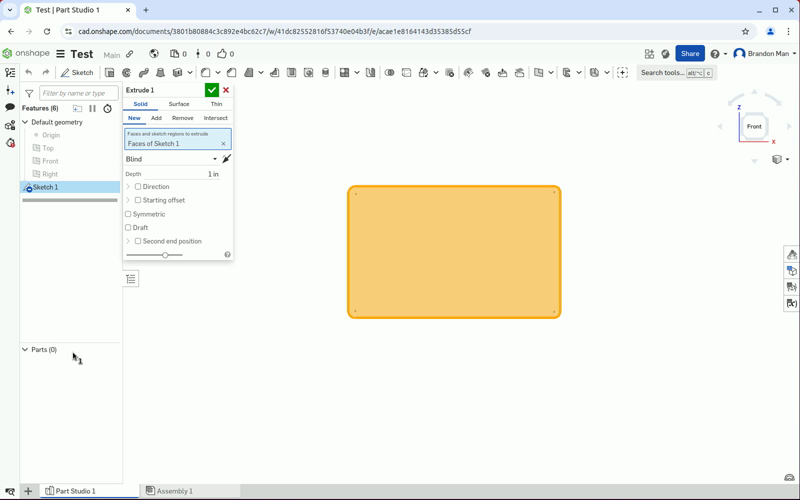
mouse_move(143, 106)
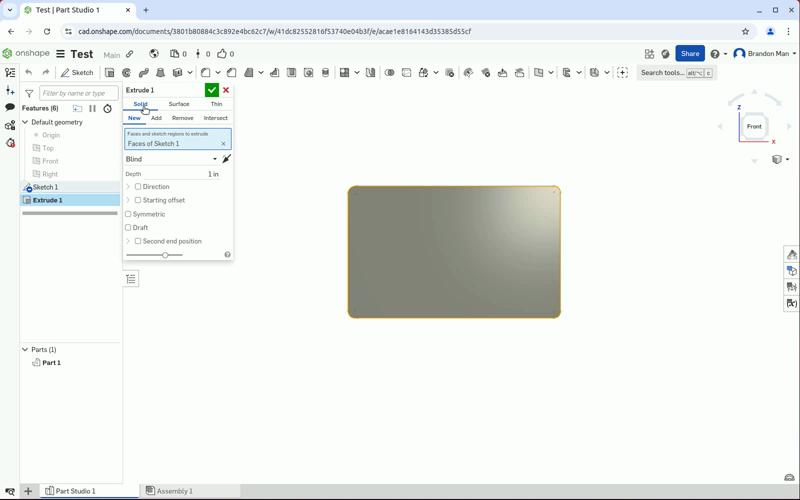
click(143, 106)
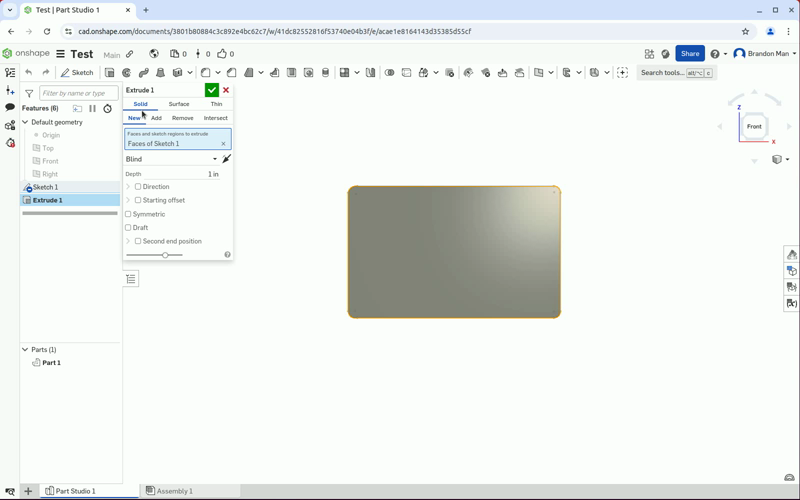
mouse_move(137, 120)
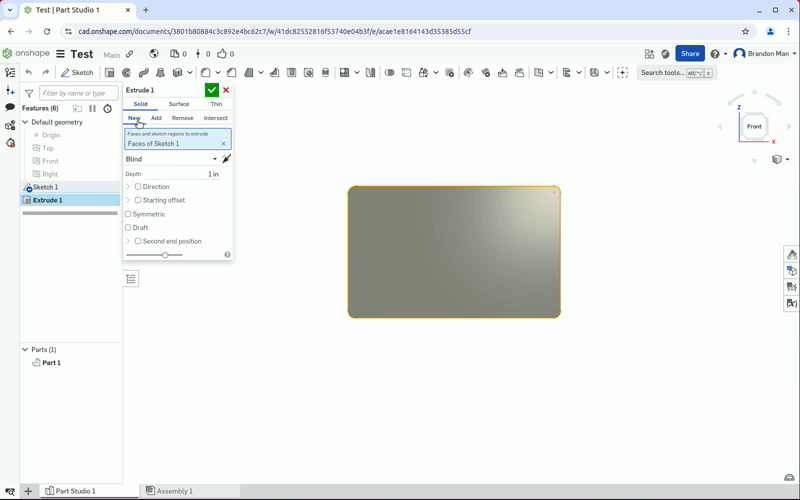
click(137, 120)
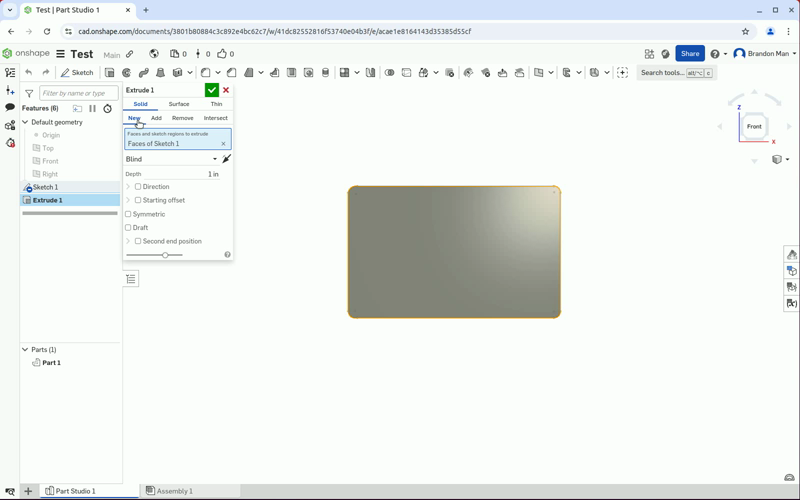
key(tab, 4)
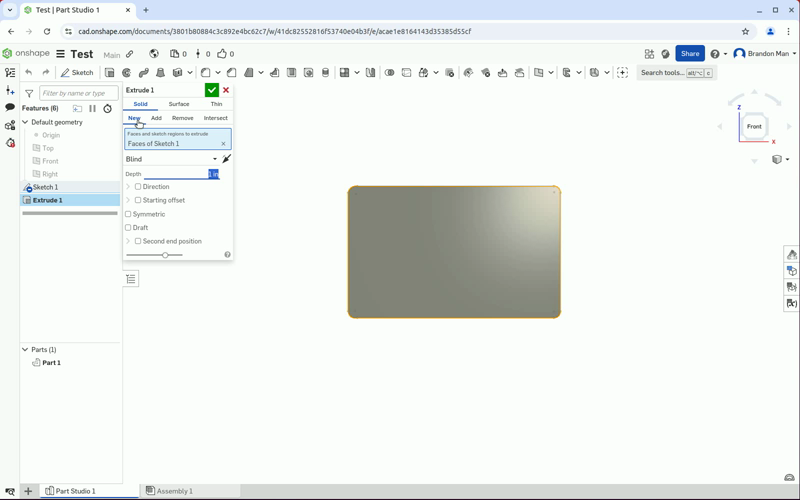
text(6.74)
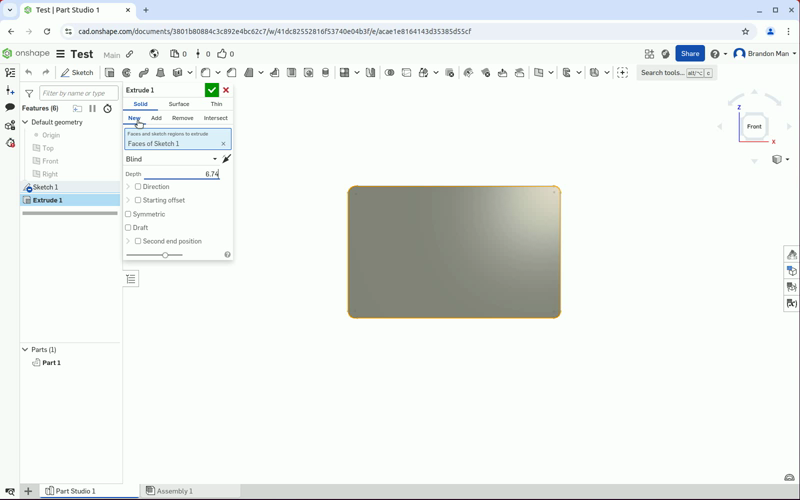
key(enter)
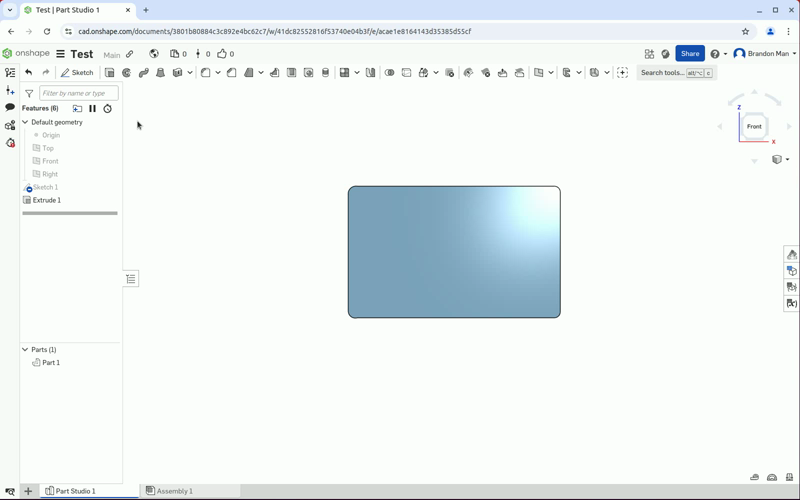
key(shift+h)
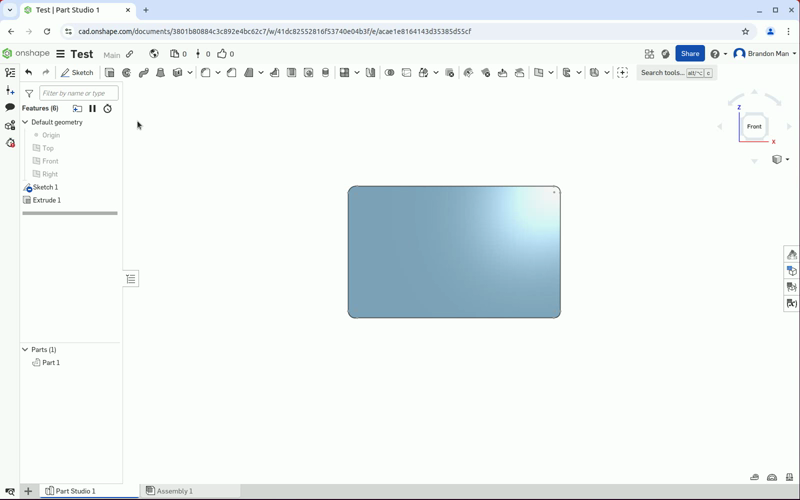
key(shift+h)
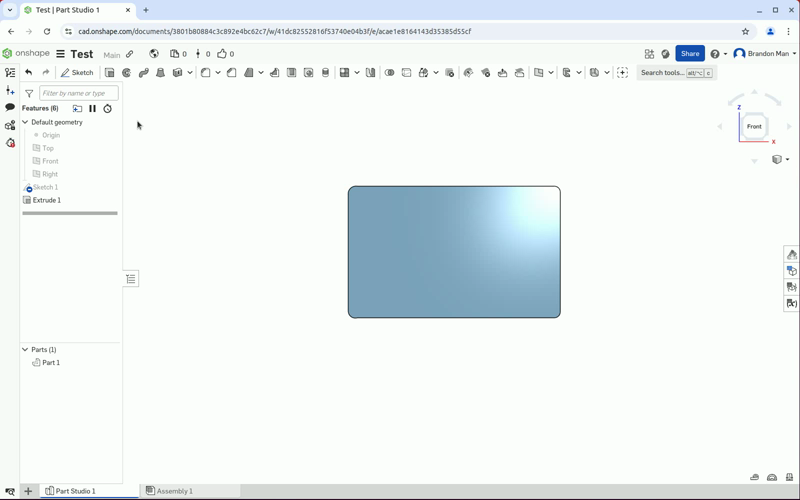
mouse_move(73, 189)
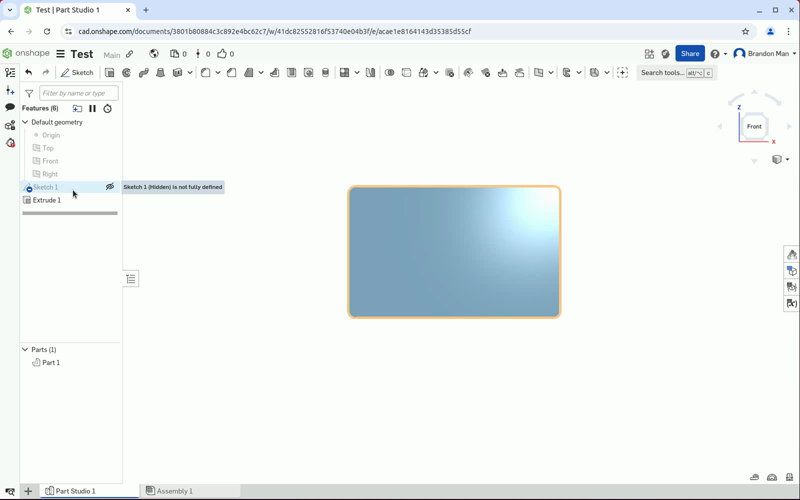
click(73, 189)
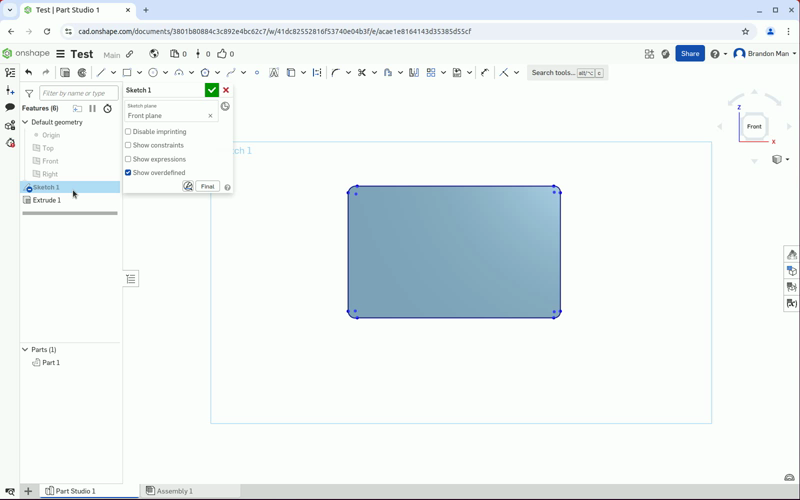
mouse_move(229, 92)
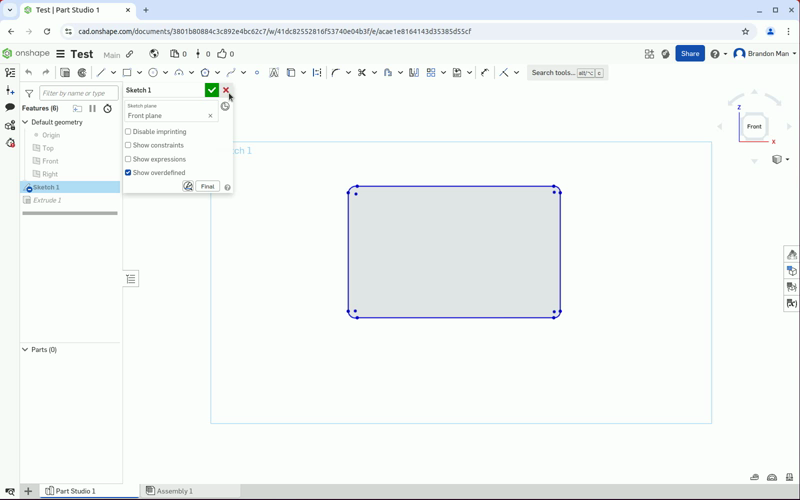
click(229, 92)
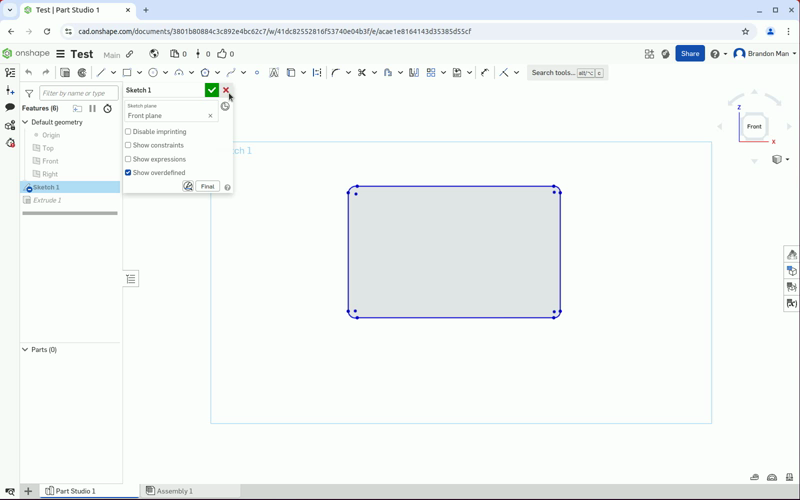
key(shift+s)
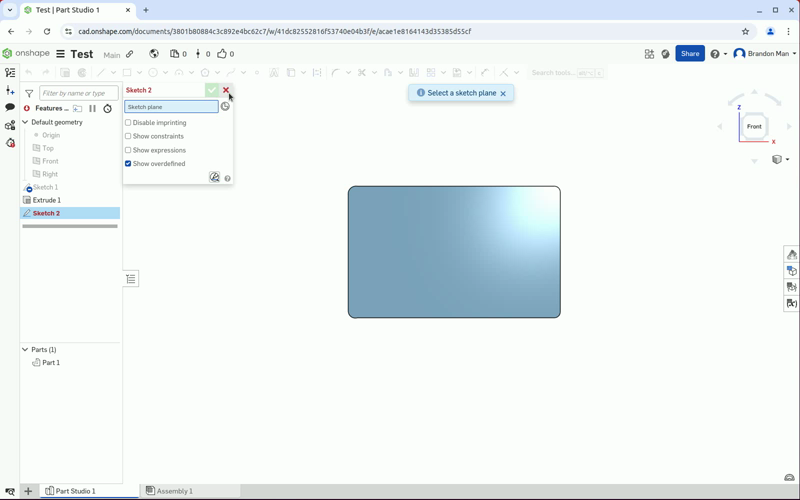
mouse_move(73, 163)
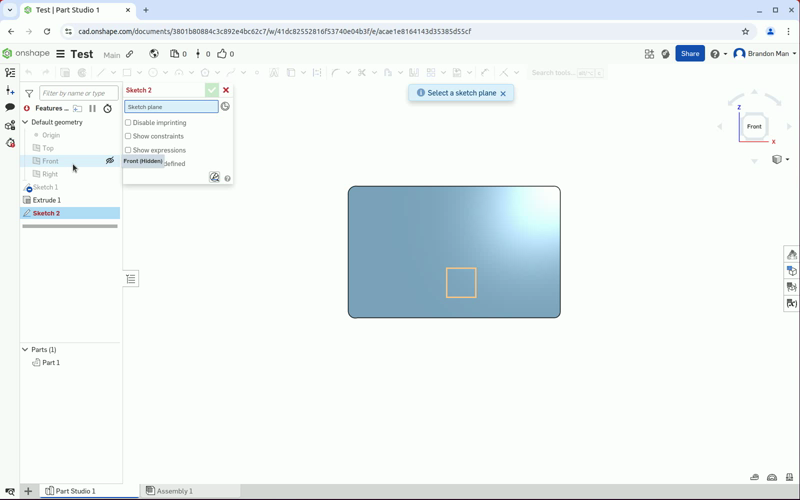
click(73, 163)
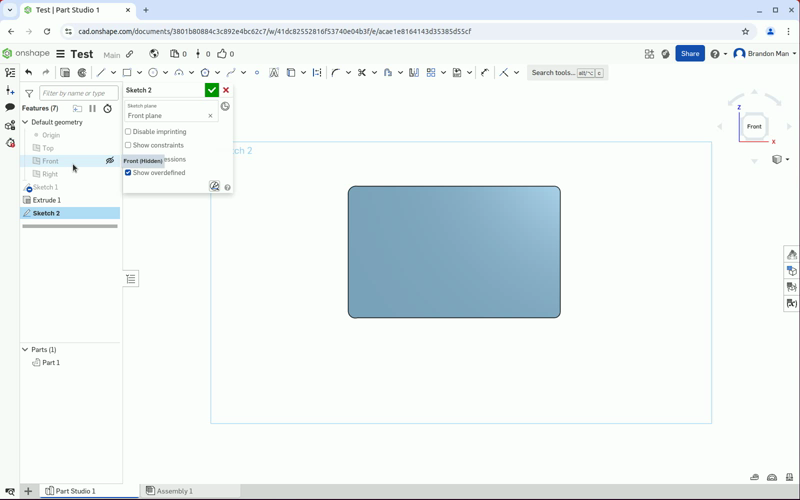
mouse_move(73, 352)
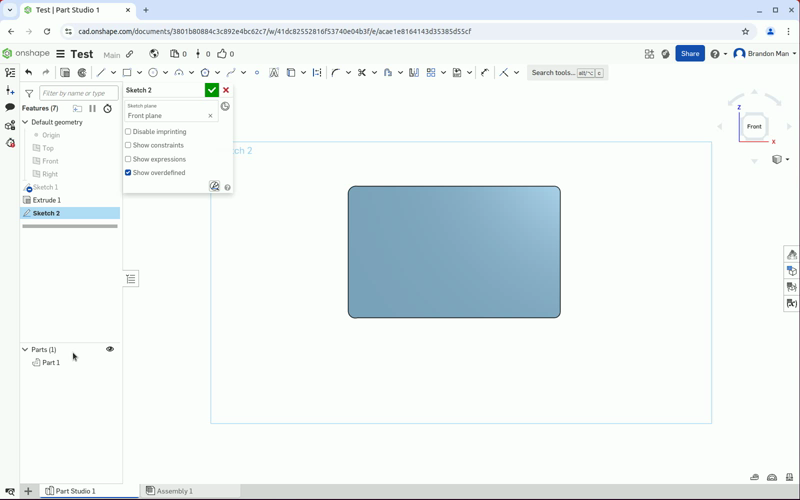
key(y)
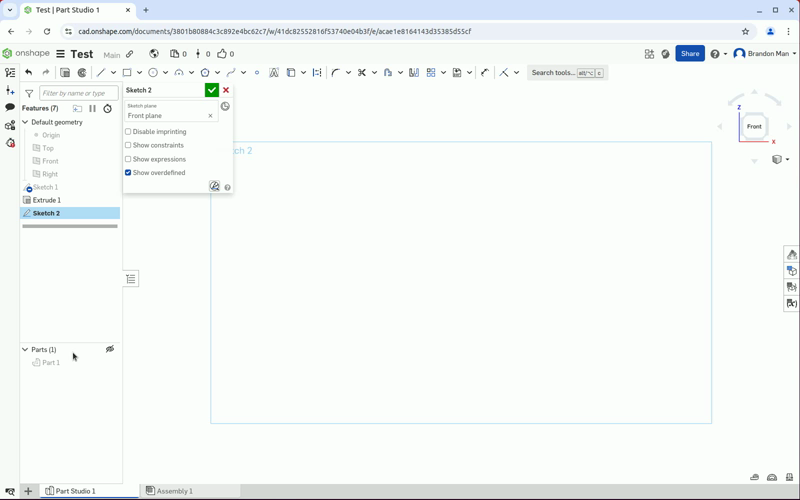
key(a)
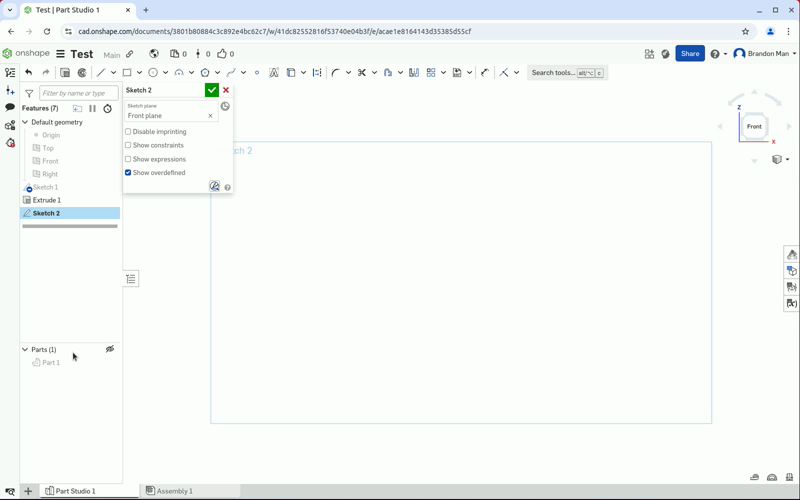
key_down(shift)
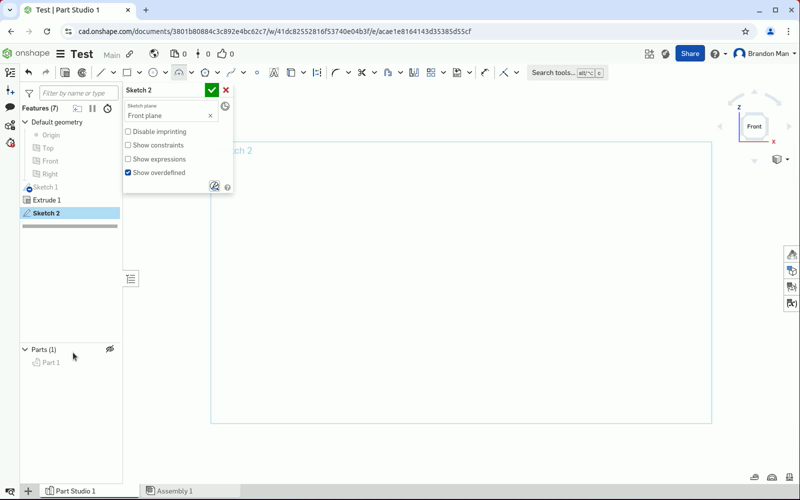
mouse_move(348, 311)
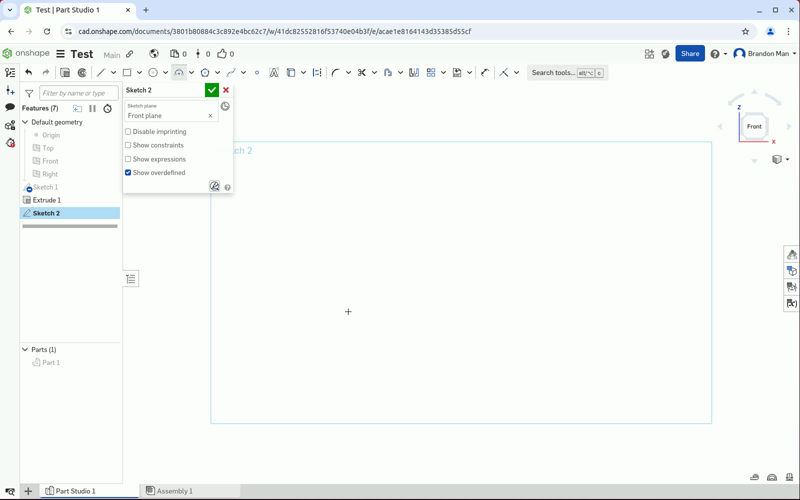
click(348, 311)
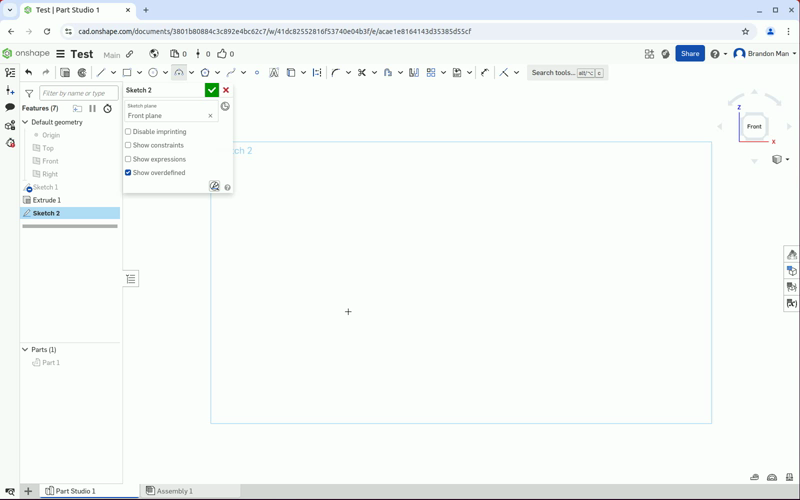
key_up(shift)
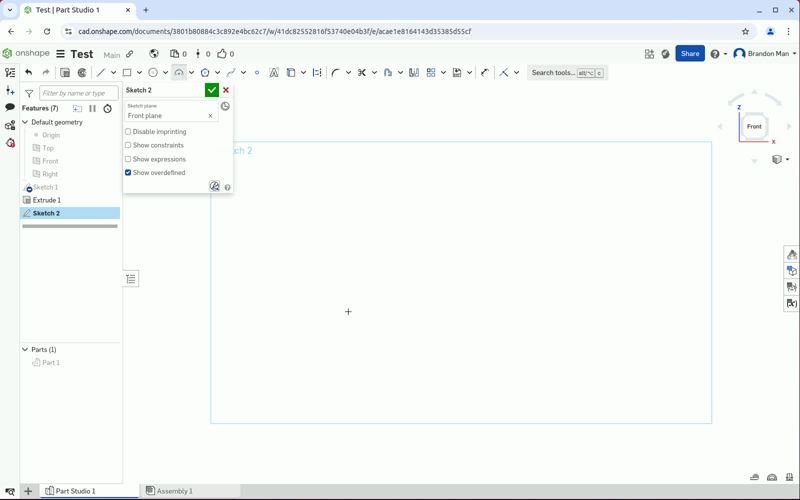
key_down(shift)
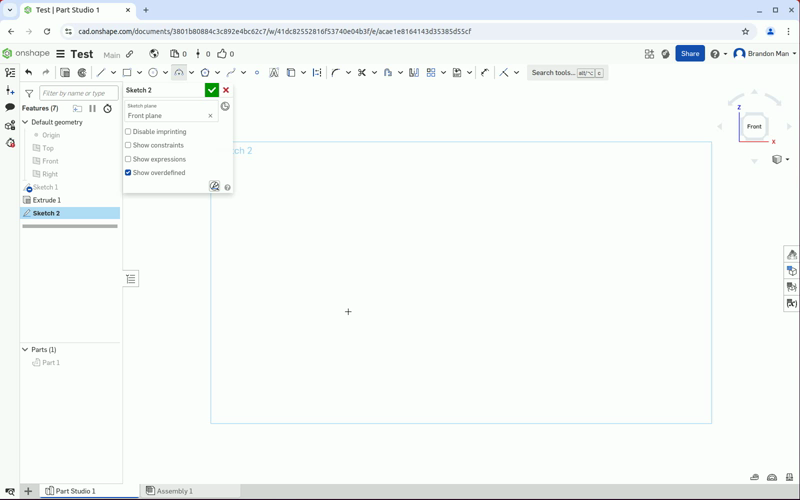
mouse_move(357, 317)
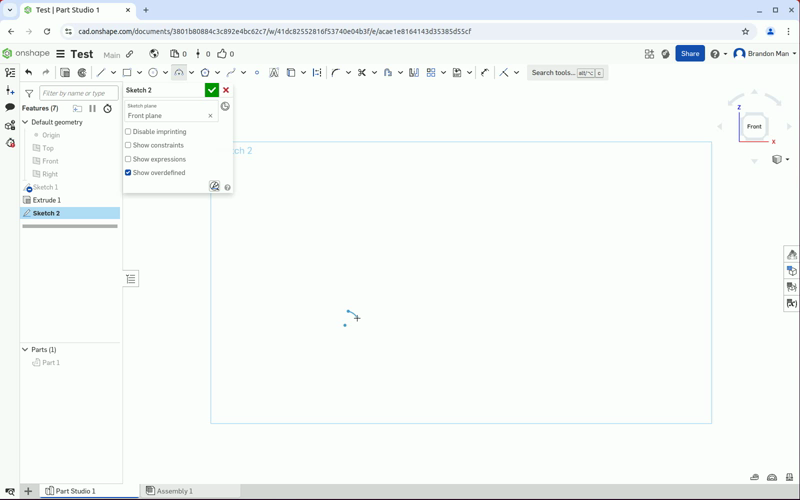
click(357, 317)
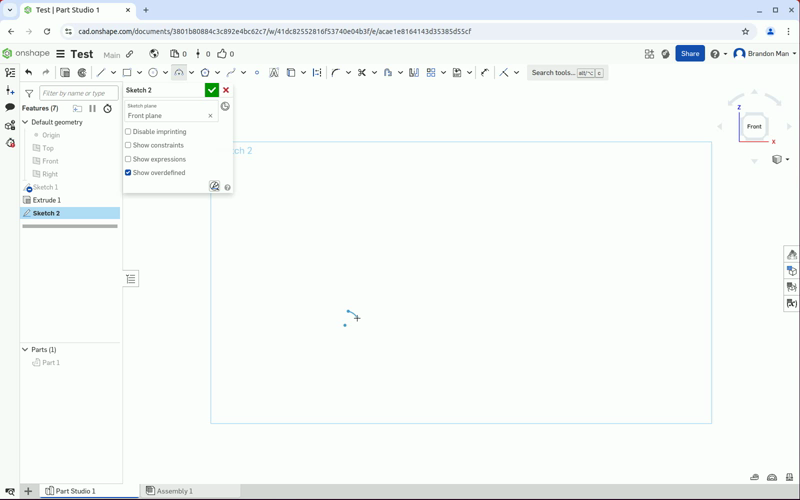
mouse_move(351, 316)
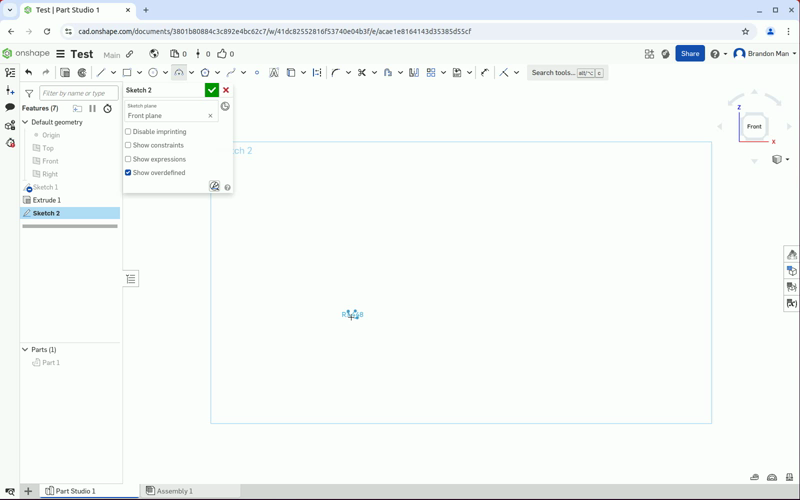
click(351, 316)
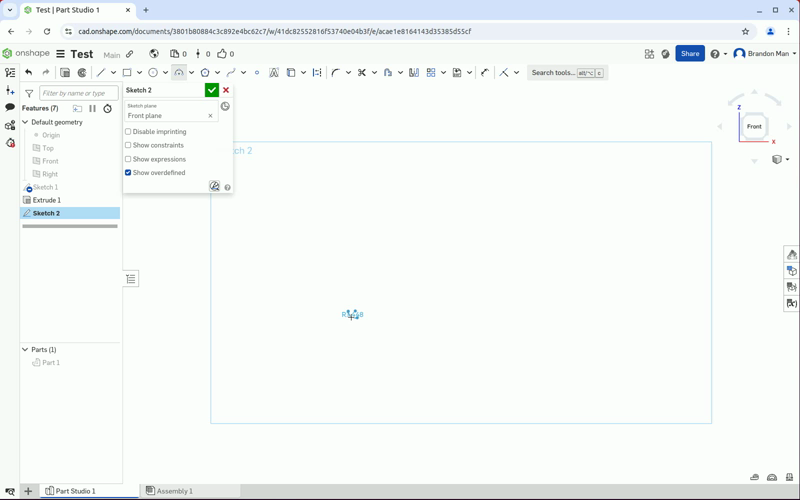
key_up(shift)
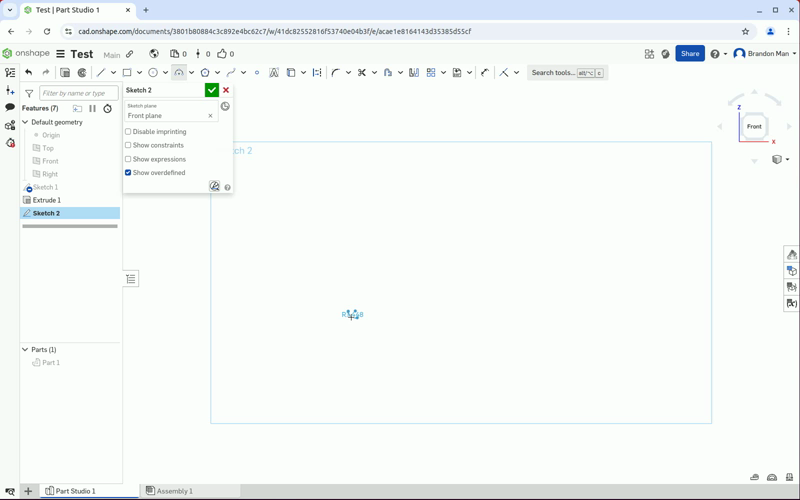
key(esc)
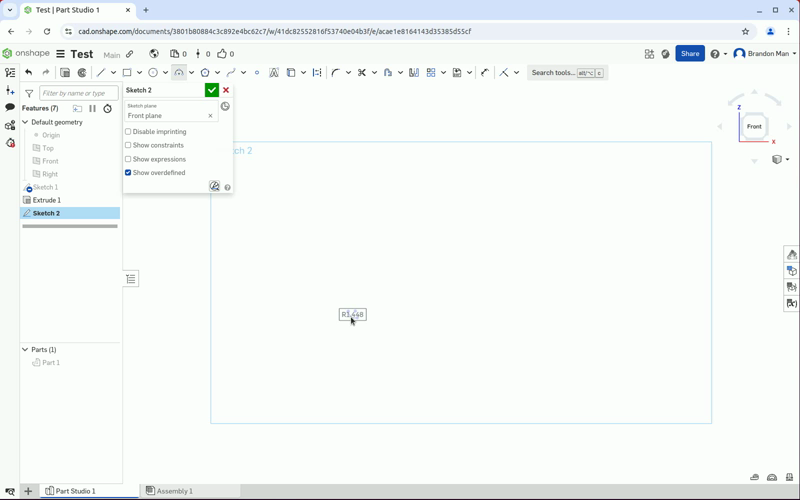
key(l)
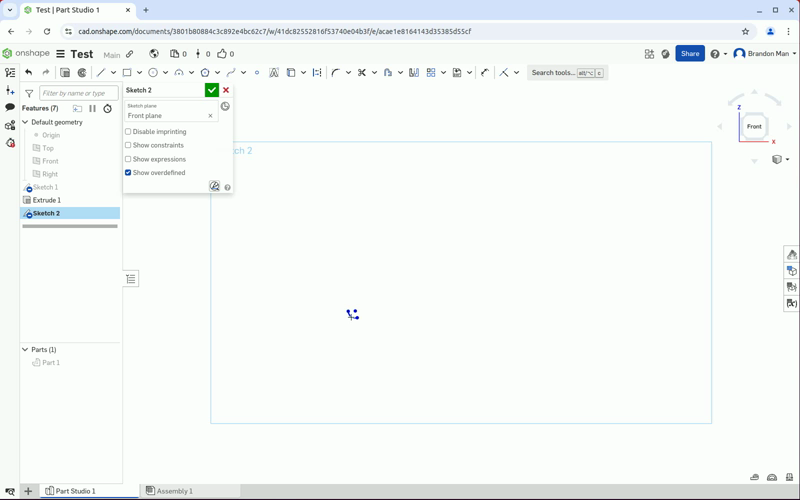
mouse_move(357, 317)
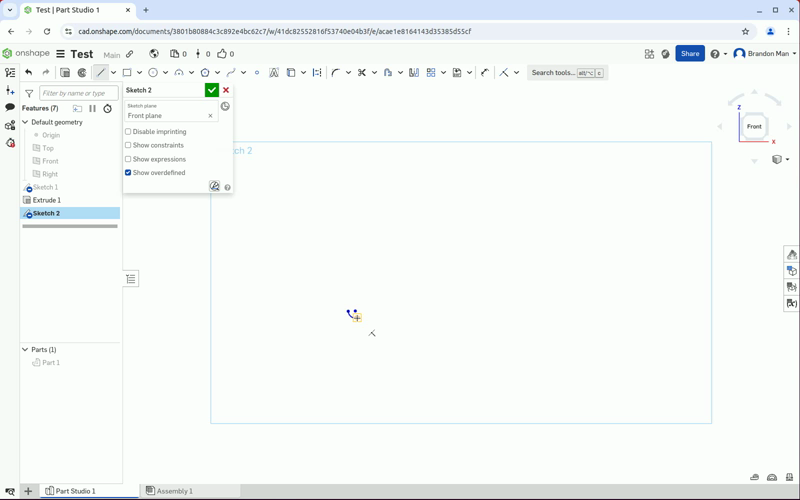
click(357, 317)
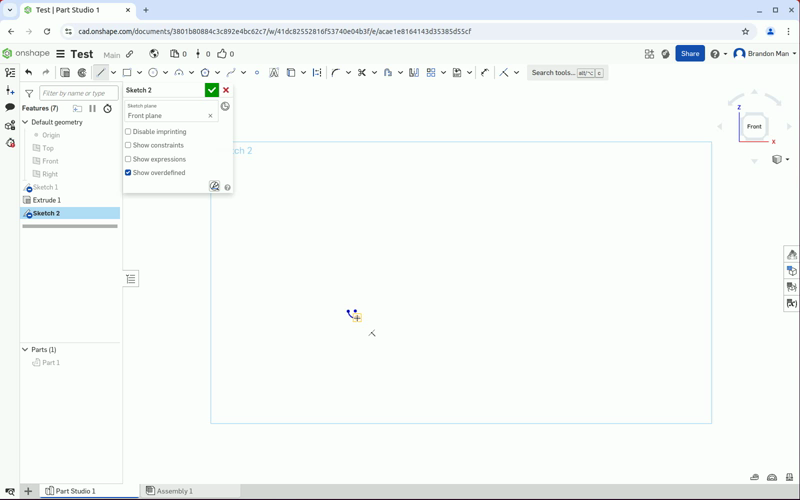
key_down(shift)
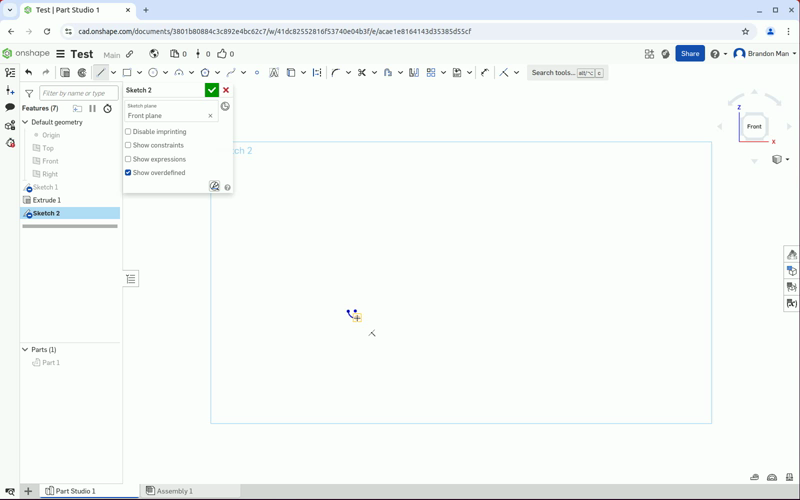
mouse_move(553, 317)
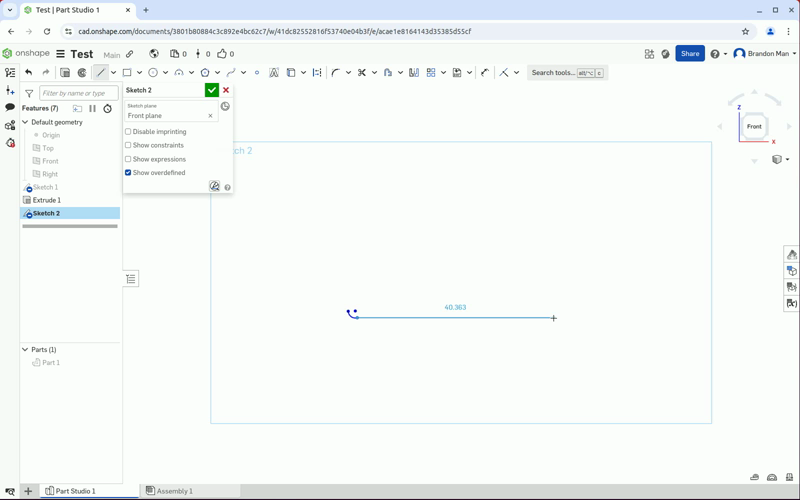
click(553, 317)
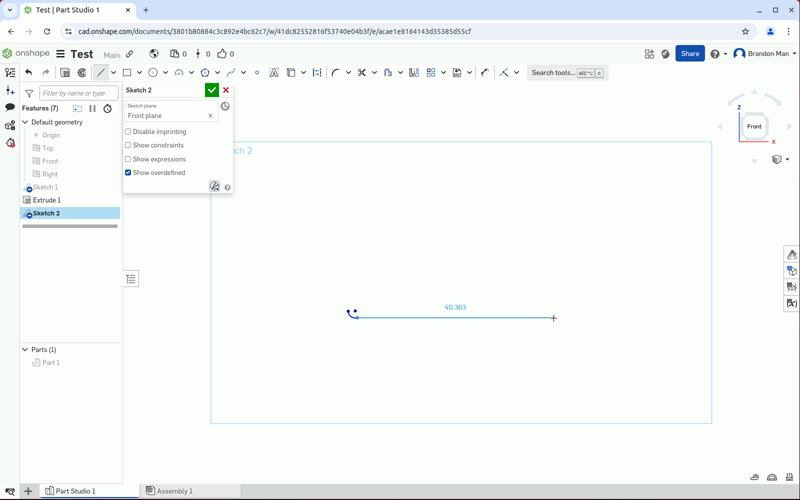
key_up(shift)
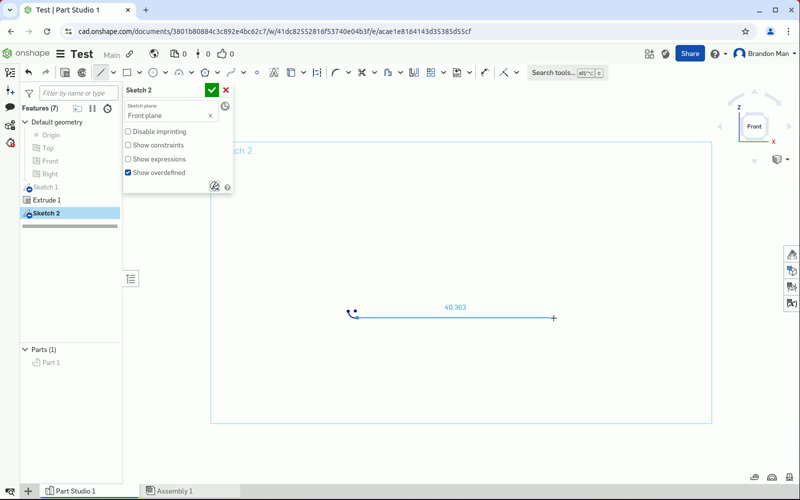
key(esc)
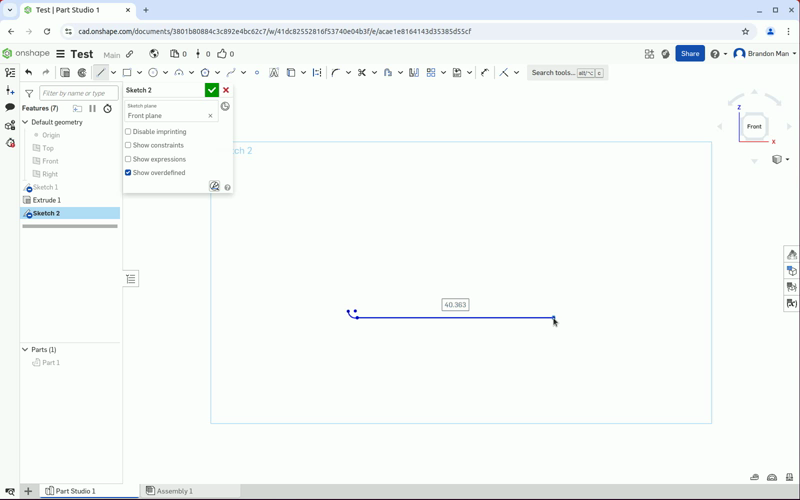
key(a)
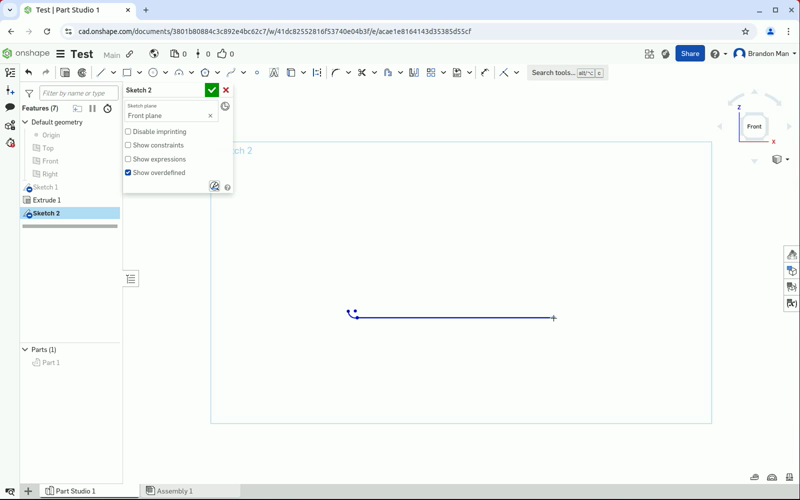
mouse_move(553, 317)
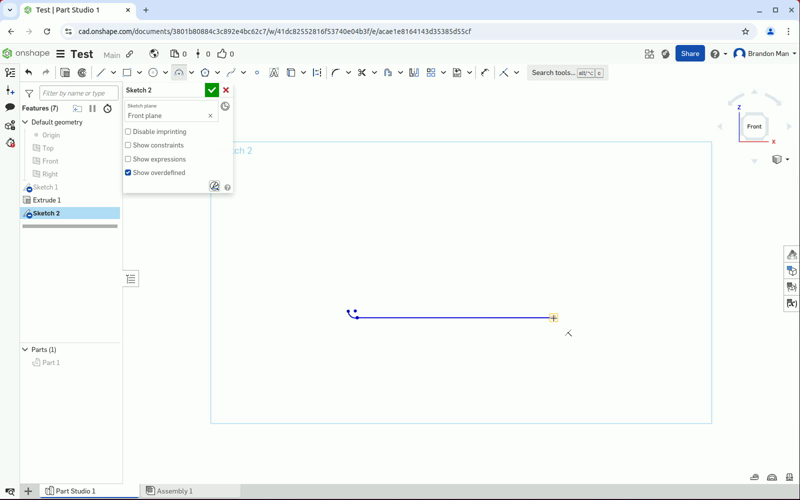
click(553, 317)
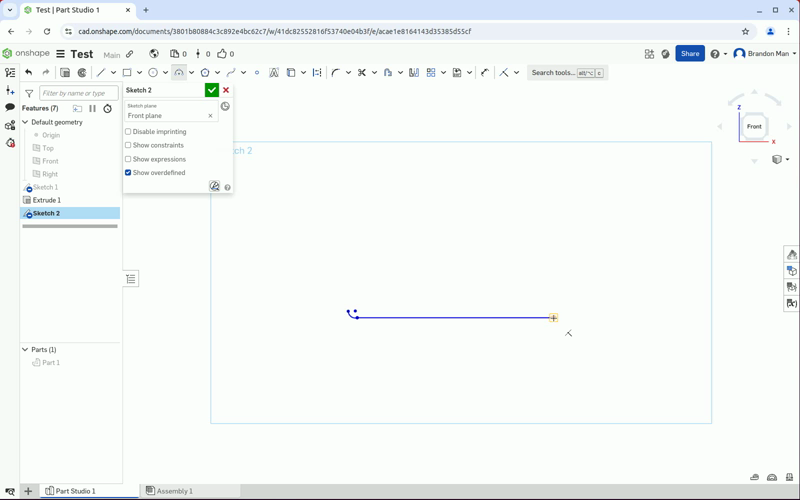
key_down(shift)
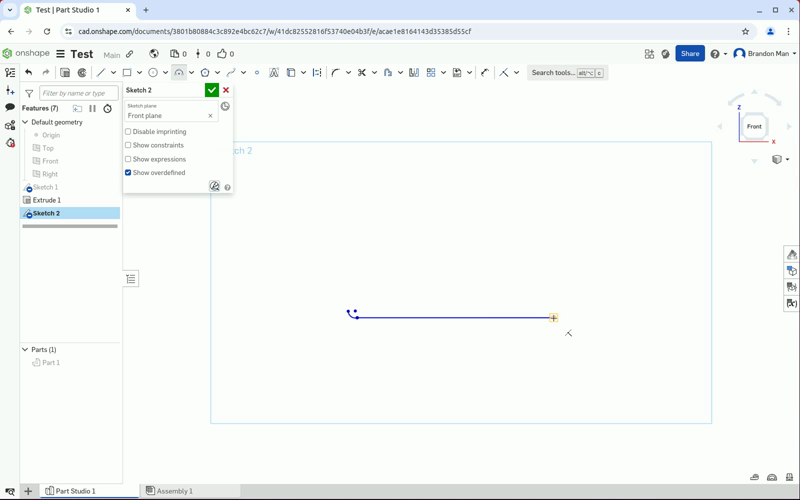
mouse_move(560, 311)
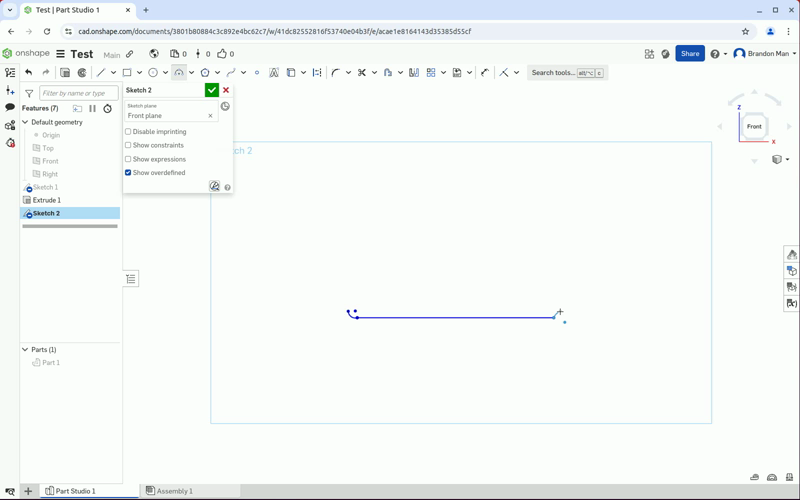
click(560, 311)
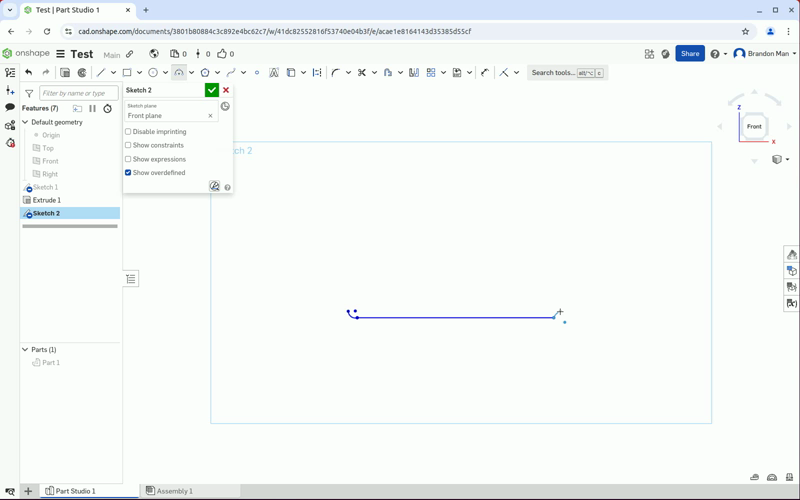
mouse_move(558, 315)
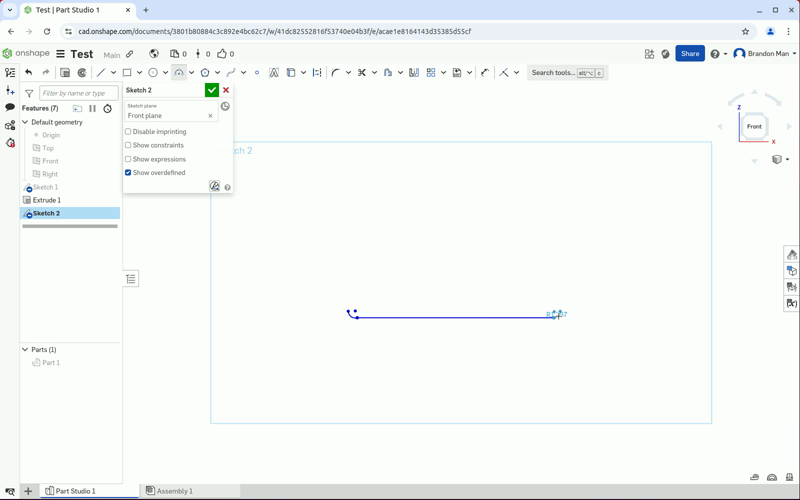
click(558, 315)
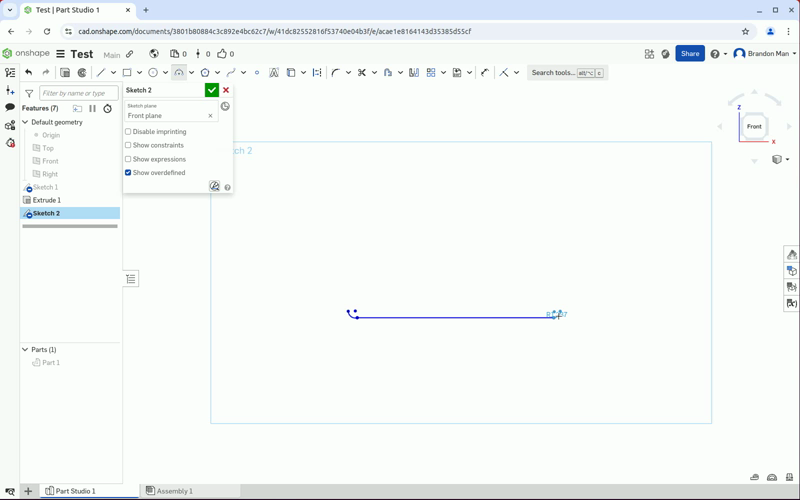
key_up(shift)
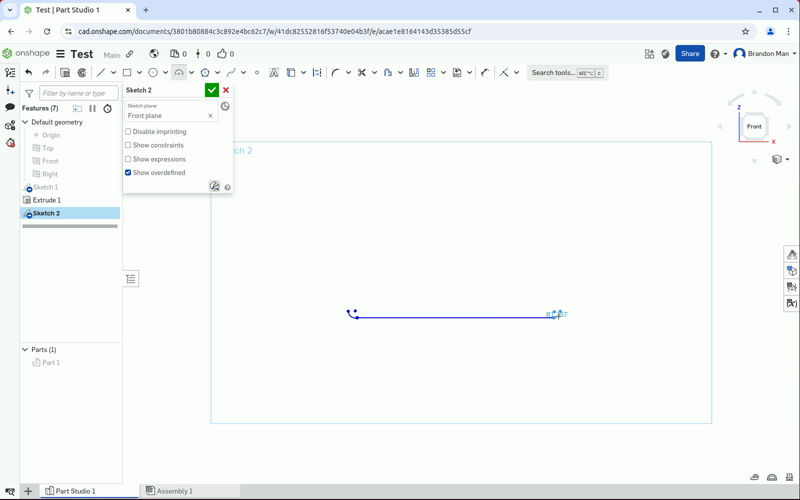
key(esc)
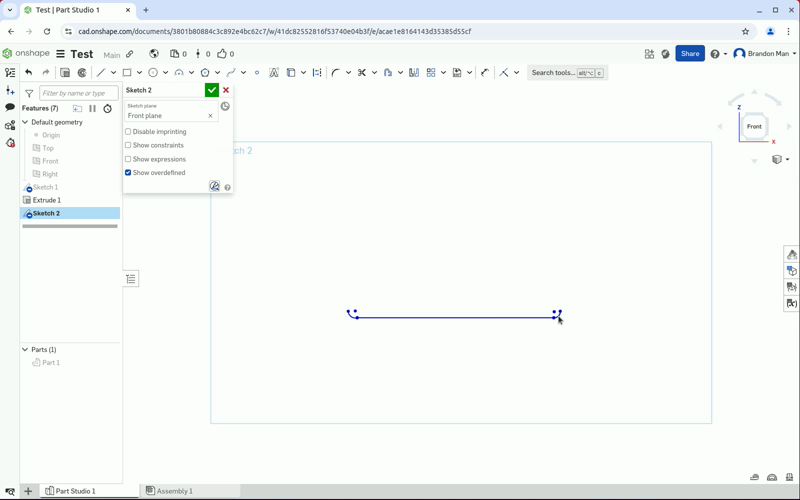
key(l)
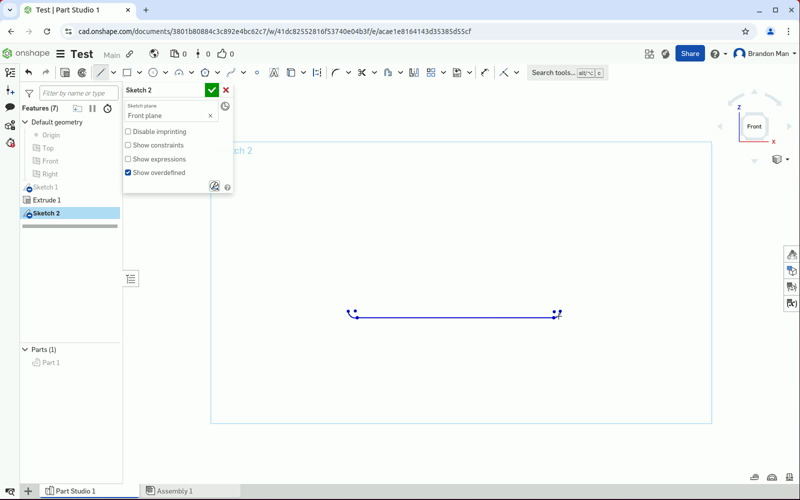
mouse_move(560, 311)
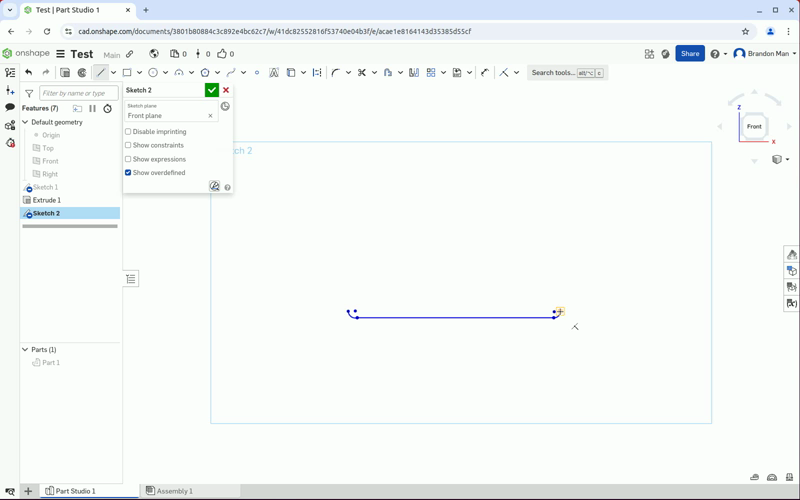
click(560, 311)
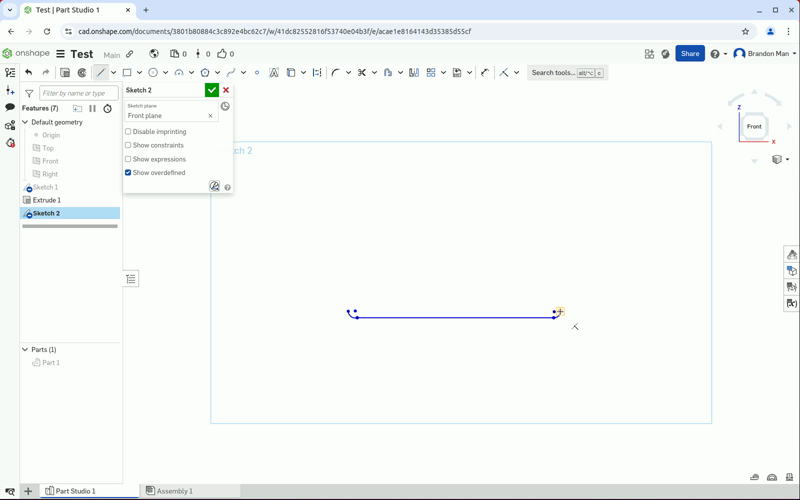
key_down(shift)
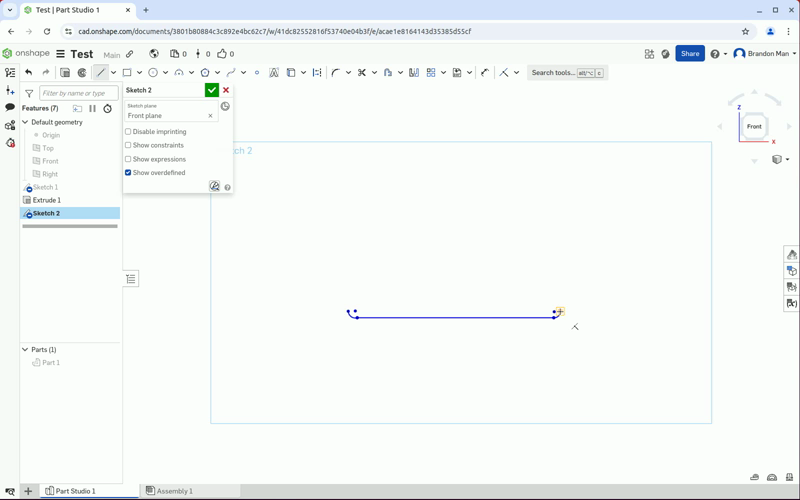
mouse_move(560, 192)
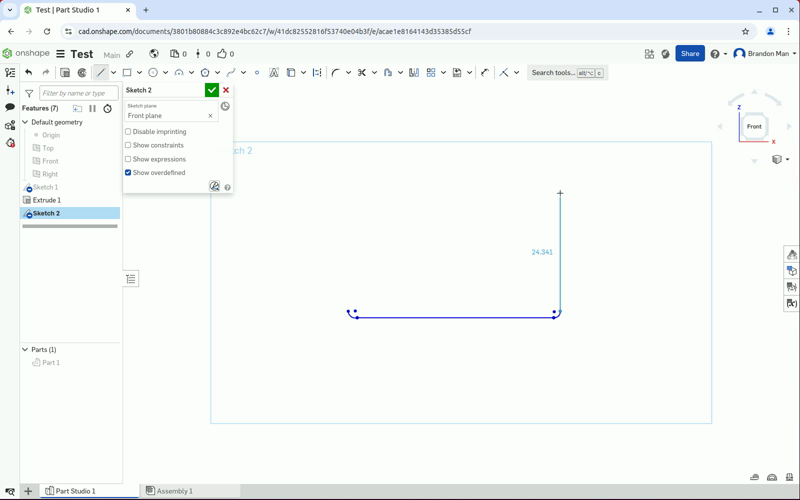
click(560, 192)
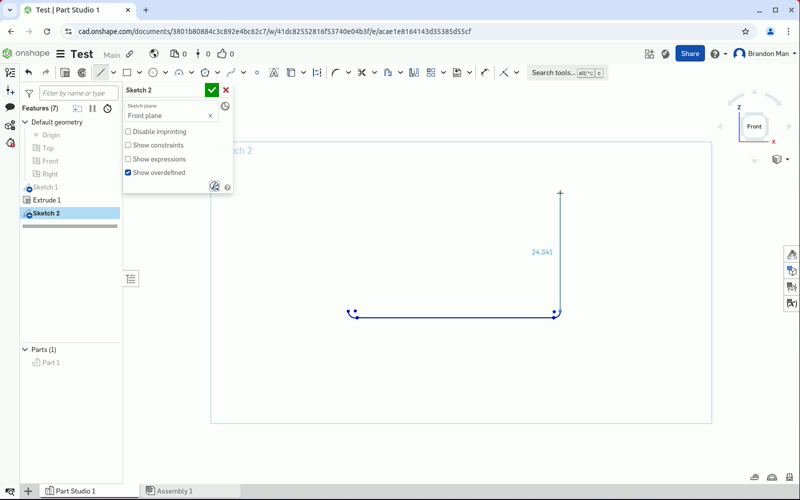
key_up(shift)
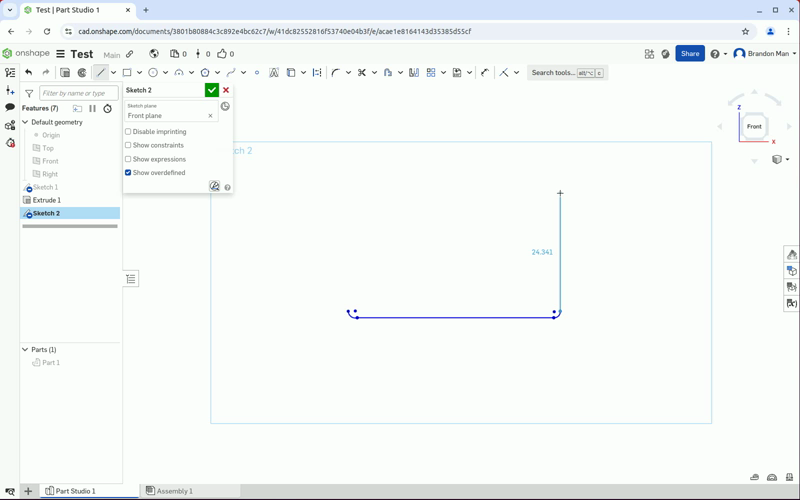
key(esc)
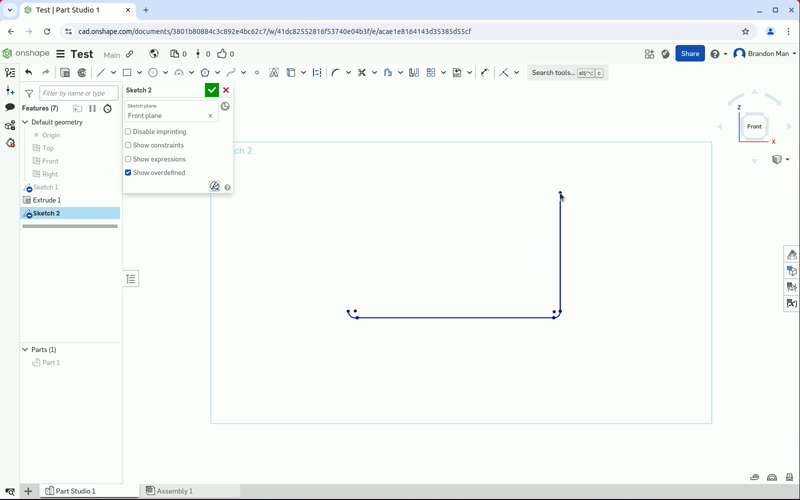
key(a)
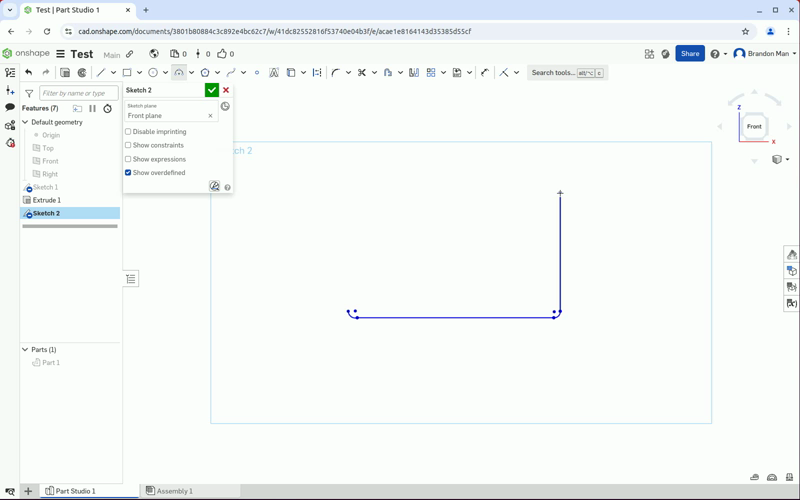
mouse_move(560, 192)
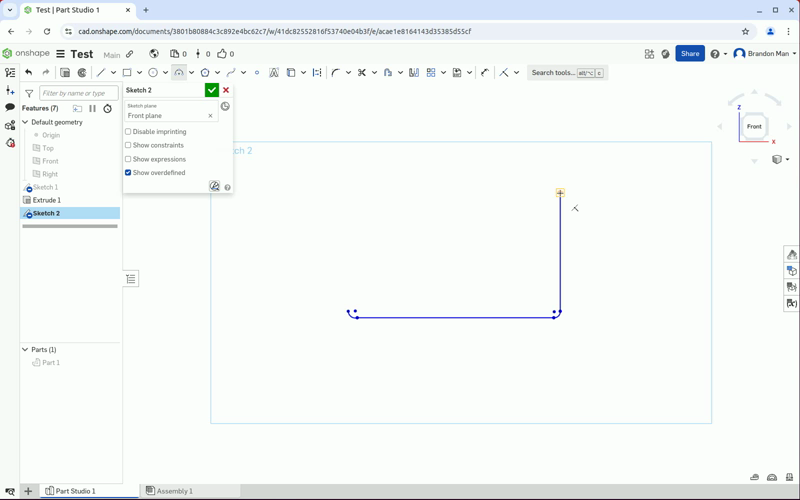
click(560, 192)
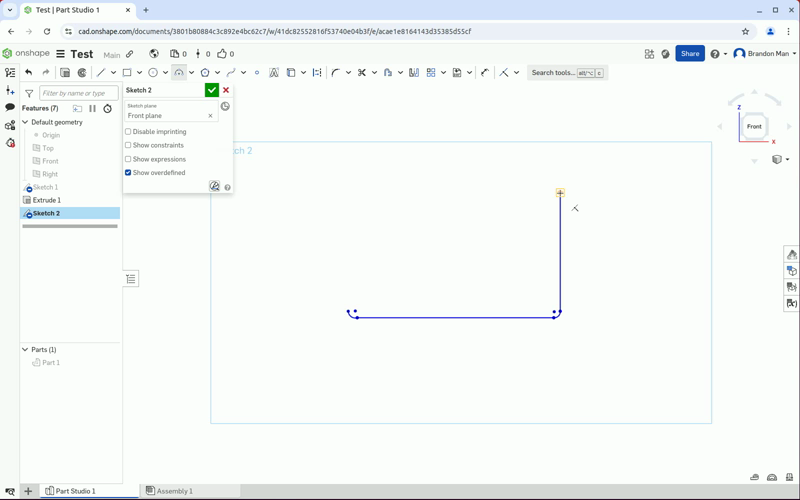
key_down(shift)
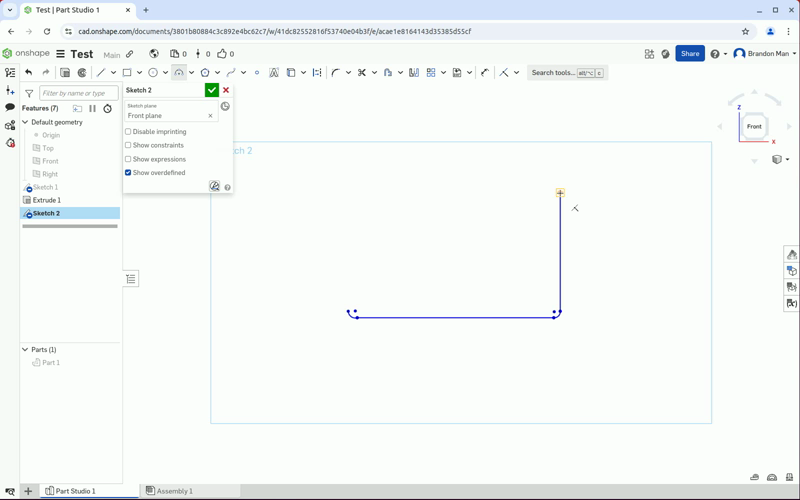
mouse_move(553, 186)
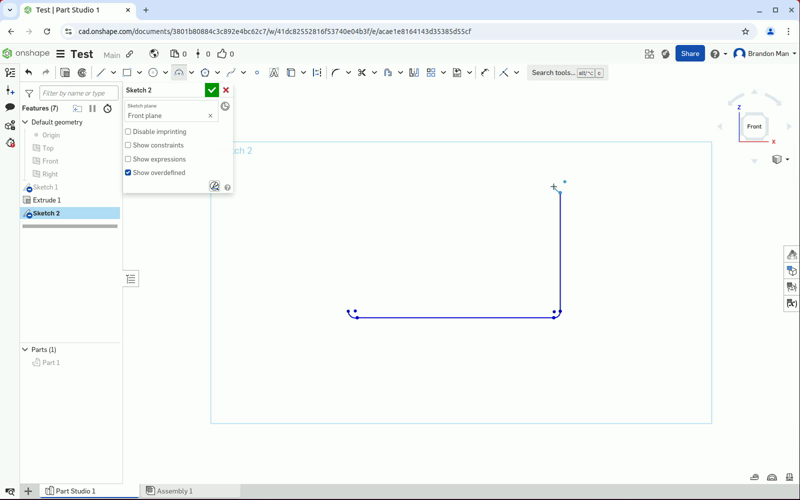
click(553, 186)
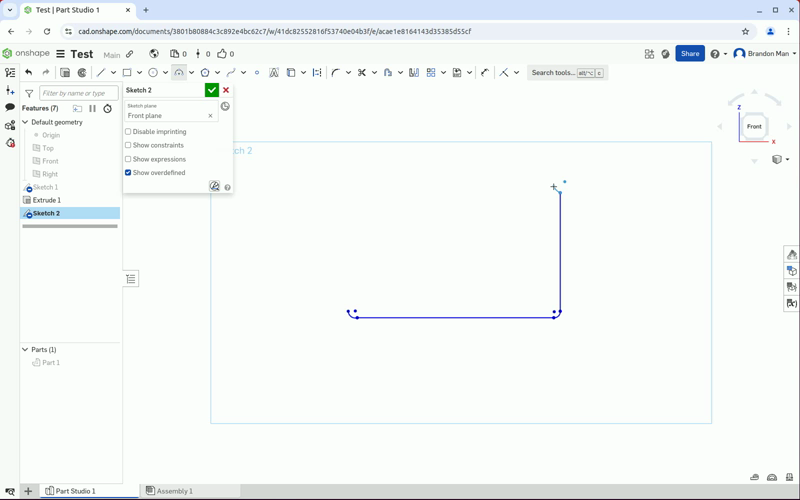
mouse_move(558, 188)
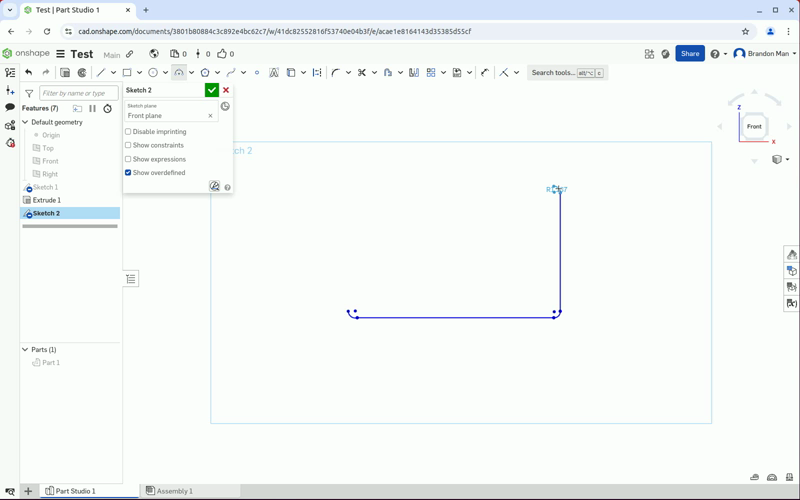
click(558, 188)
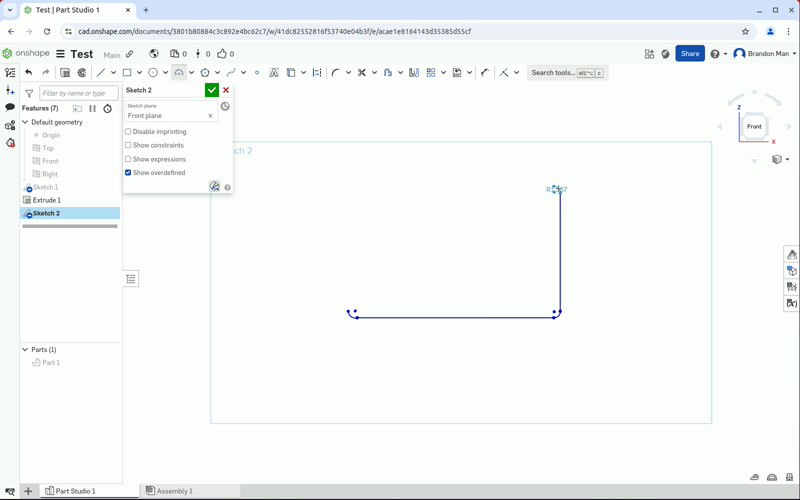
key_up(shift)
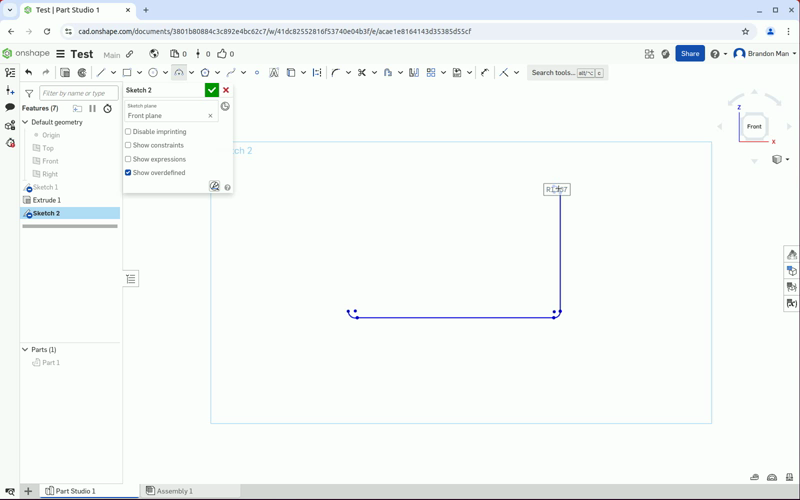
key(esc)
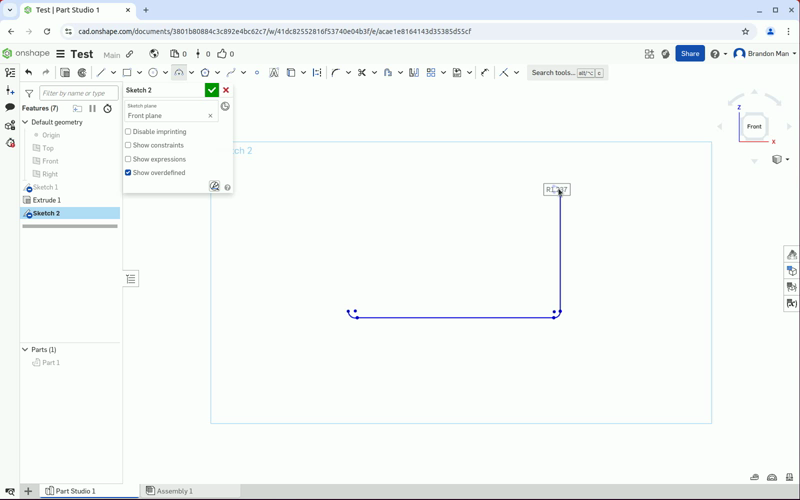
key(l)
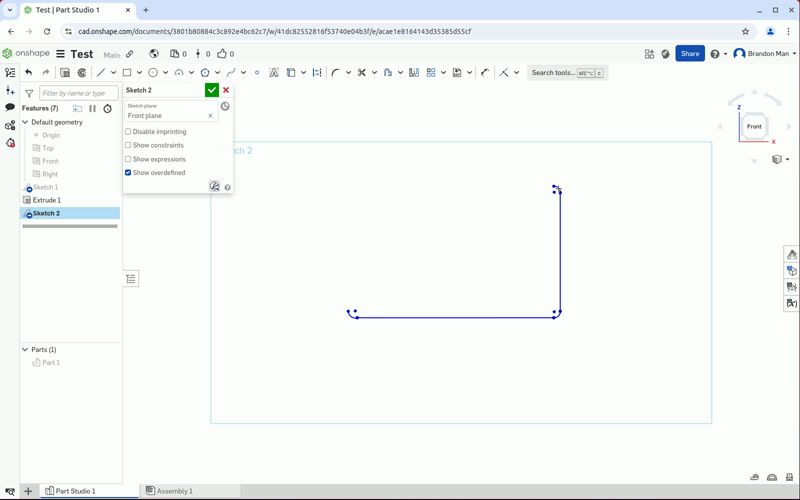
mouse_move(553, 186)
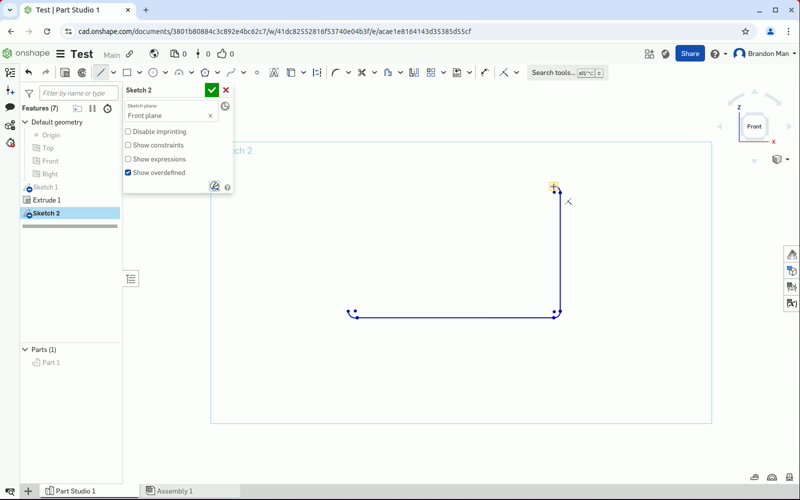
click(553, 186)
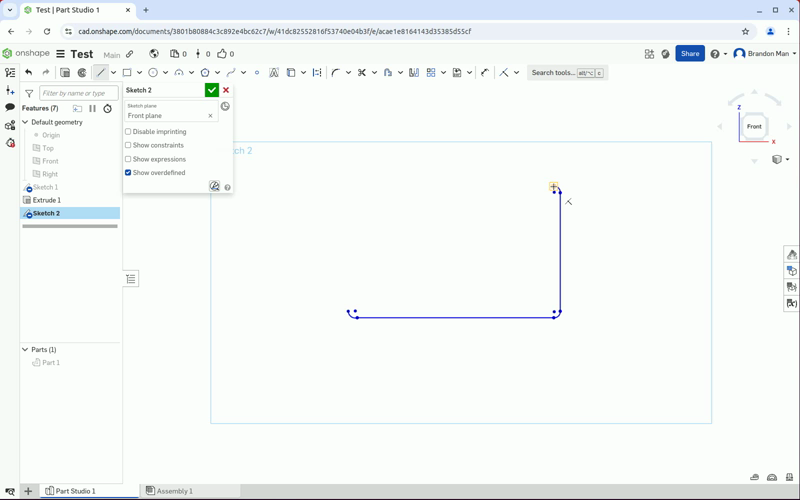
key_down(shift)
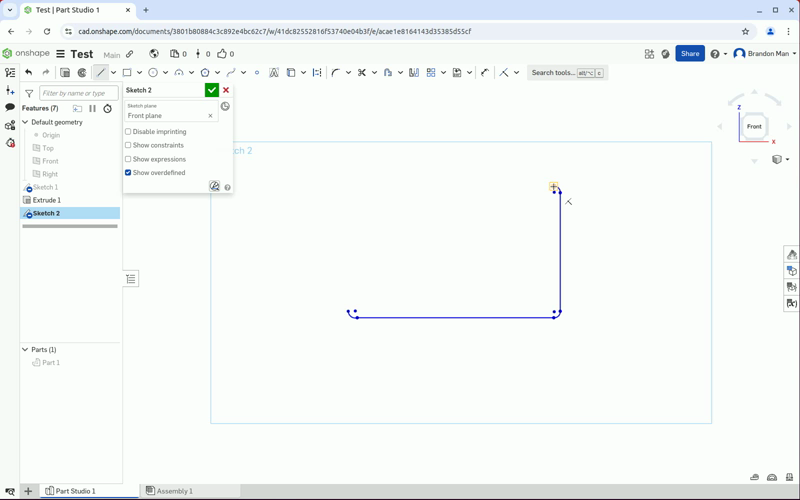
mouse_move(357, 186)
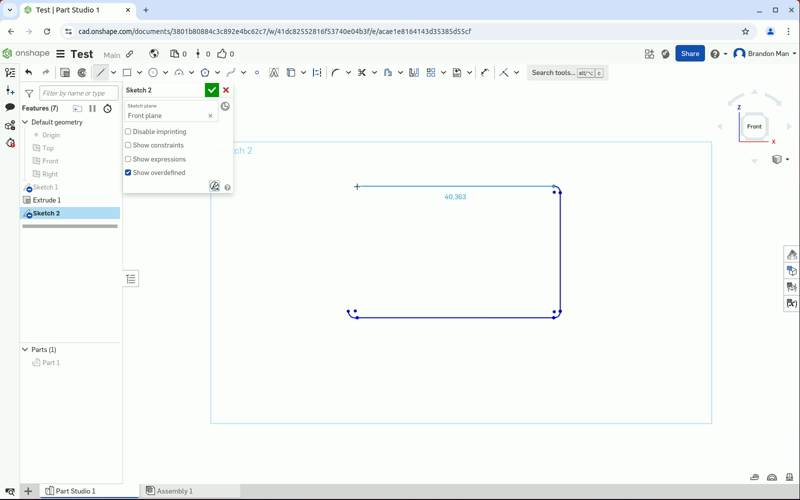
click(357, 186)
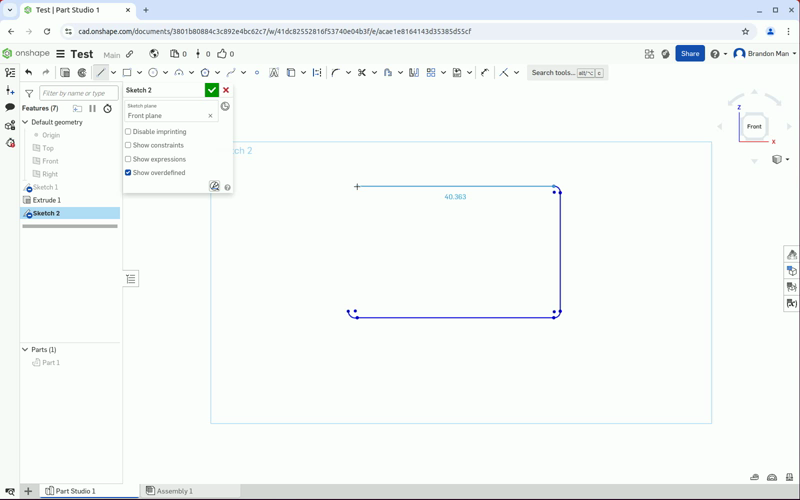
key_up(shift)
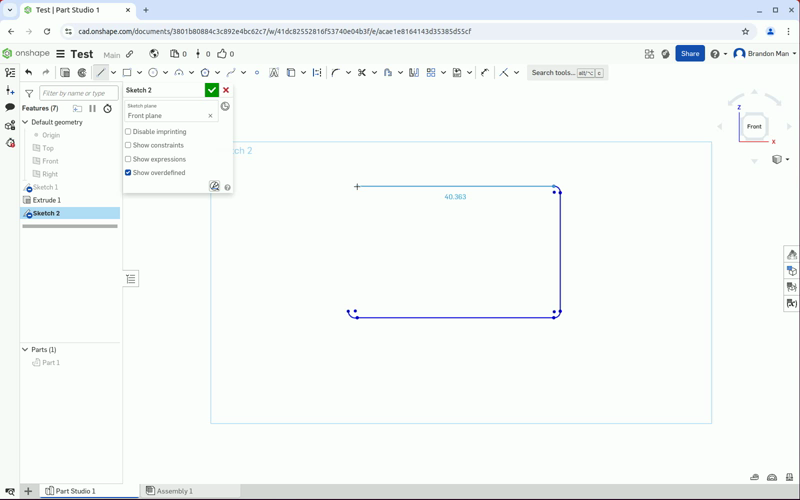
key(esc)
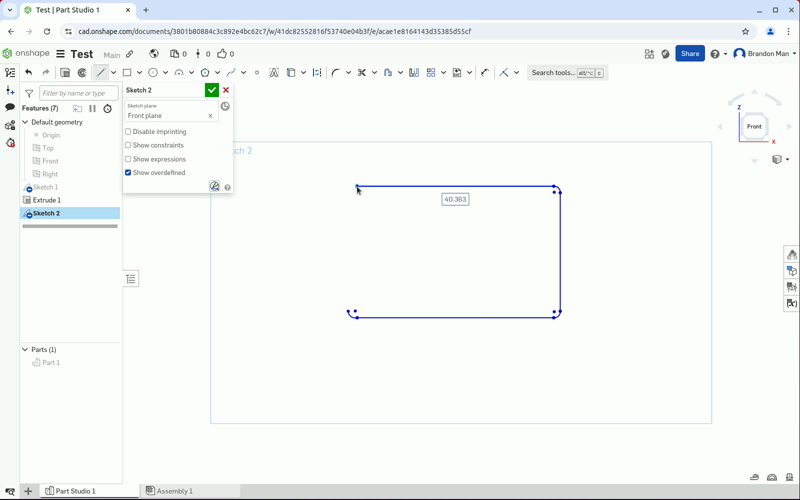
key(a)
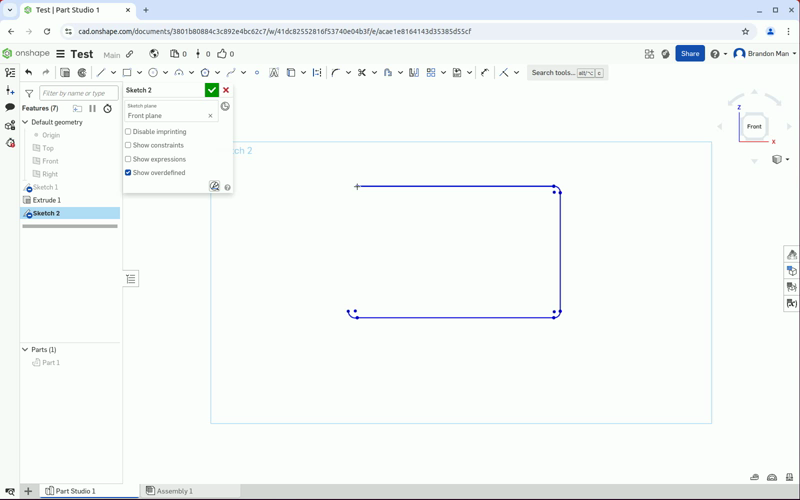
mouse_move(357, 186)
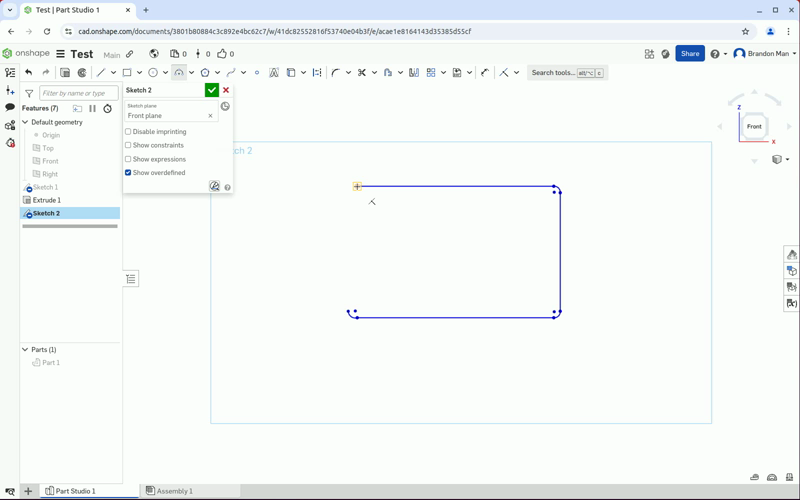
click(357, 186)
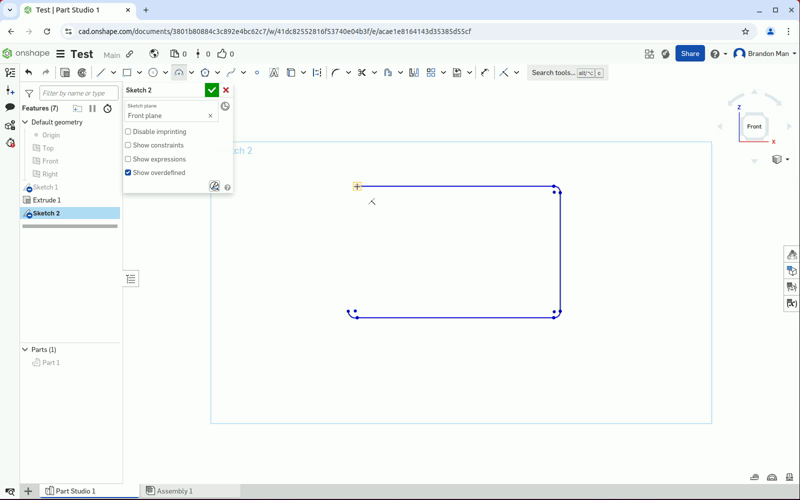
key_down(shift)
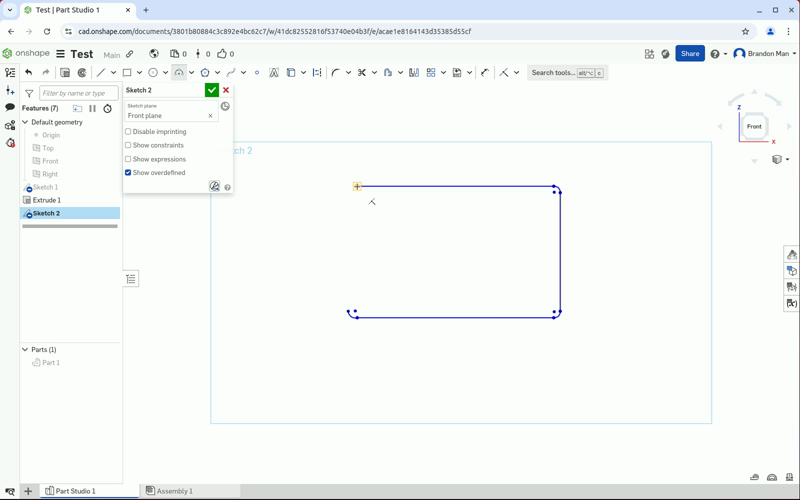
mouse_move(348, 192)
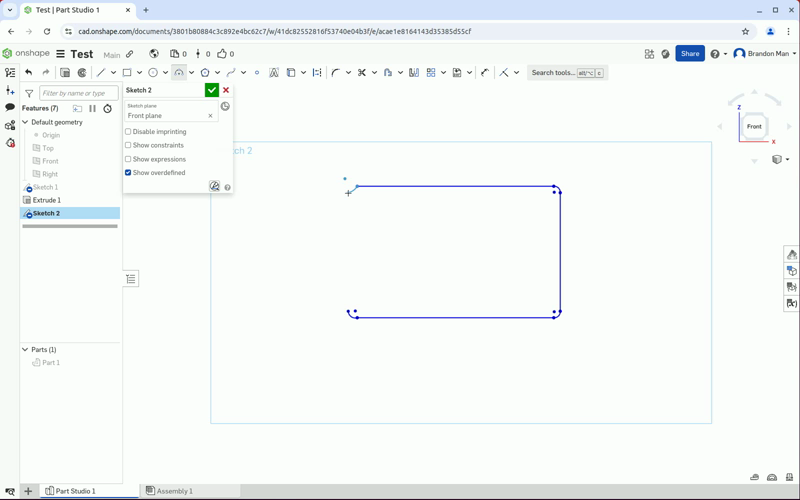
click(348, 192)
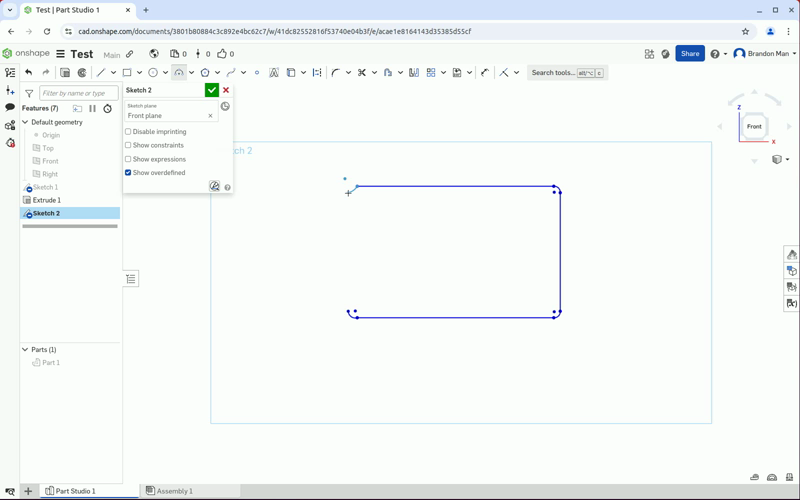
mouse_move(351, 187)
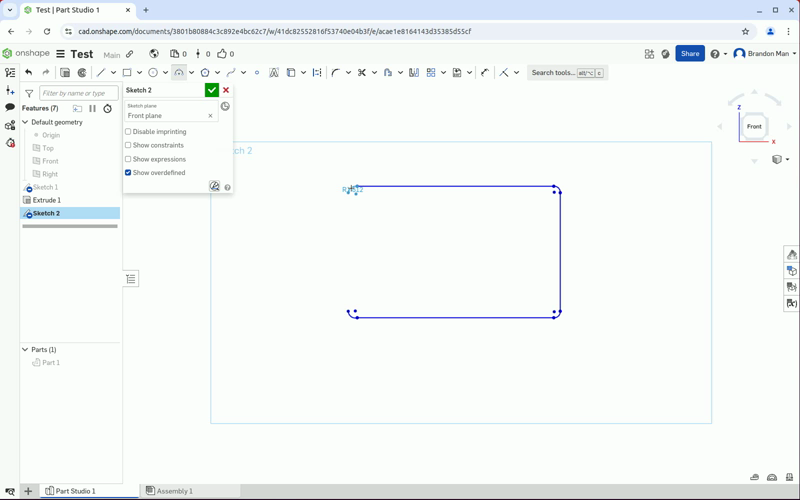
click(351, 187)
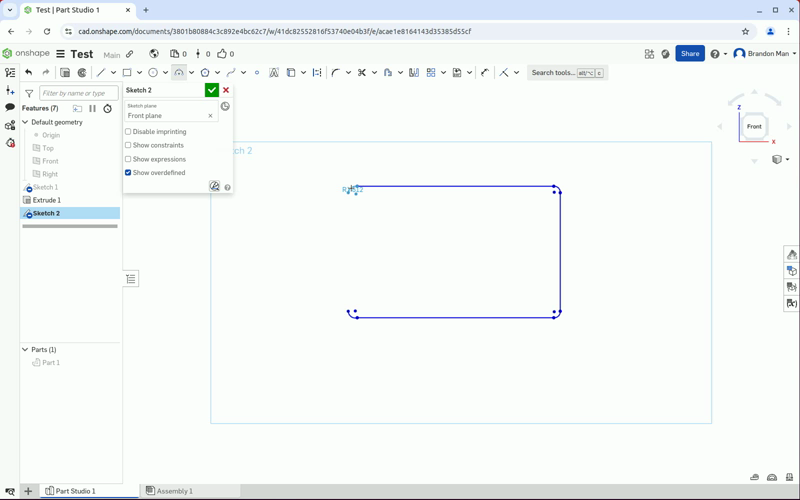
key_up(shift)
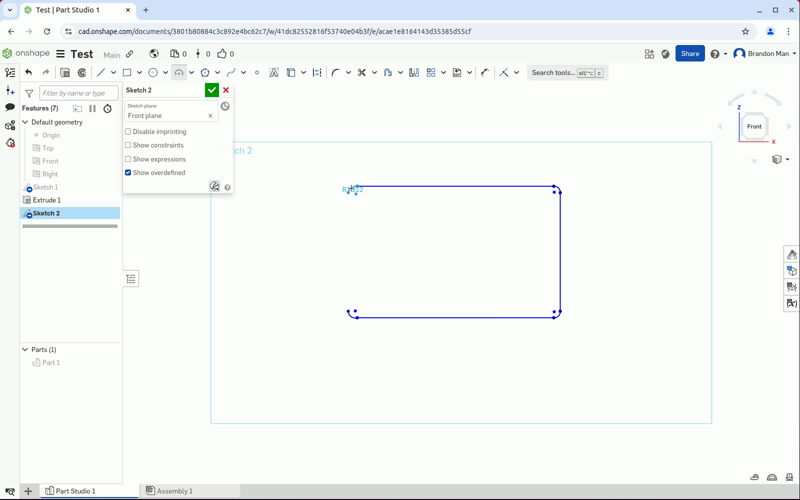
key(esc)
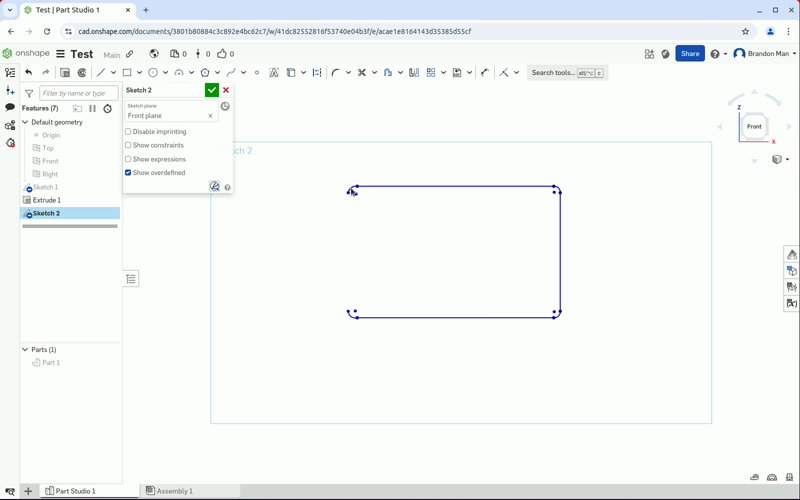
key(l)
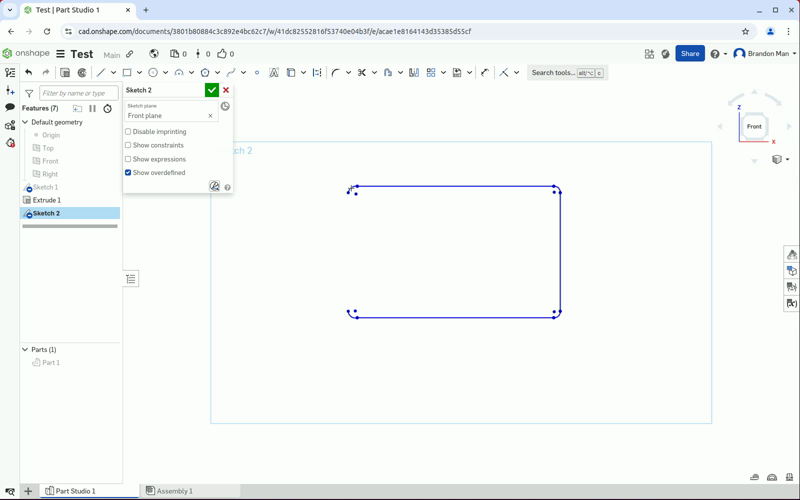
mouse_move(348, 192)
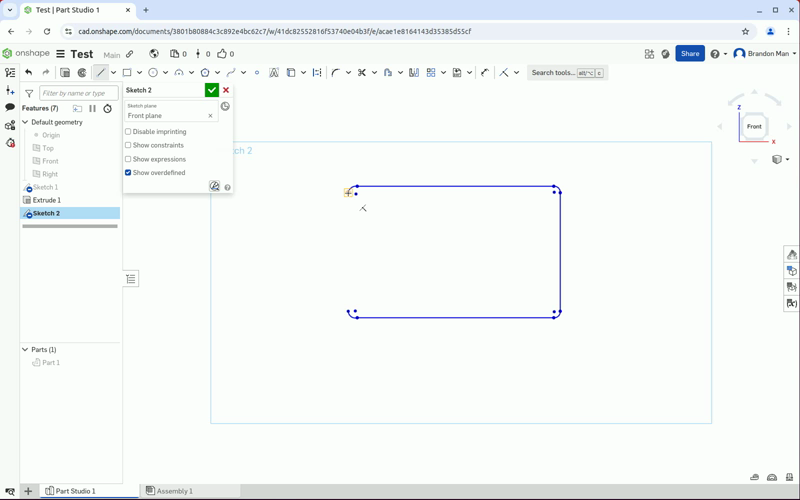
click(348, 192)
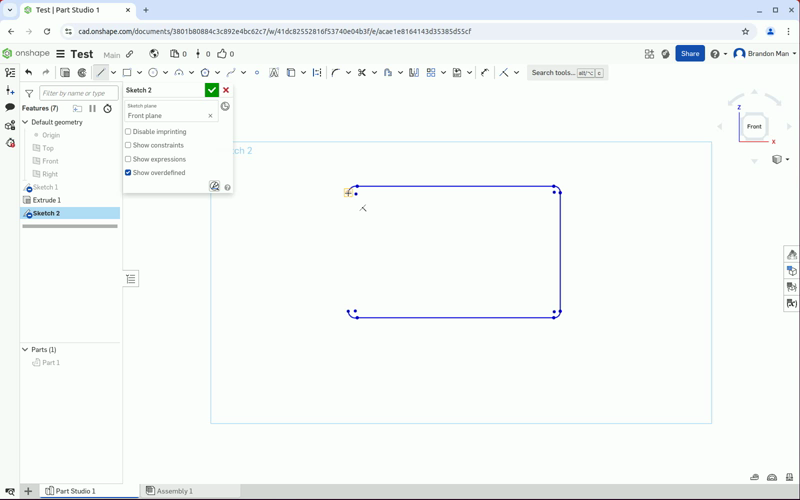
key_down(shift)
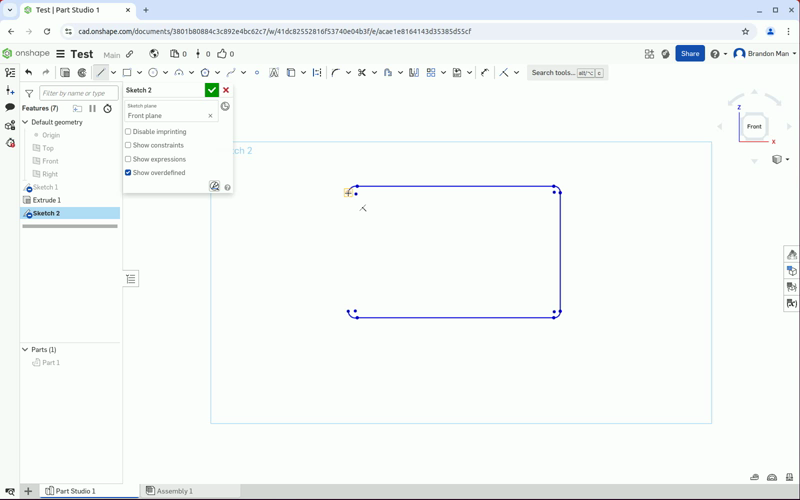
mouse_move(348, 311)
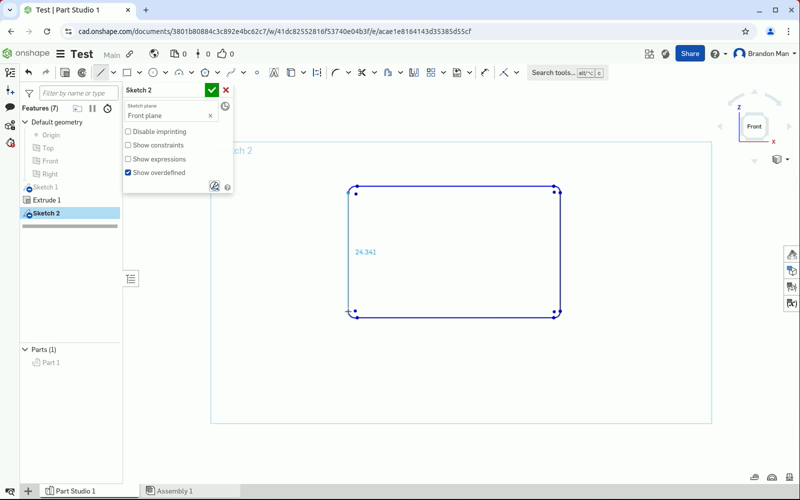
key_up(shift)
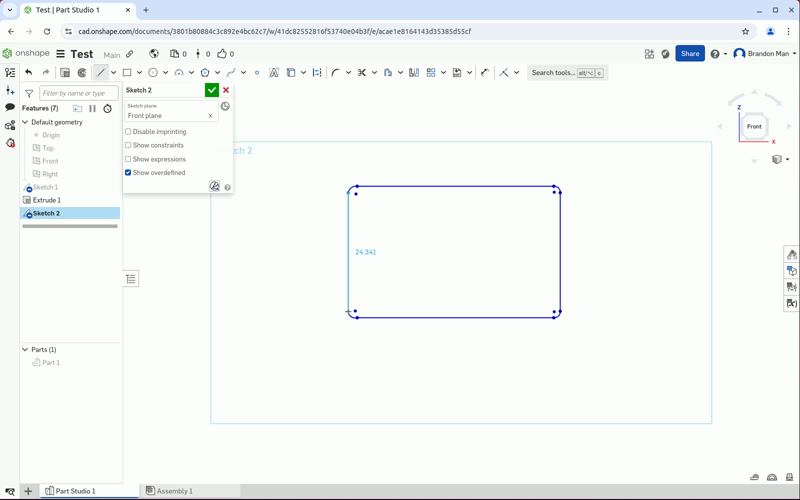
click(348, 311)
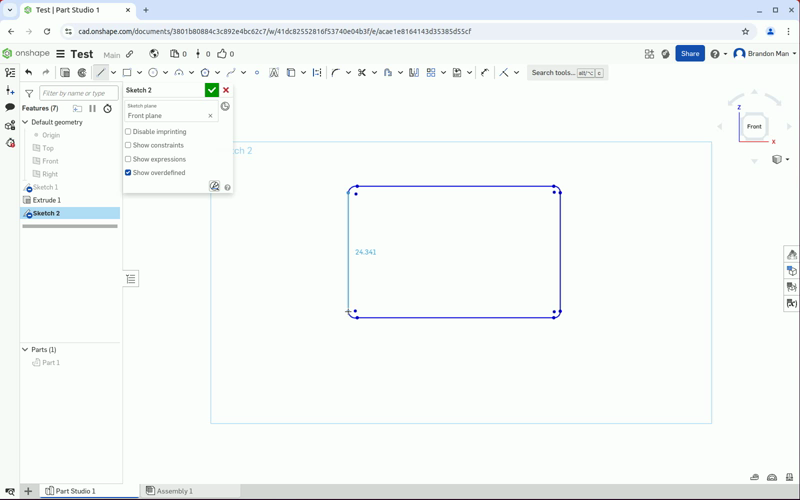
key(esc)
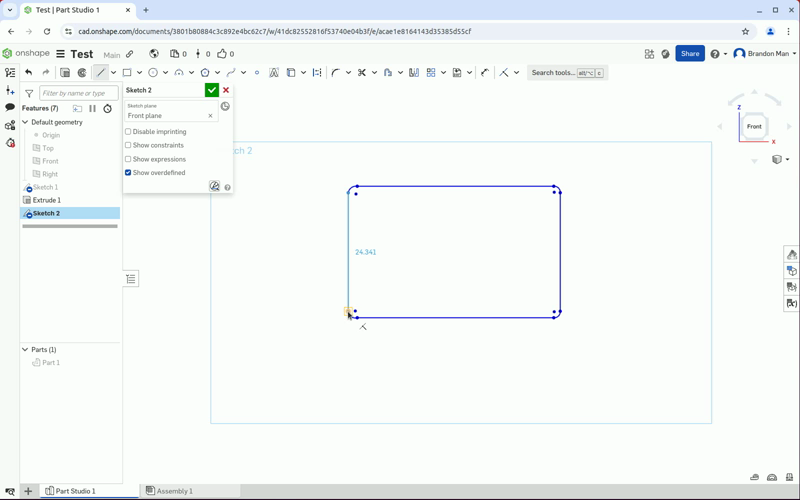
mouse_move(434, 225)
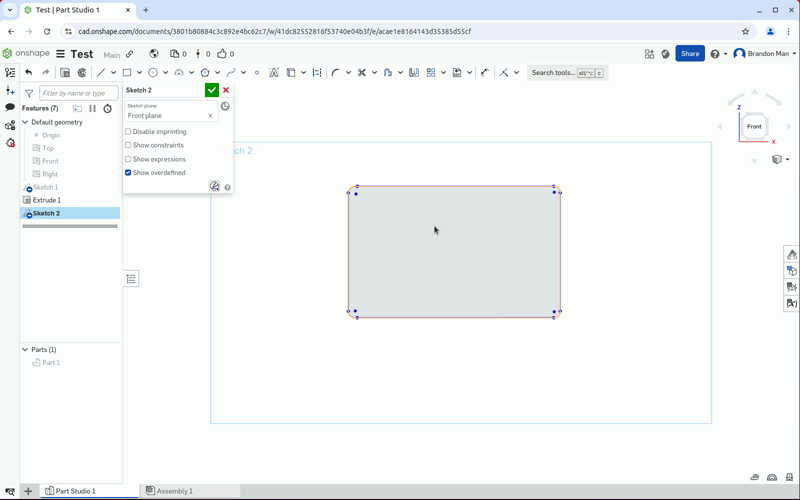
click(434, 225)
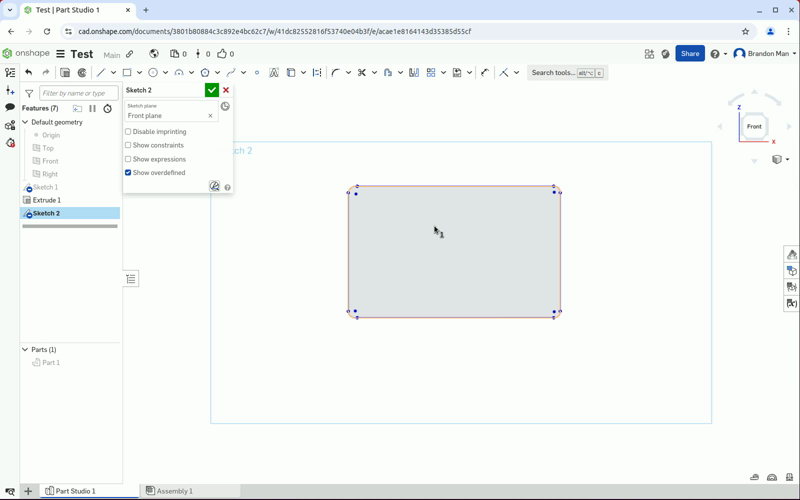
mouse_move(73, 352)
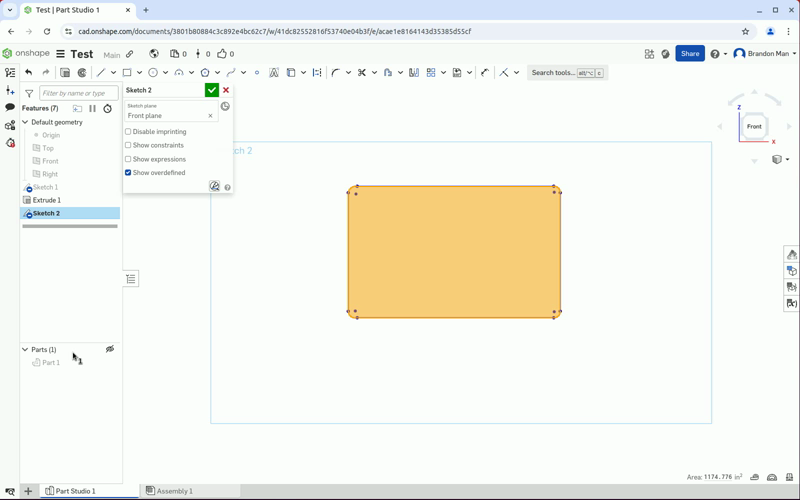
key(shift+y)
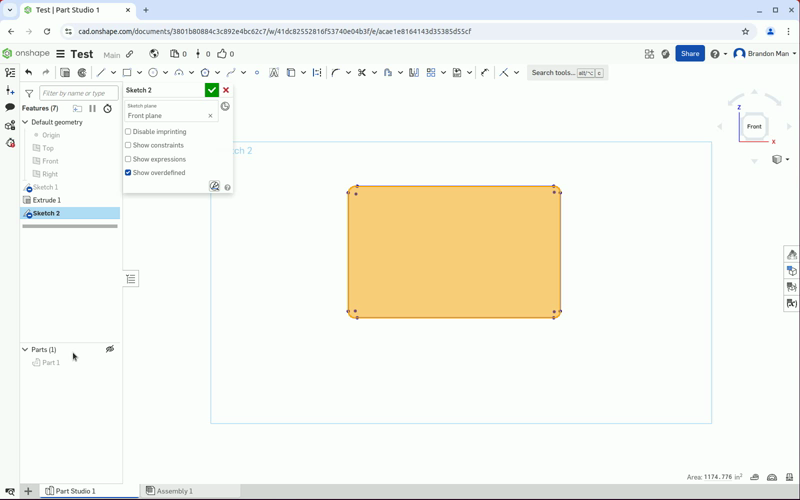
key(shift+e)
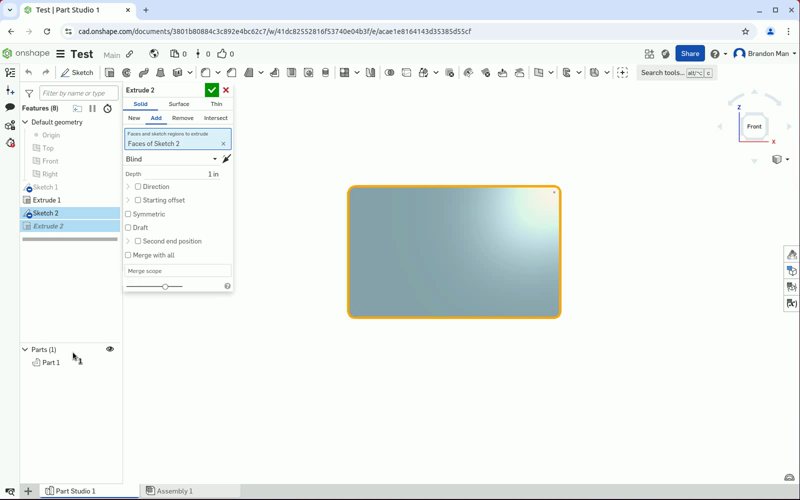
mouse_move(143, 106)
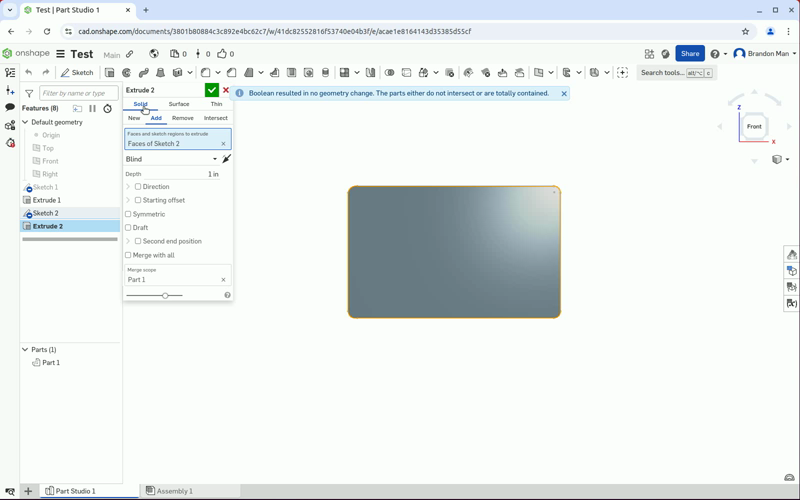
click(143, 106)
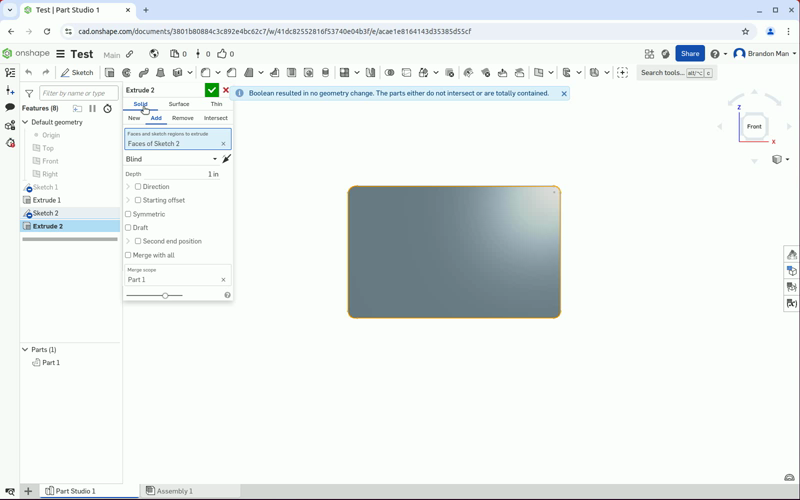
mouse_move(137, 120)
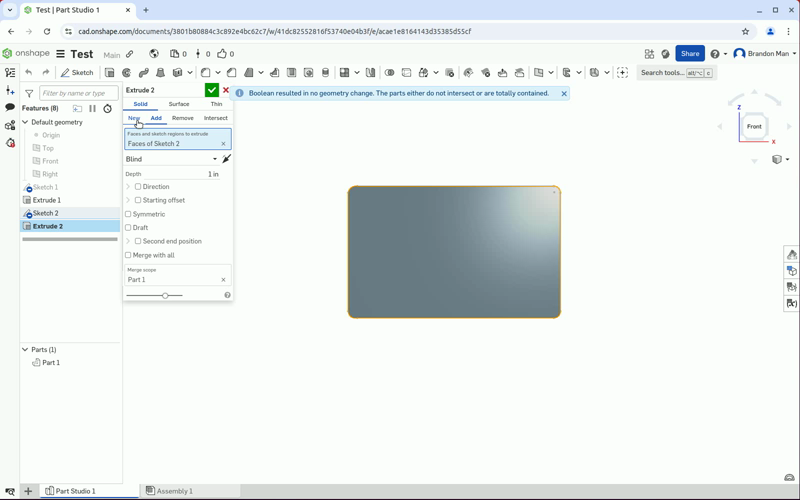
click(137, 120)
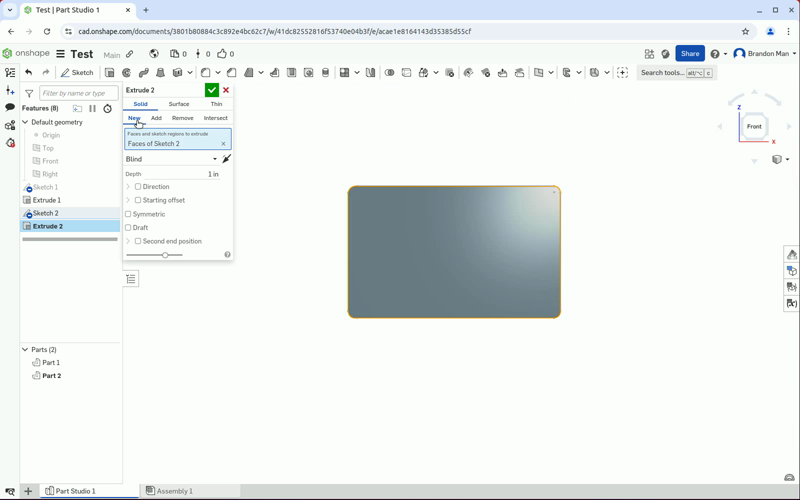
key(tab, 4)
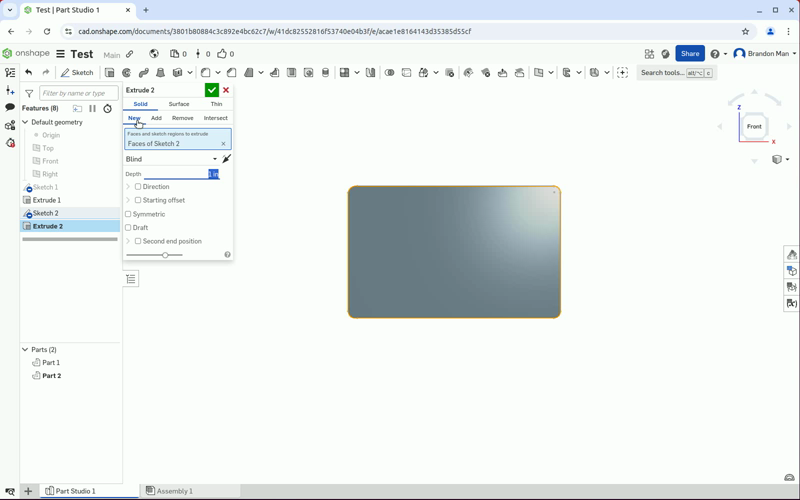
text(6.74)
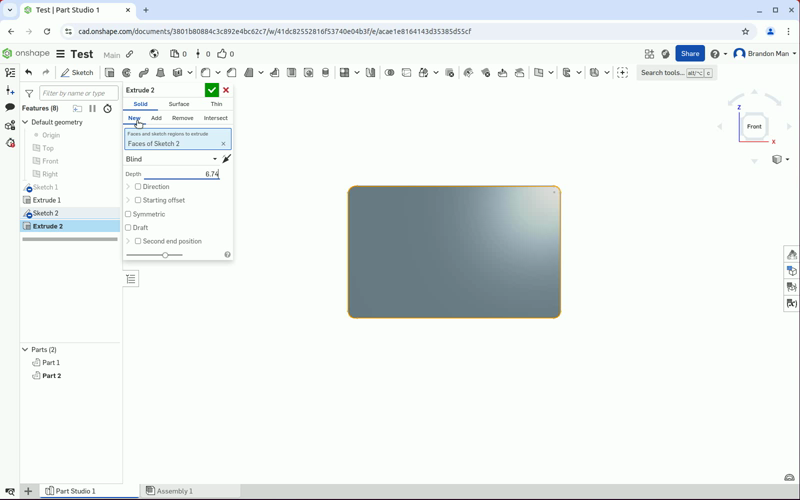
key(enter)
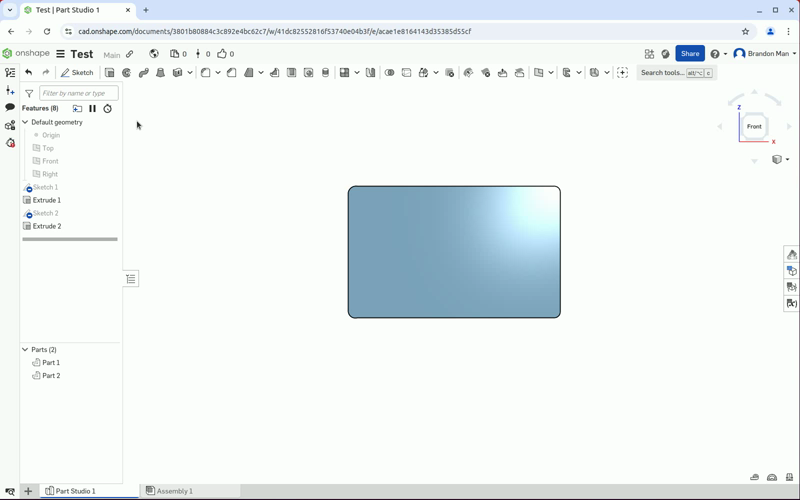
key(shift+h)
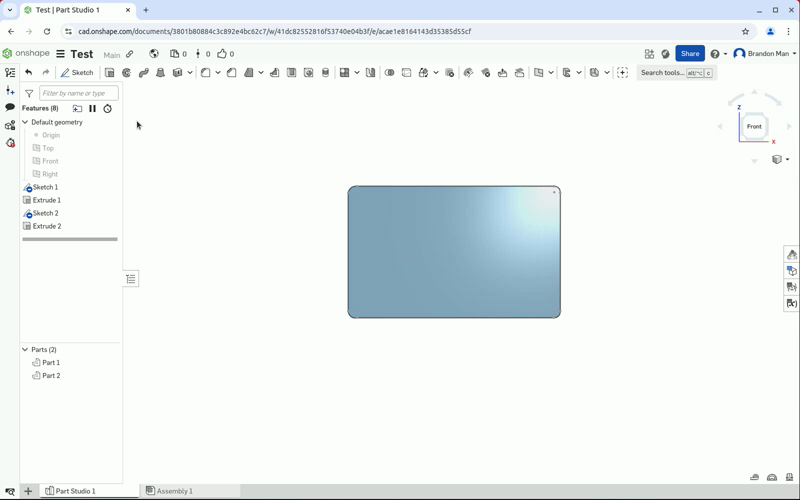
key(shift+h)
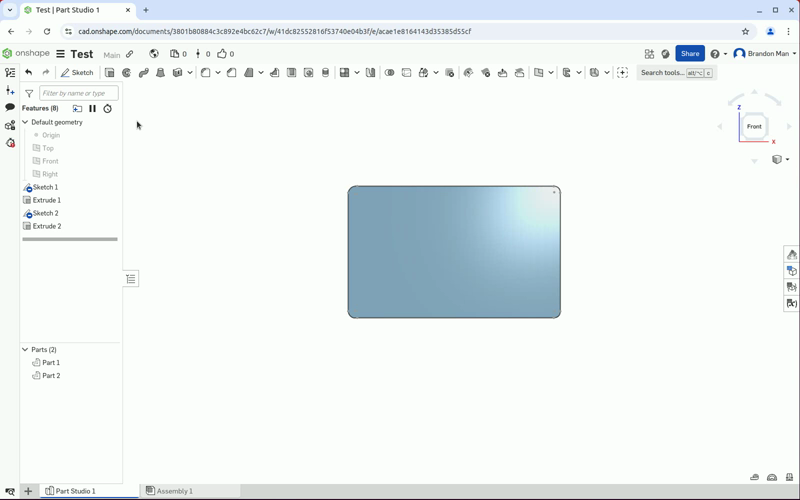
key(shift+7)
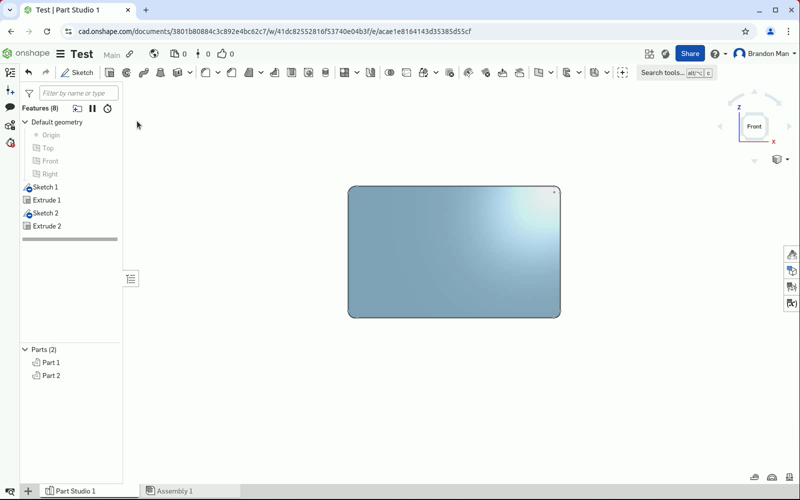
key(left, 2)
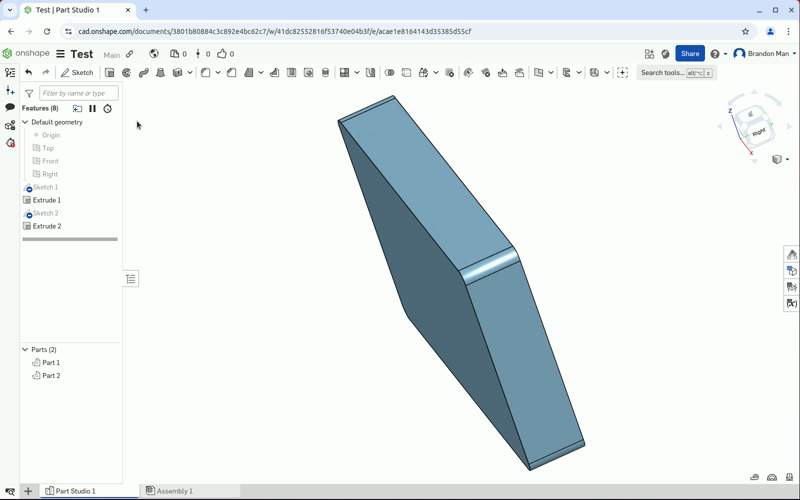
key(down, 2)
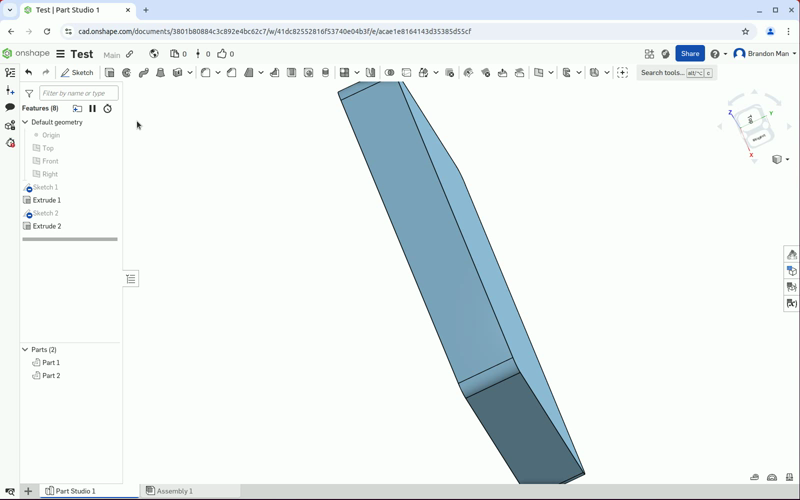
key(up, 2)
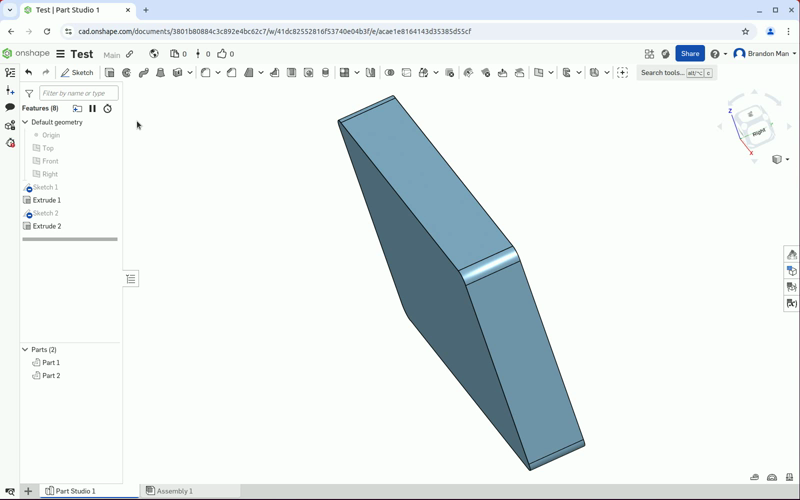
key(right, 2)
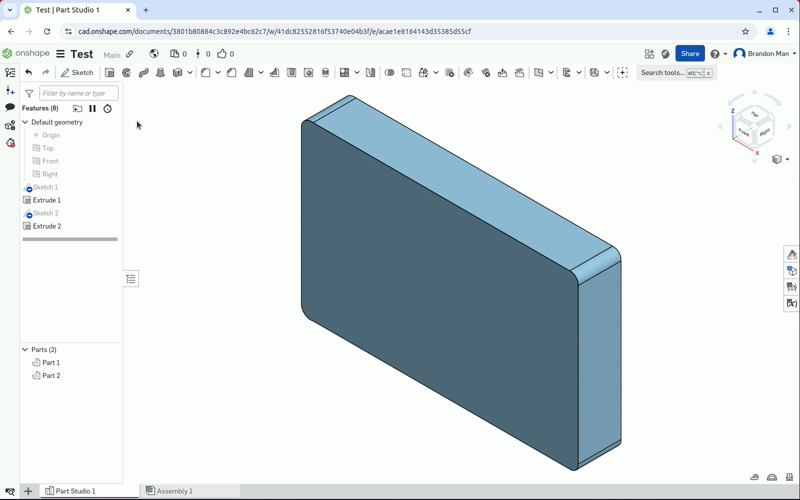
mouse_move(73, 189)
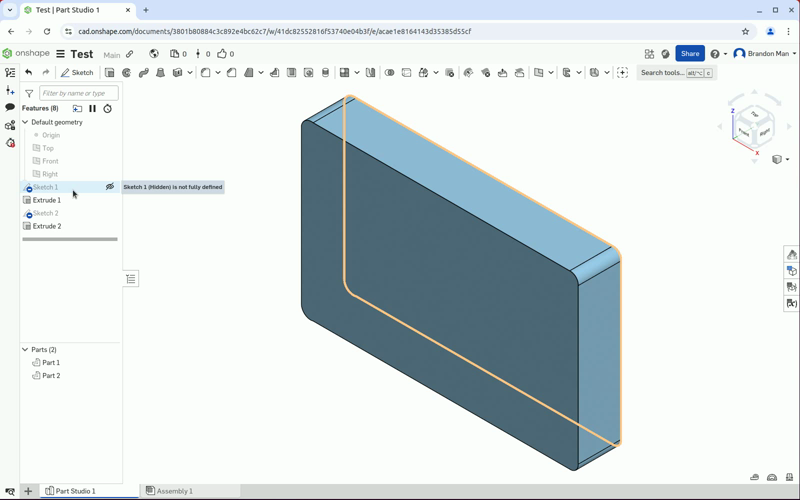
click(73, 189)